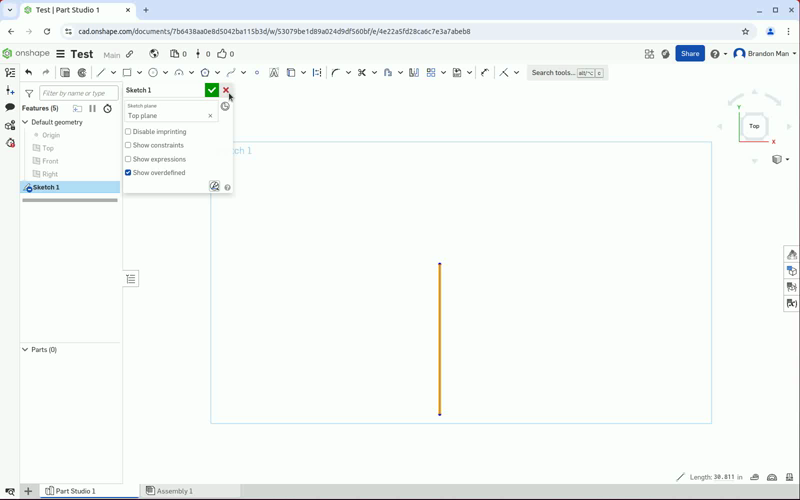
key(shift+h)
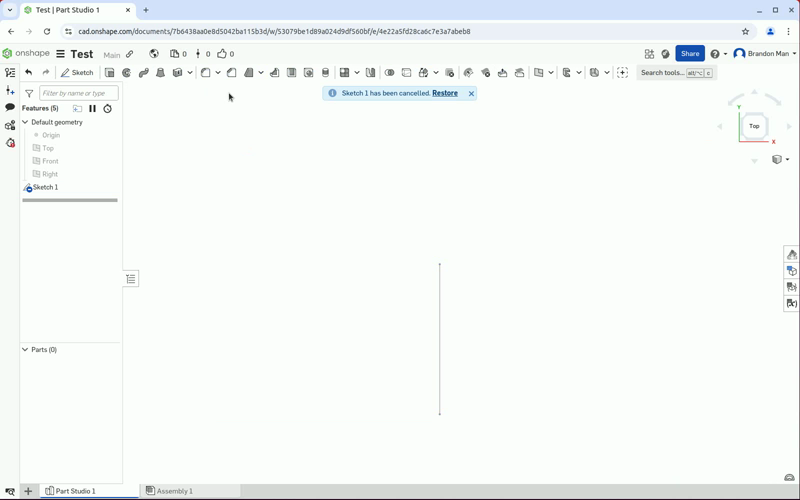
key(shift+s)
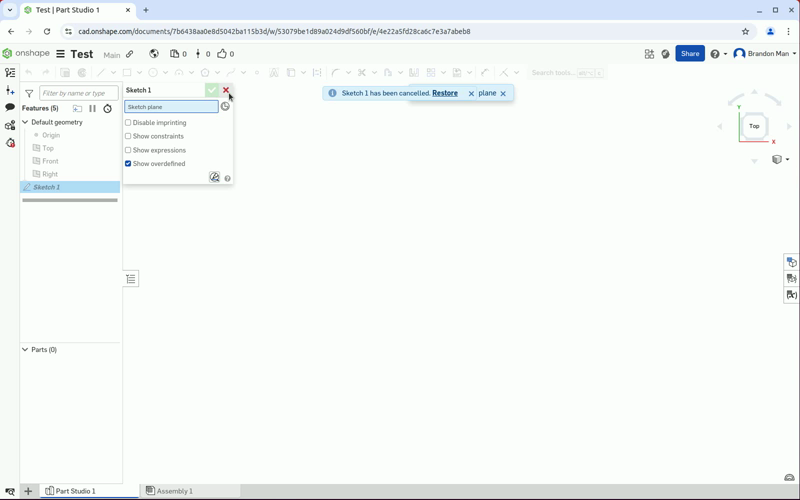
mouse_move(73, 150)
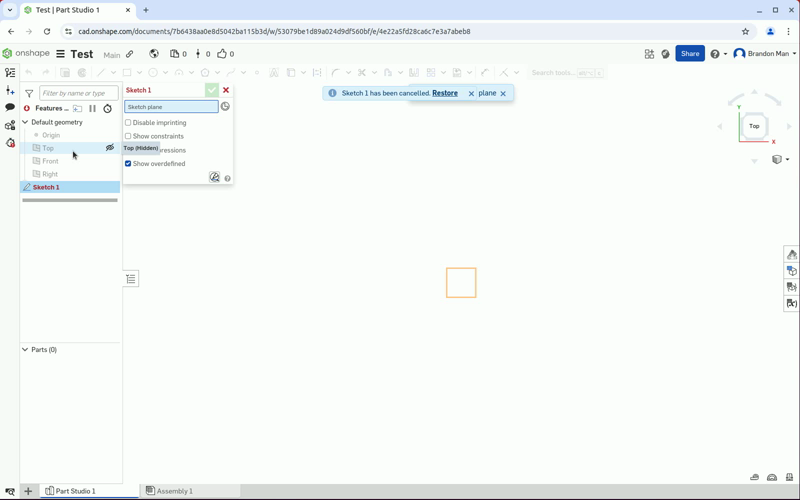
click(73, 150)
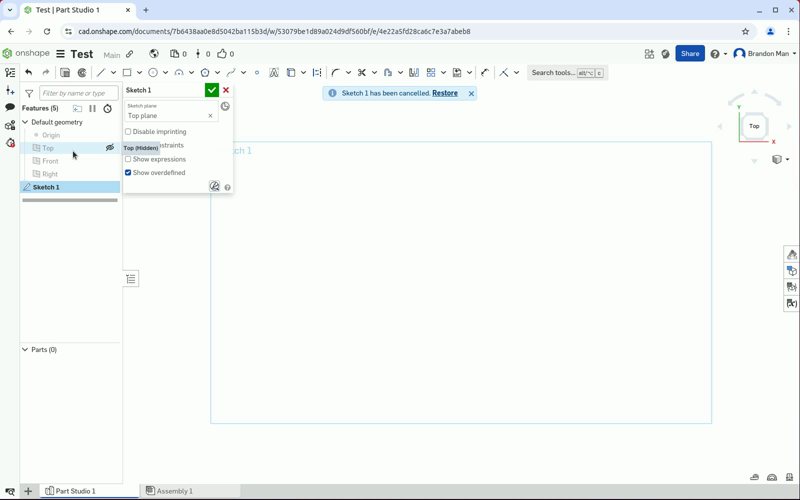
mouse_move(73, 352)
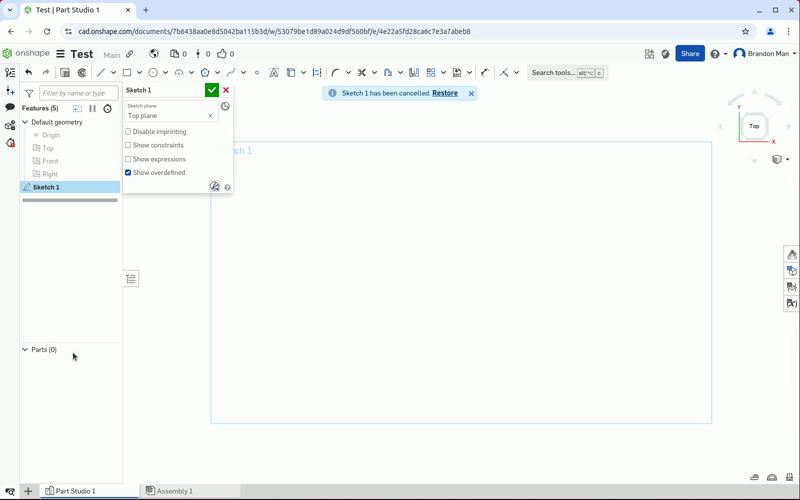
key(y)
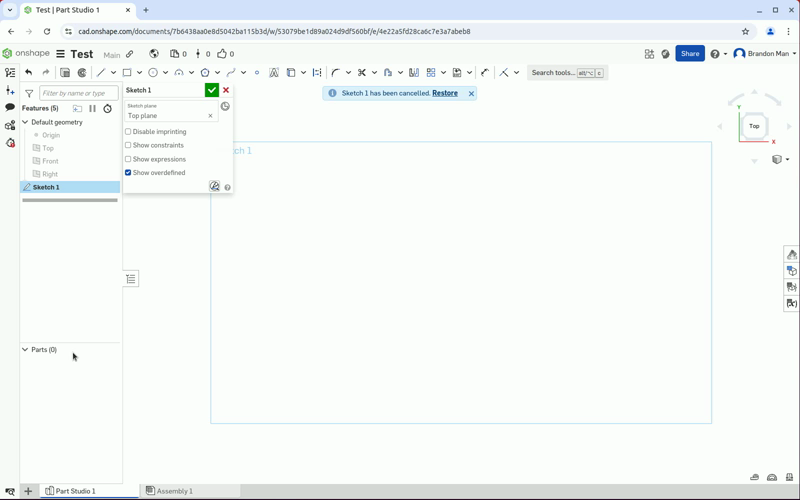
key(l)
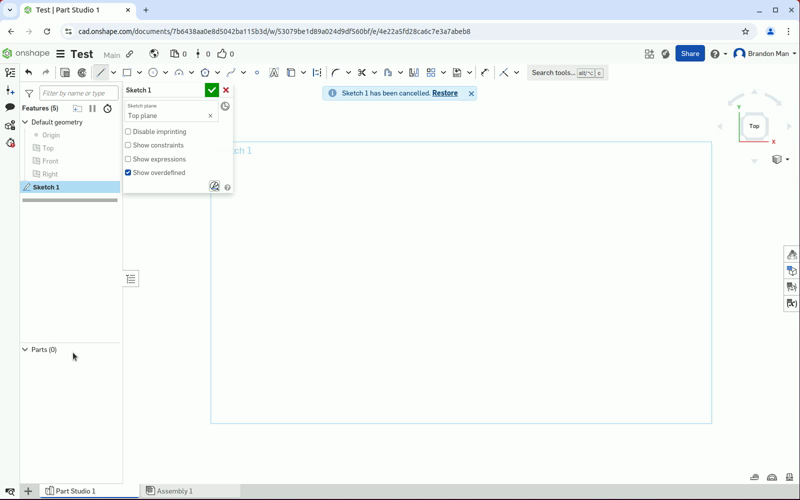
key_down(shift)
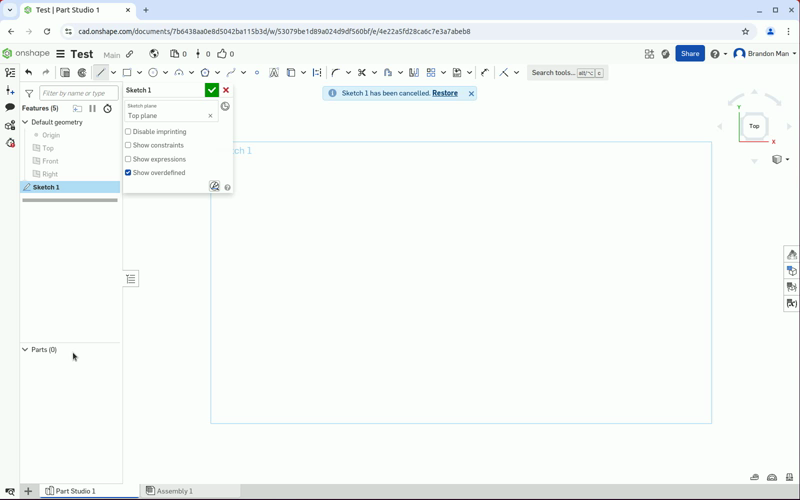
mouse_move(426, 170)
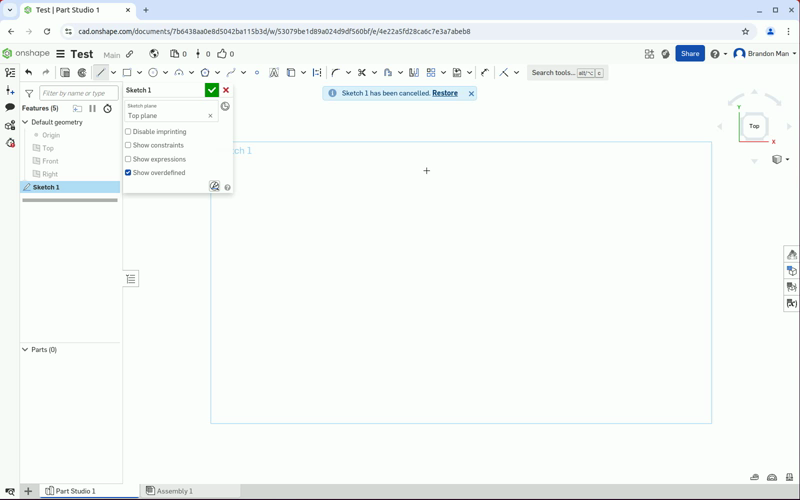
click(426, 170)
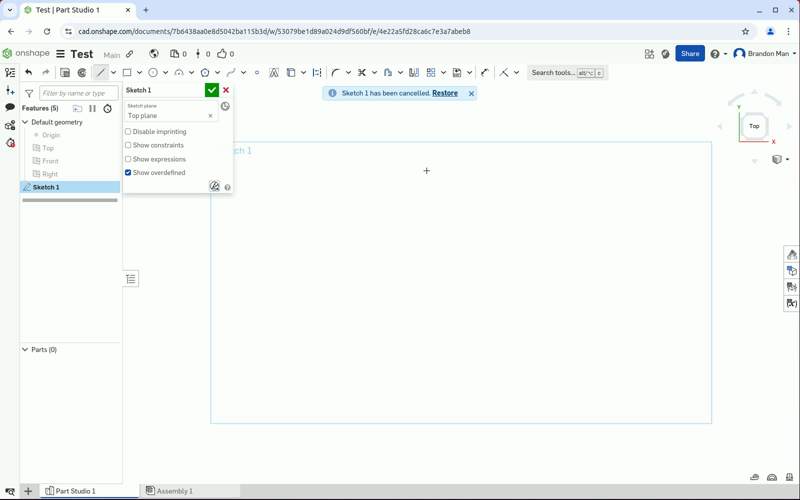
key_up(shift)
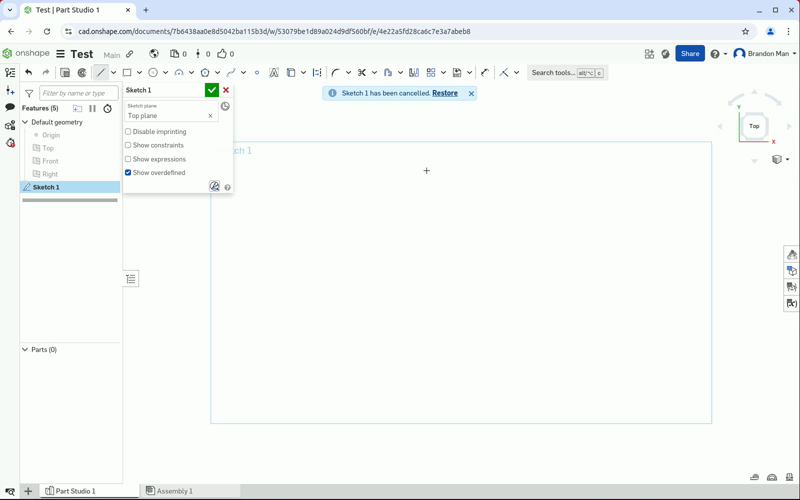
key_down(shift)
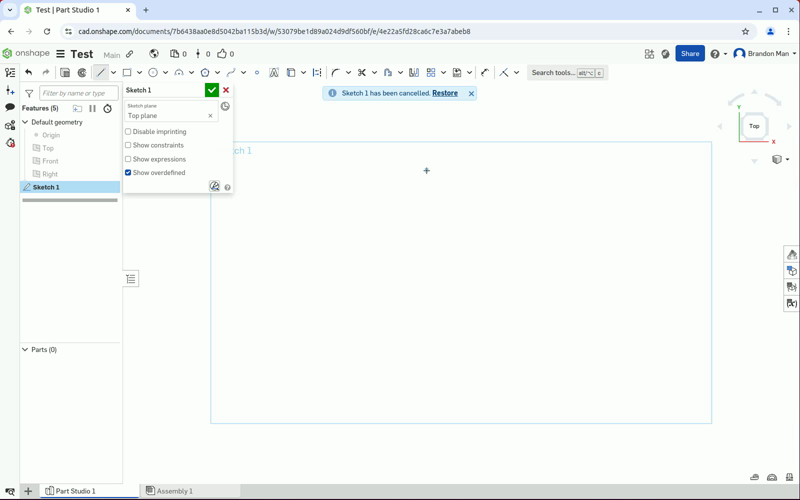
mouse_move(456, 170)
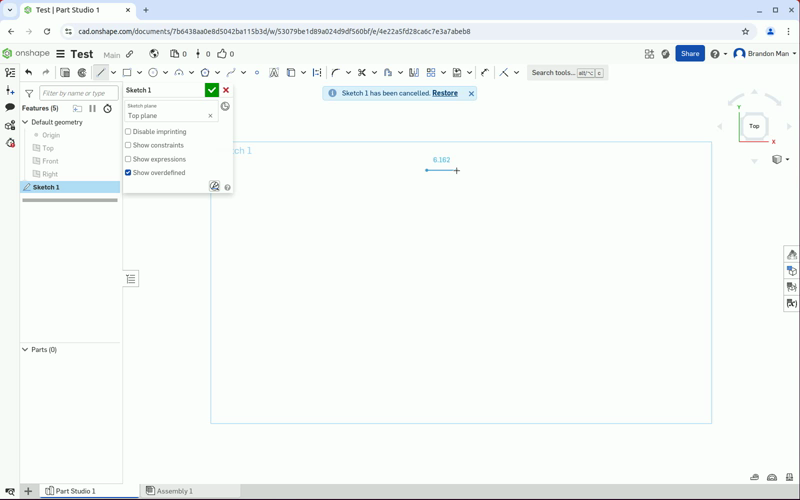
mouse_move(428, 201)
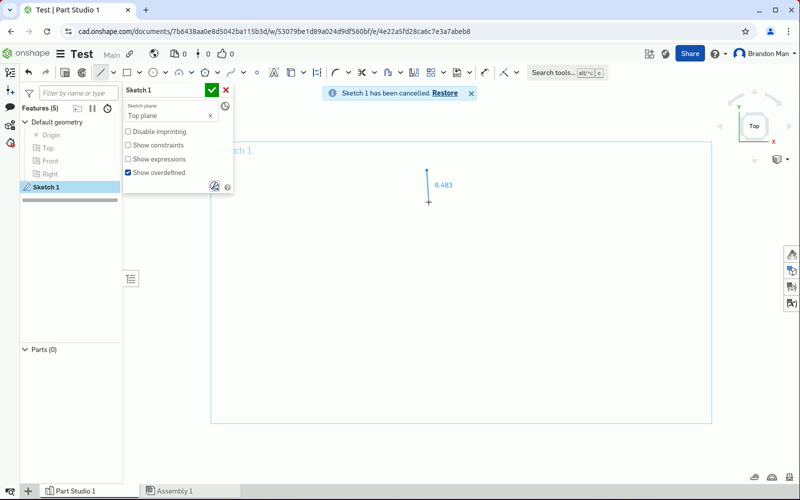
click(428, 201)
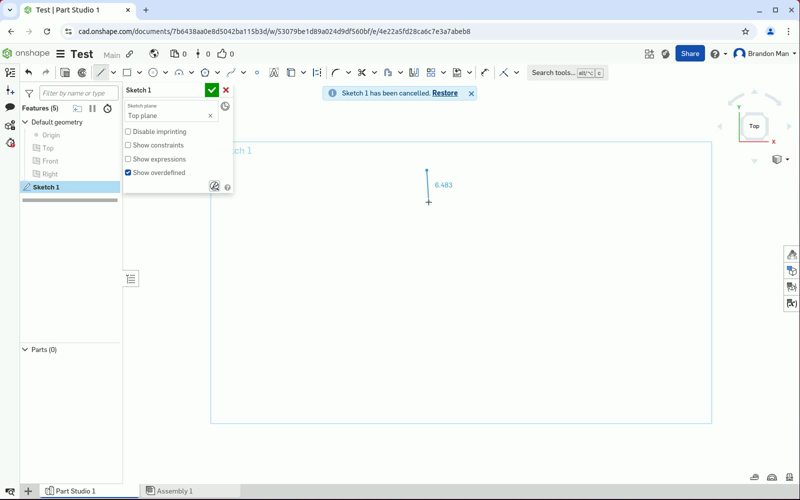
key_up(shift)
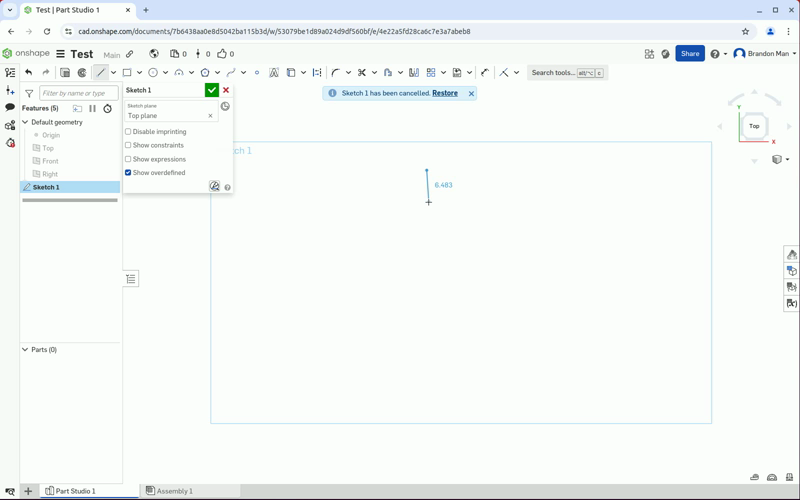
key_down(shift)
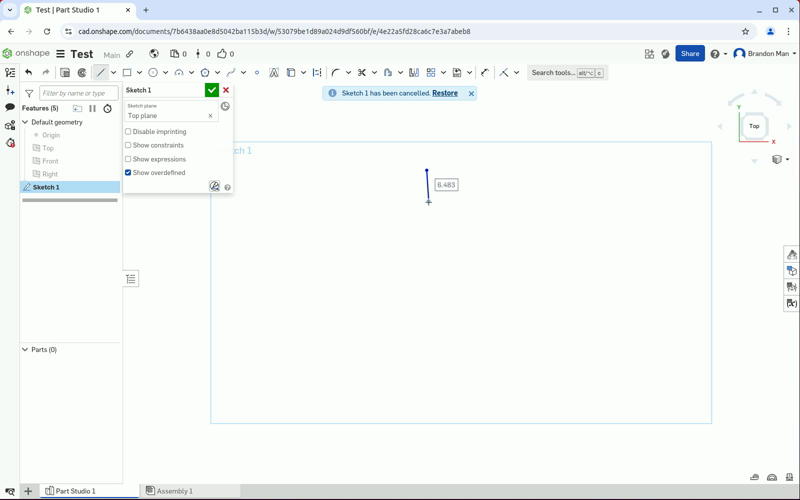
mouse_move(458, 201)
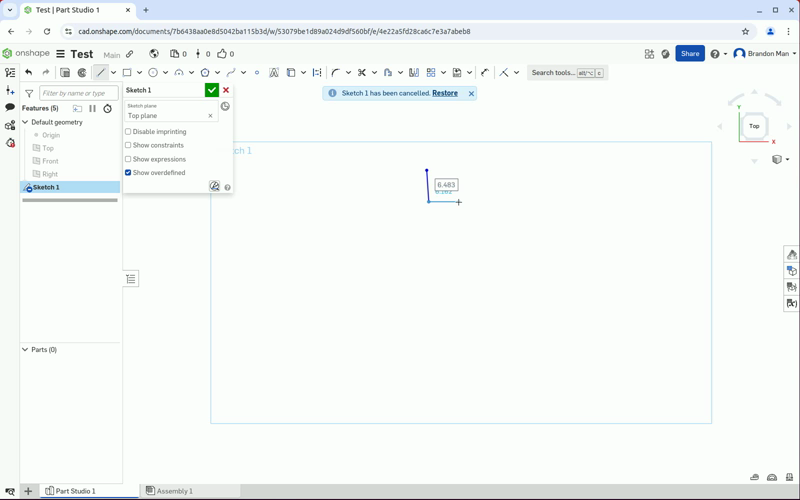
mouse_move(445, 201)
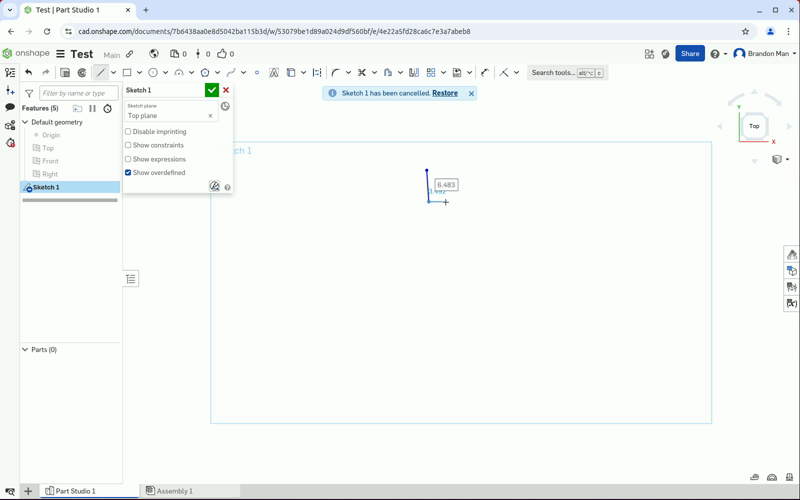
click(445, 201)
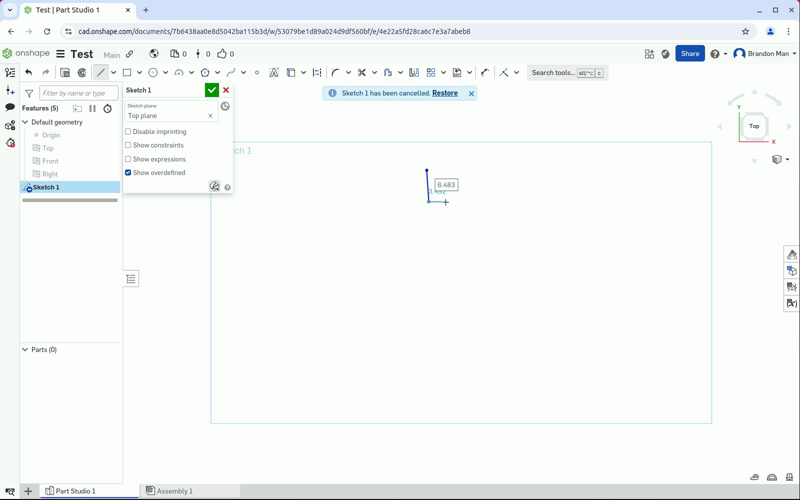
key_up(shift)
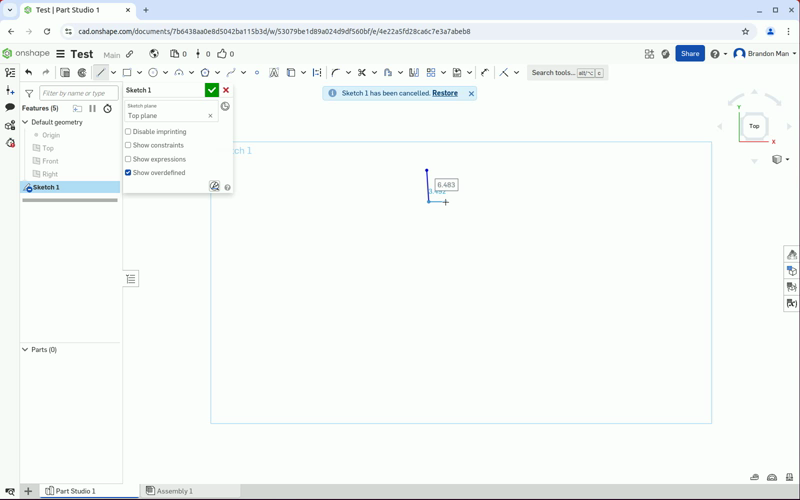
key_down(shift)
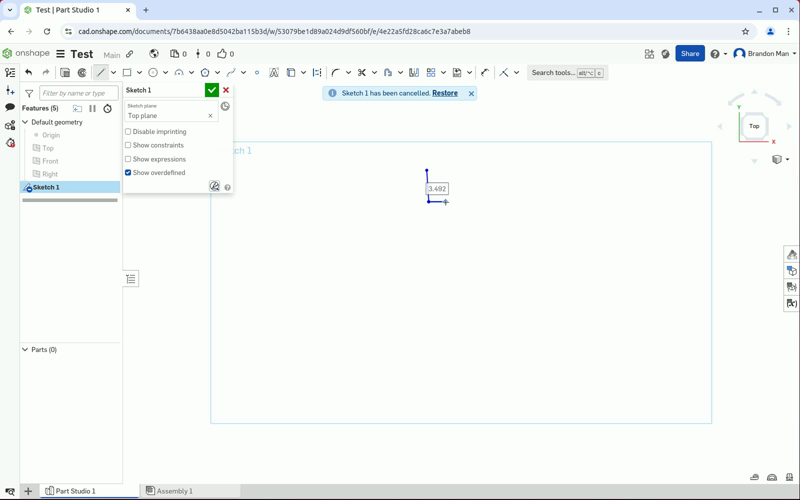
mouse_move(475, 201)
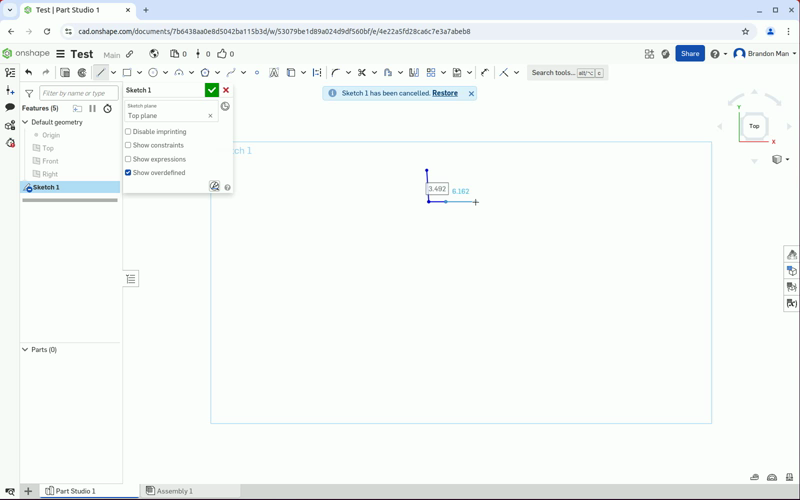
mouse_move(448, 170)
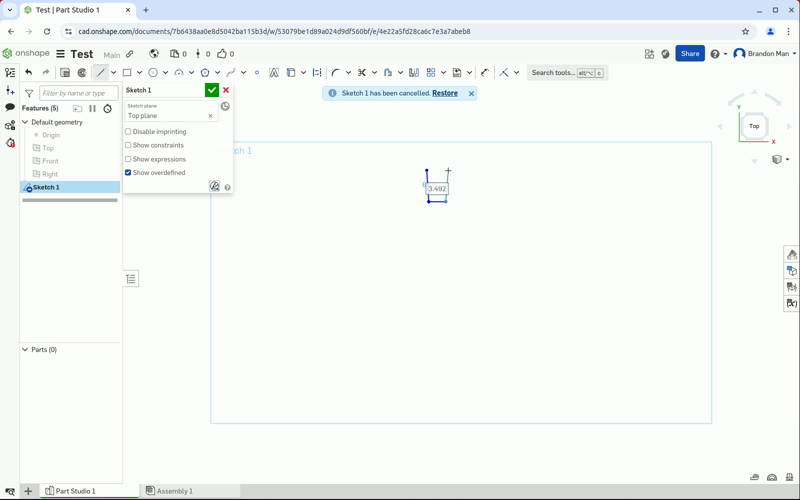
click(448, 170)
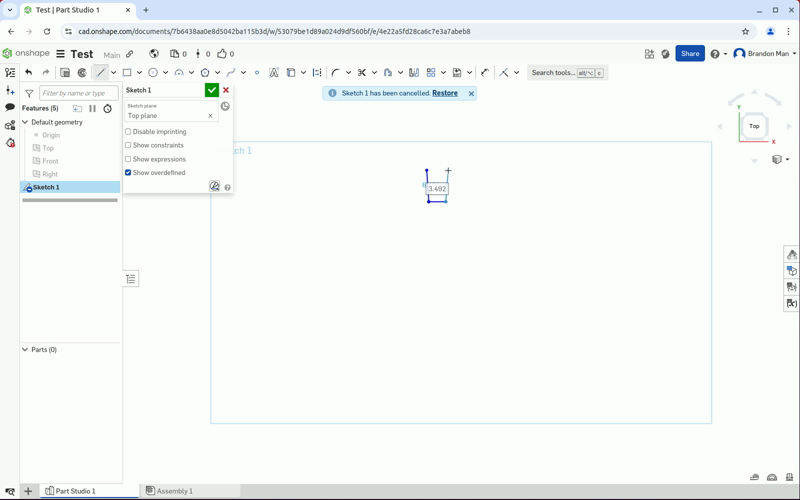
key_up(shift)
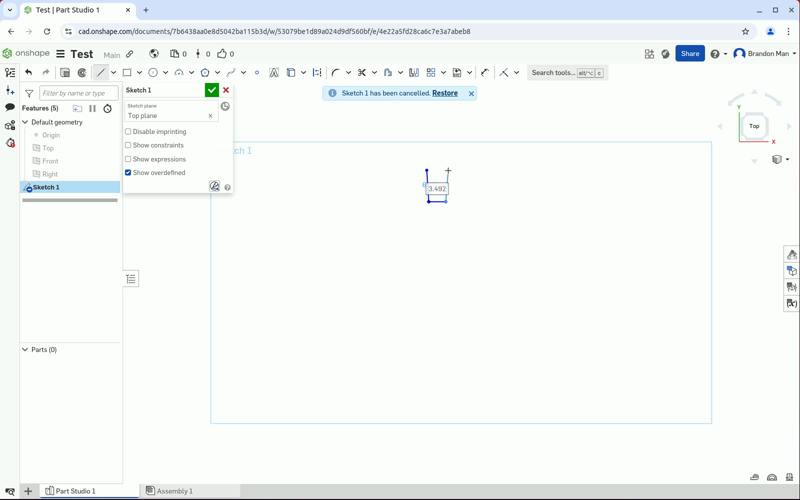
mouse_move(478, 170)
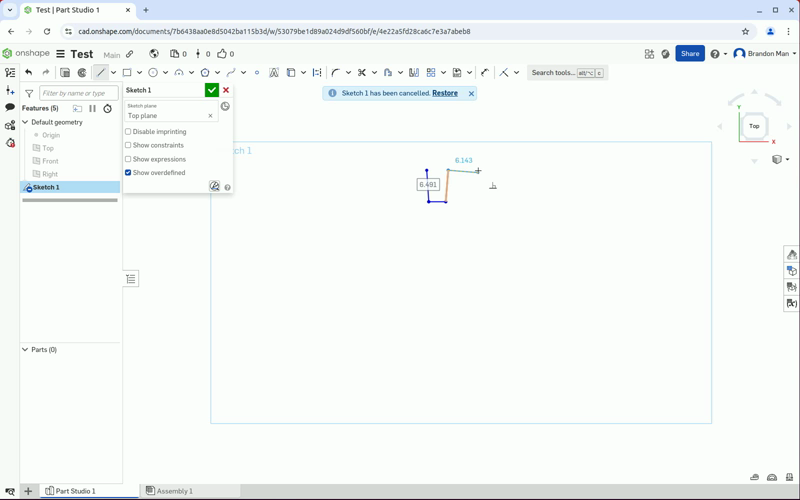
key_down(shift)
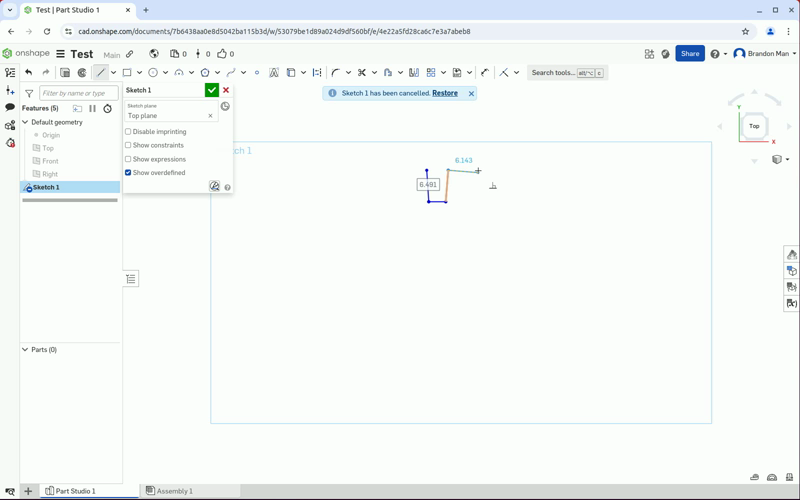
mouse_move(426, 170)
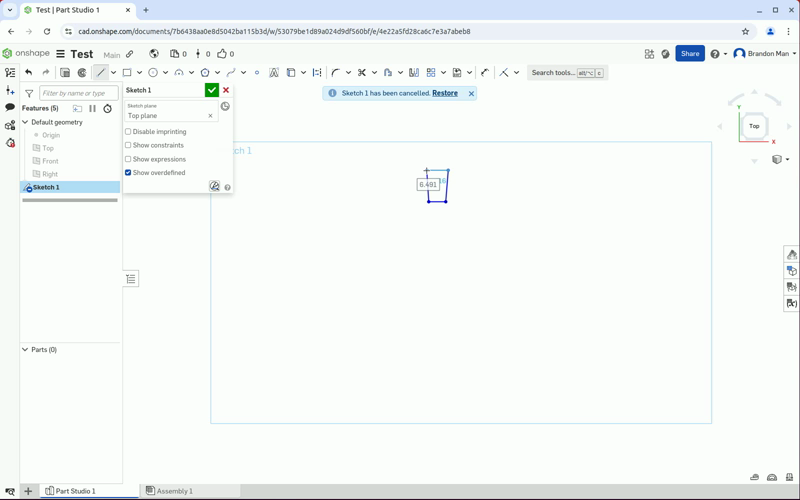
key_up(shift)
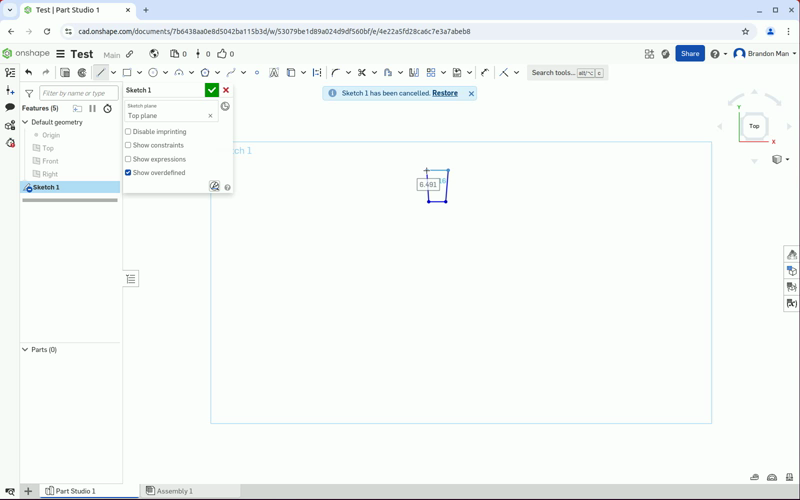
click(426, 170)
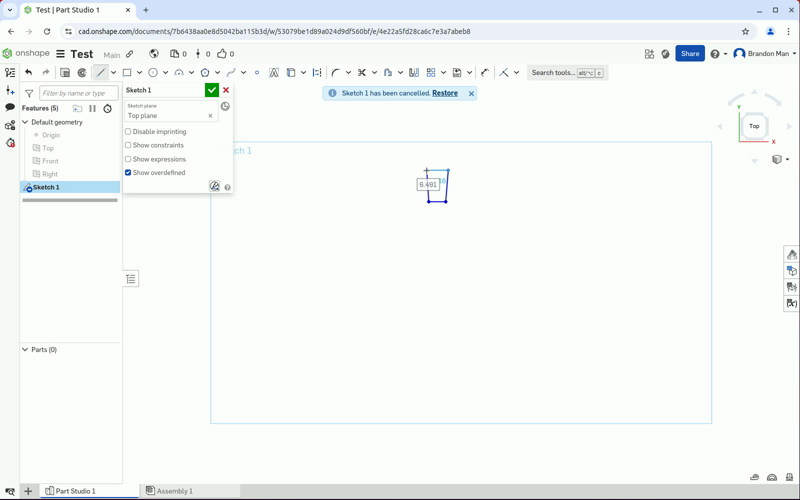
key(esc)
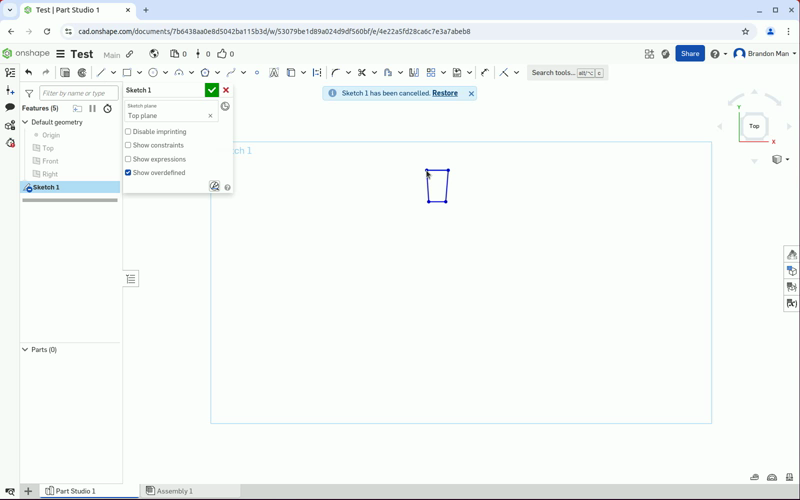
mouse_move(441, 193)
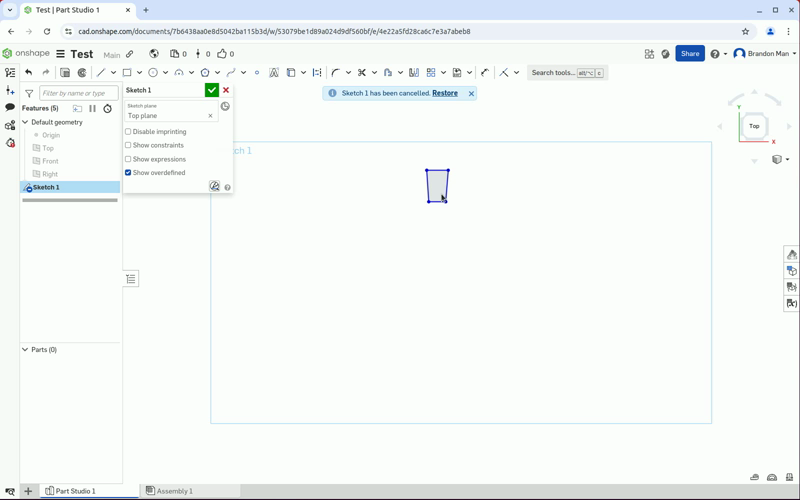
scroll(6)
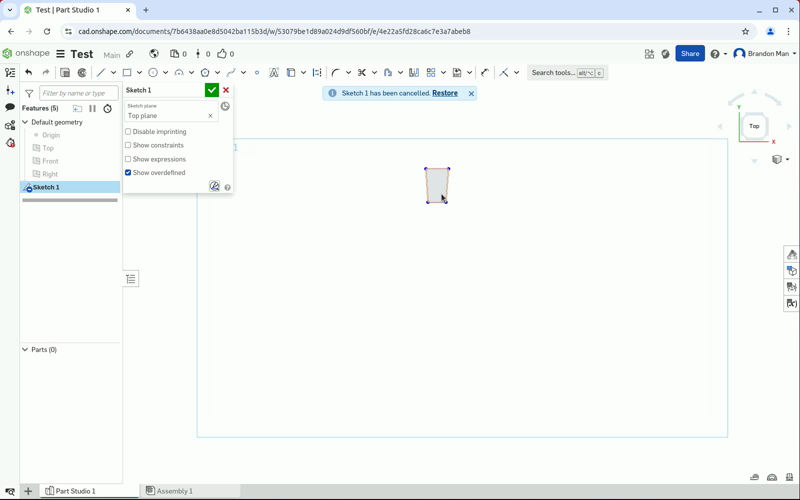
scroll(6)
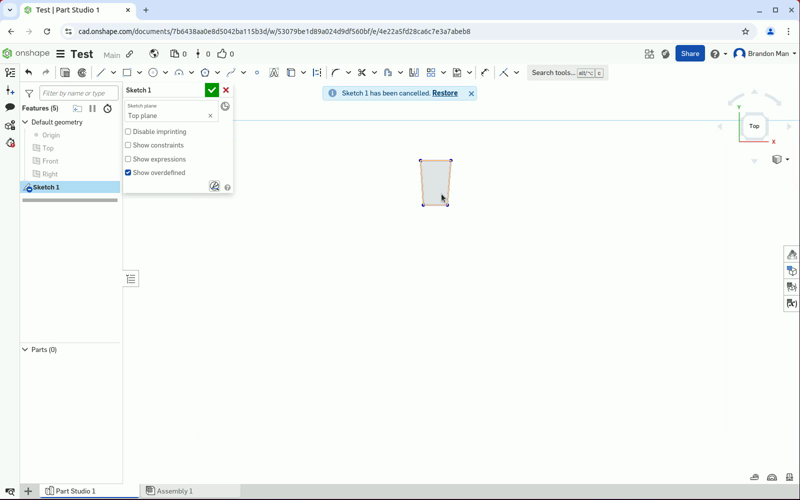
scroll(6)
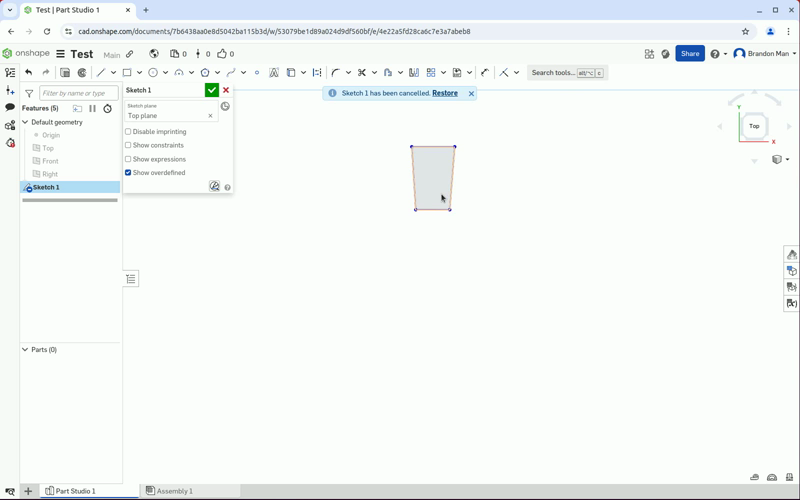
scroll(6)
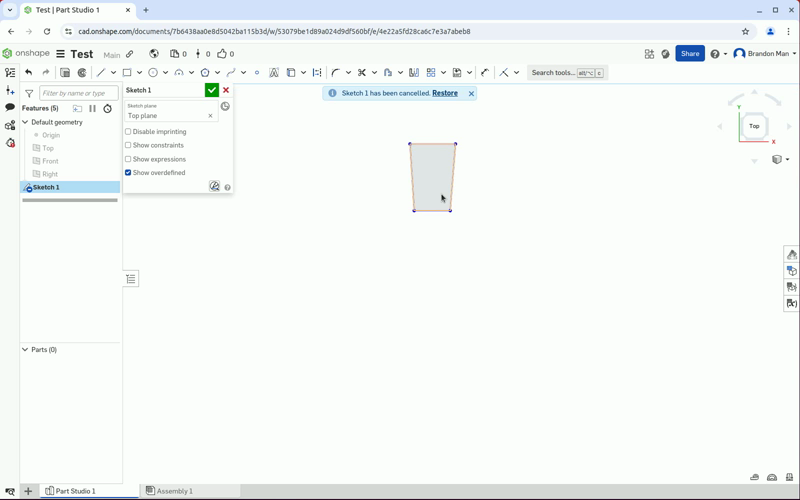
scroll(6)
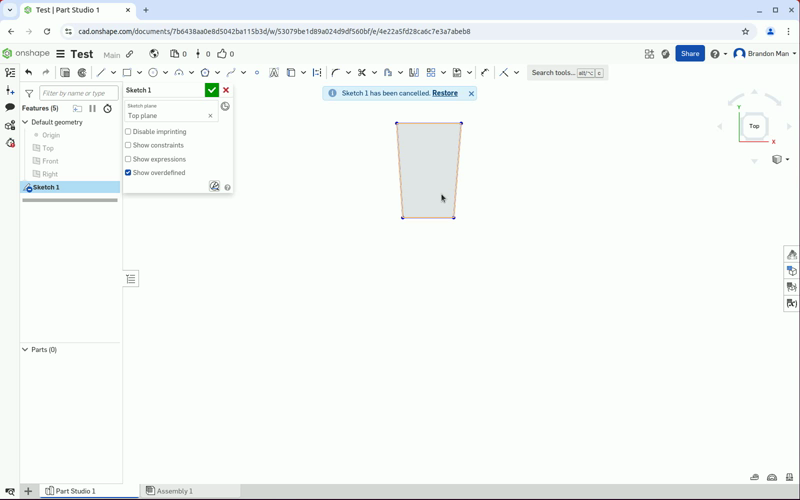
scroll(6)
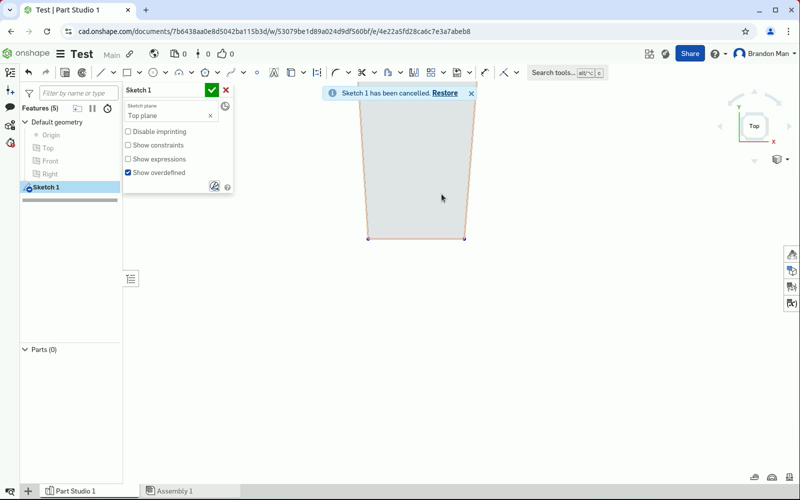
scroll(6)
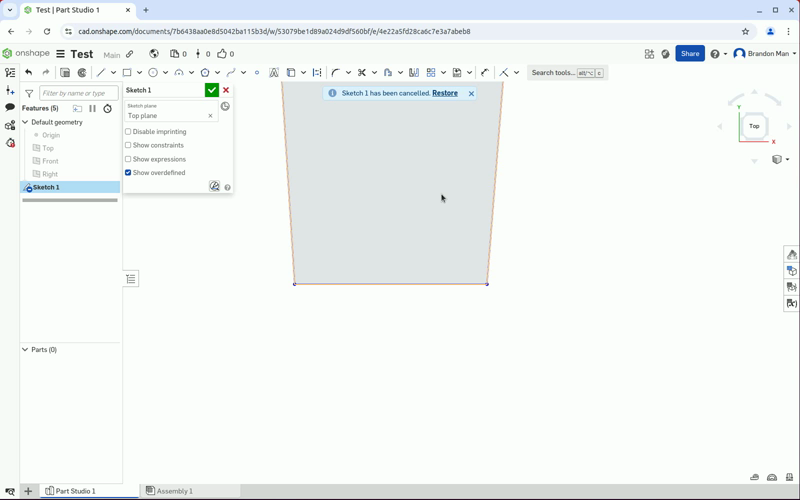
click(441, 193)
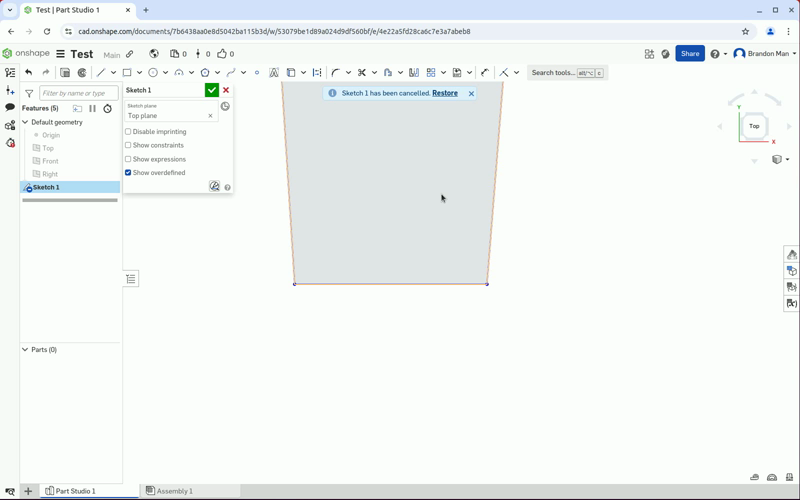
scroll(-6)
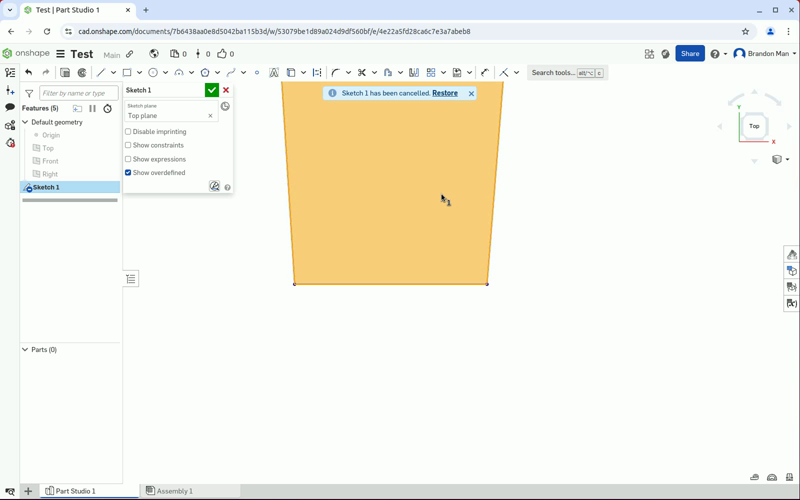
scroll(-6)
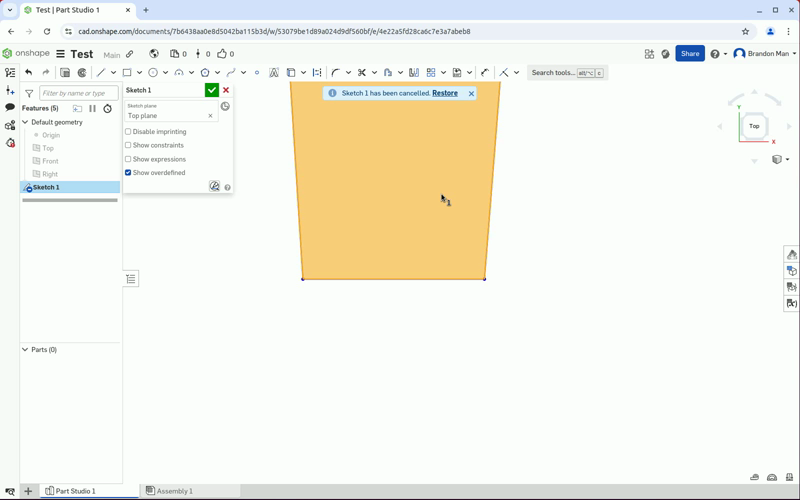
scroll(-6)
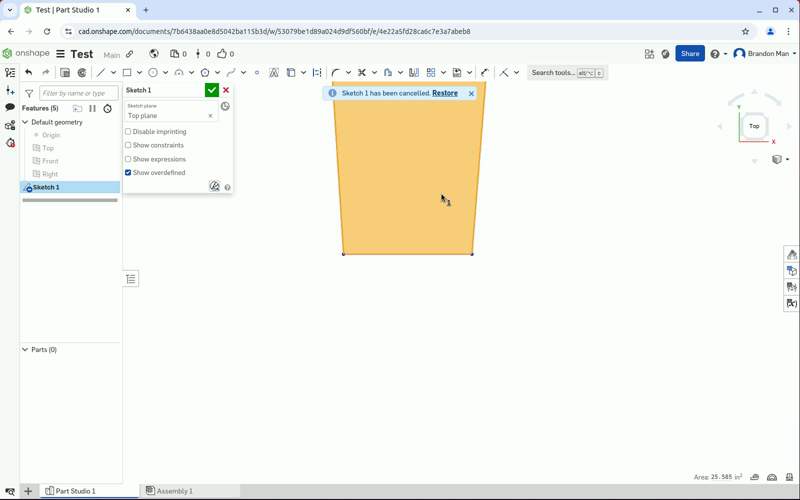
scroll(-6)
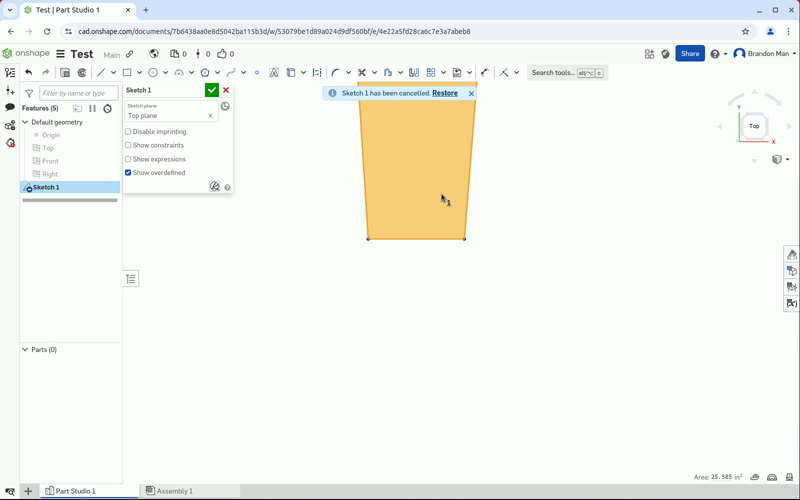
scroll(-6)
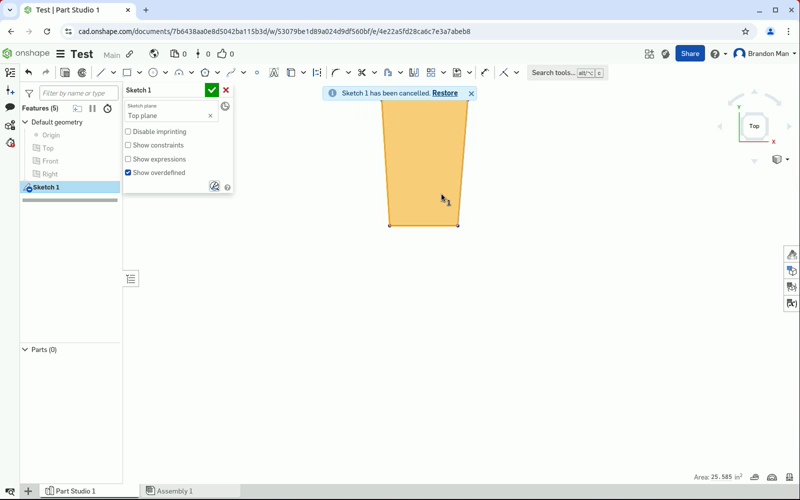
scroll(-6)
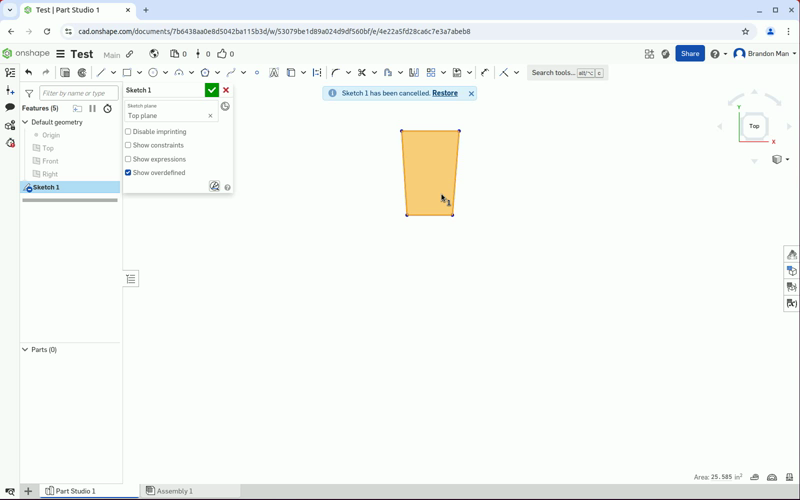
scroll(-6)
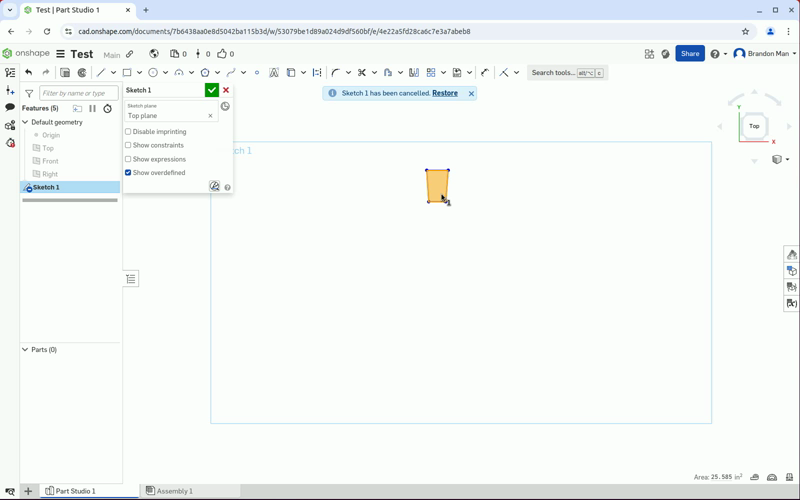
mouse_move(73, 352)
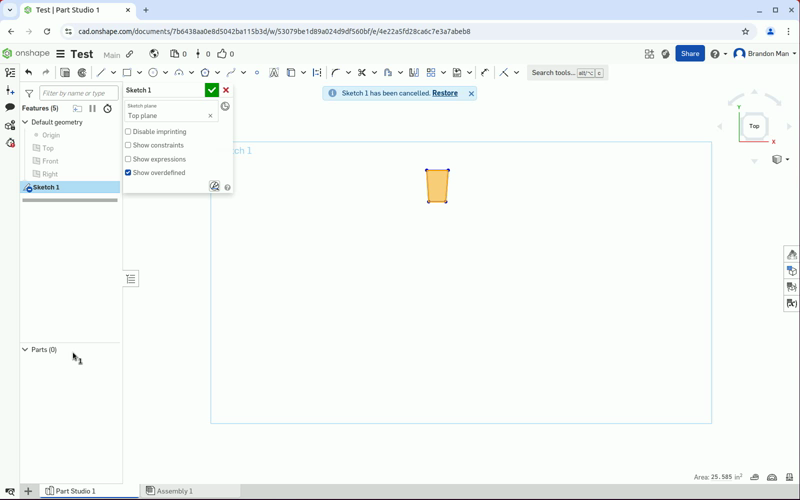
key(shift+y)
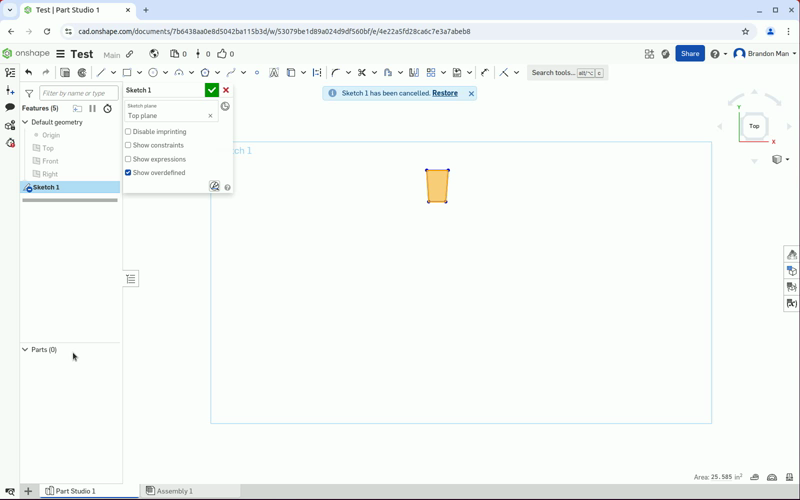
key(shift+e)
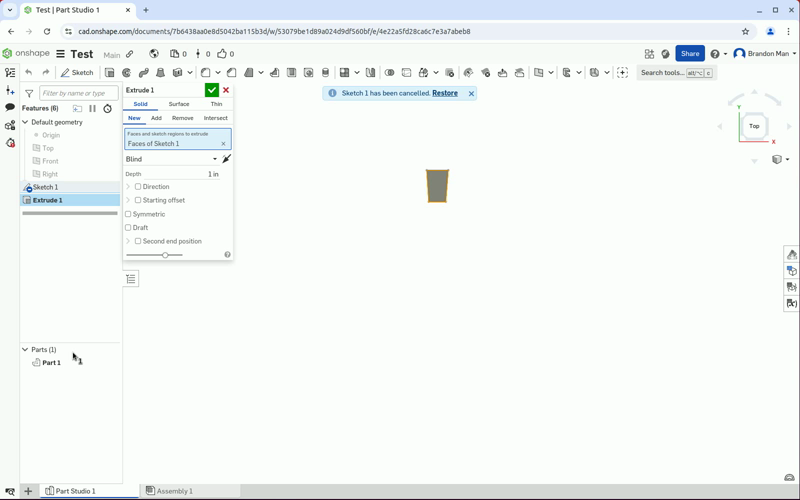
mouse_move(143, 106)
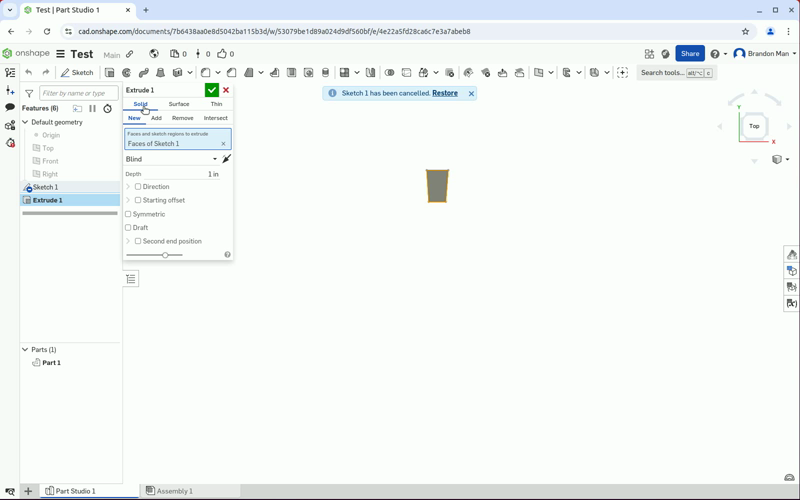
click(143, 106)
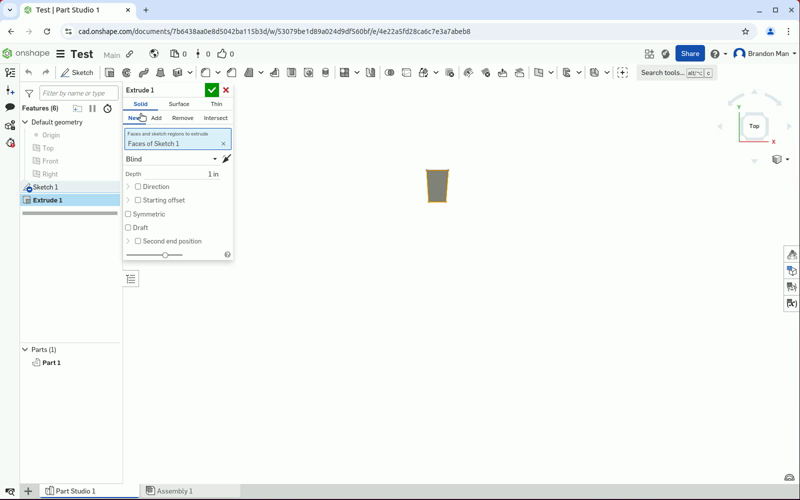
mouse_move(137, 120)
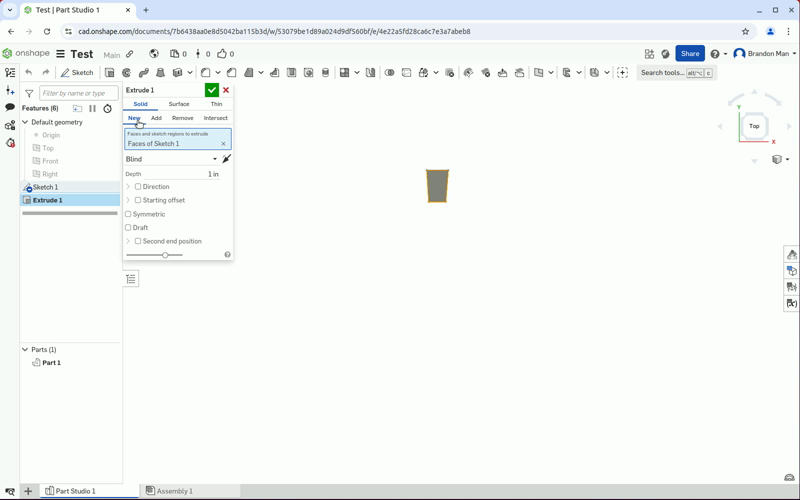
click(137, 120)
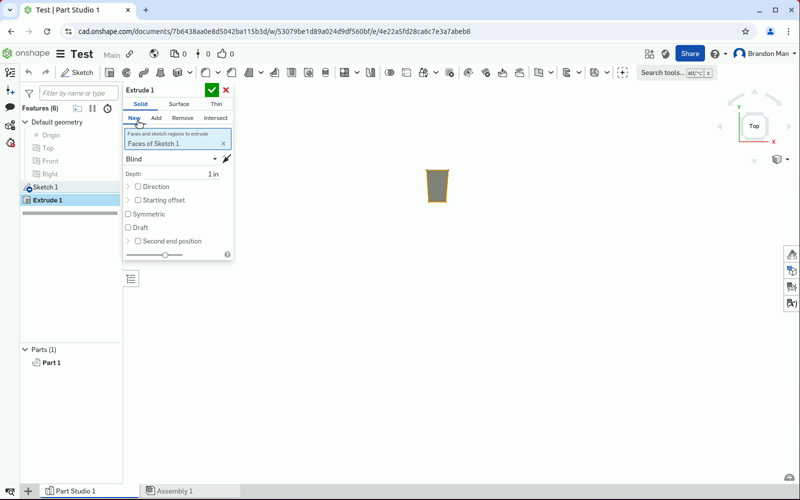
key(tab, 4)
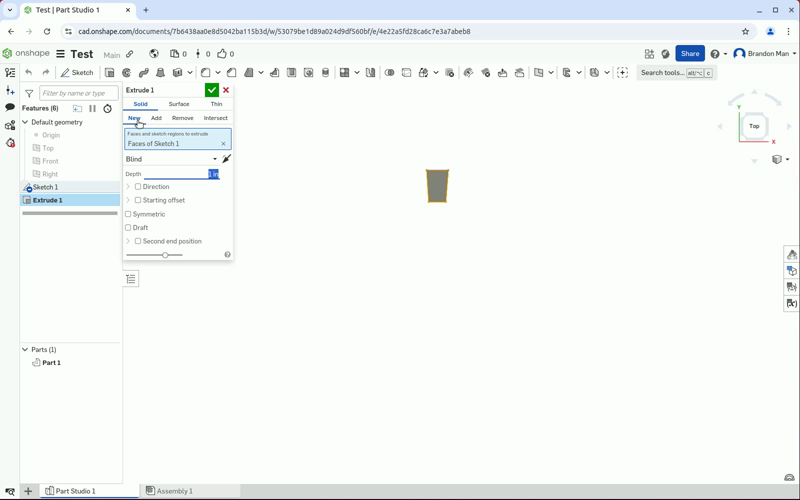
text(0.481)
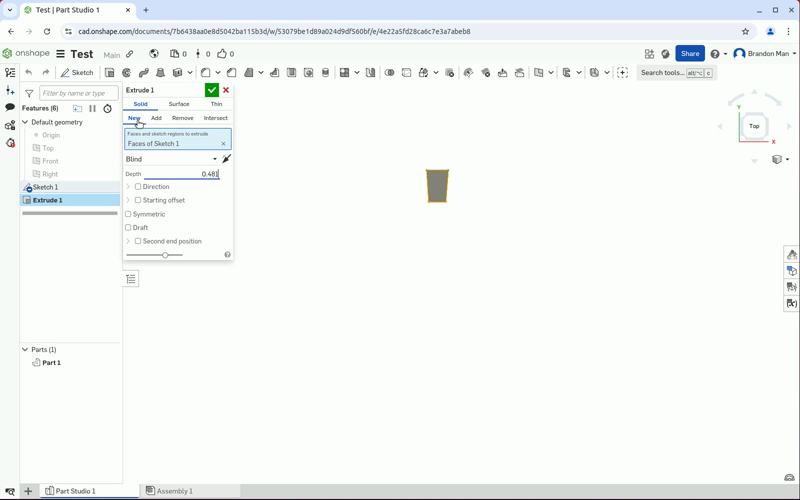
key(enter)
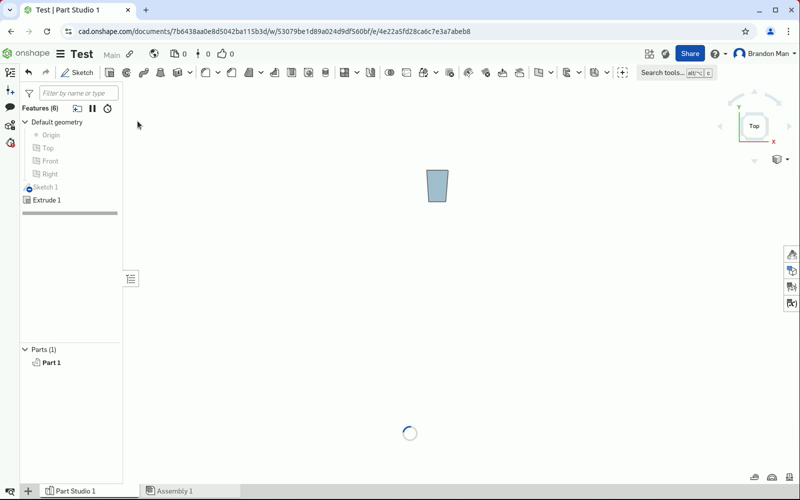
key(shift+h)
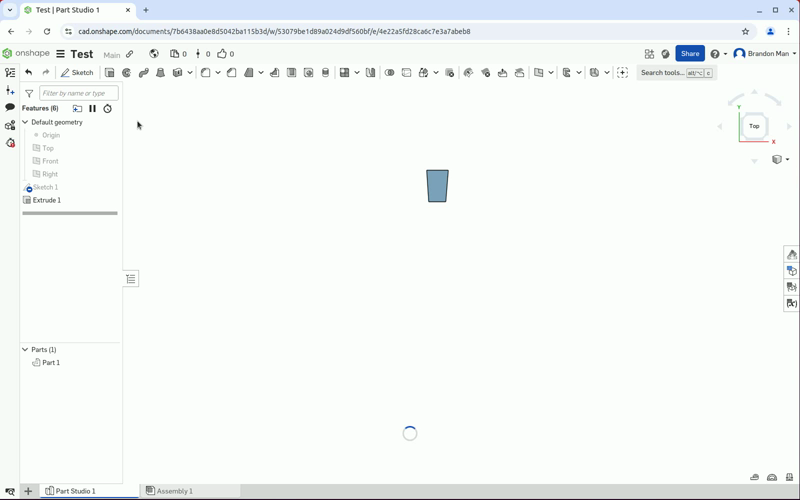
key(shift+h)
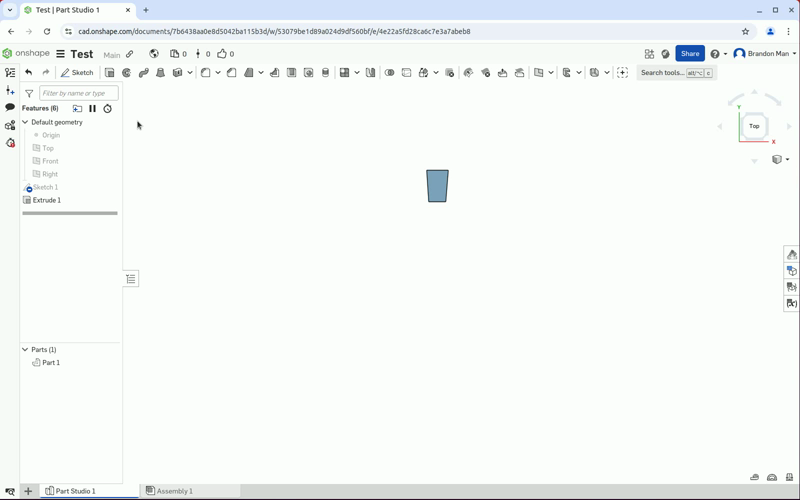
mouse_move(73, 189)
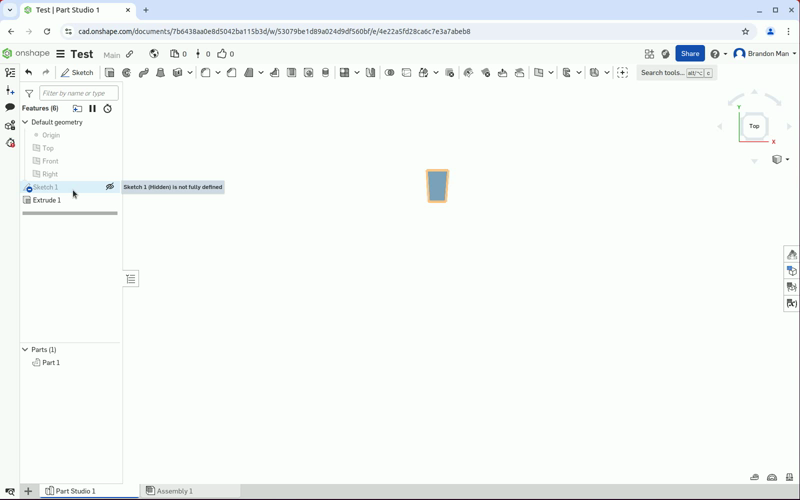
click(73, 189)
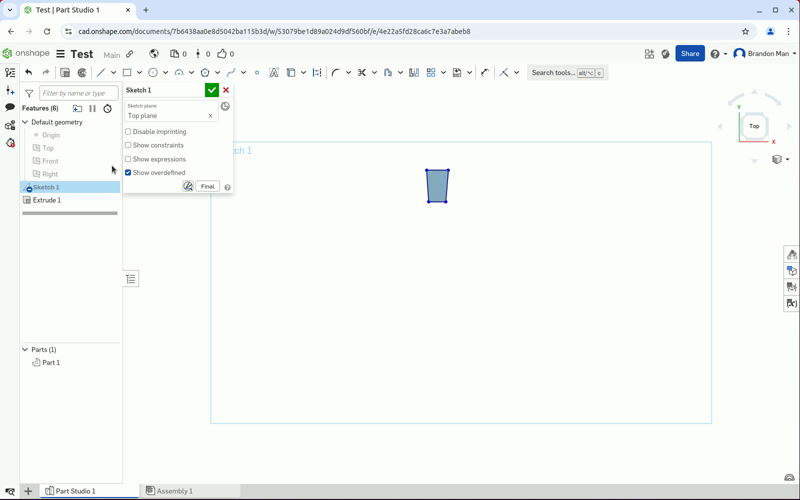
mouse_move(229, 92)
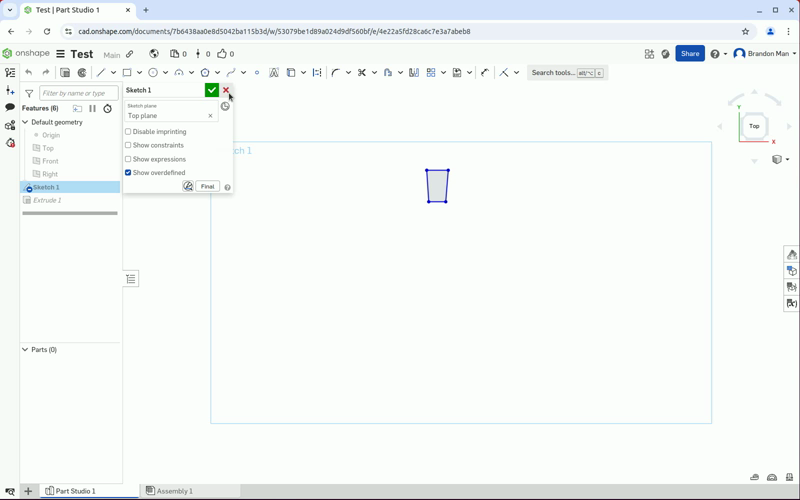
click(229, 92)
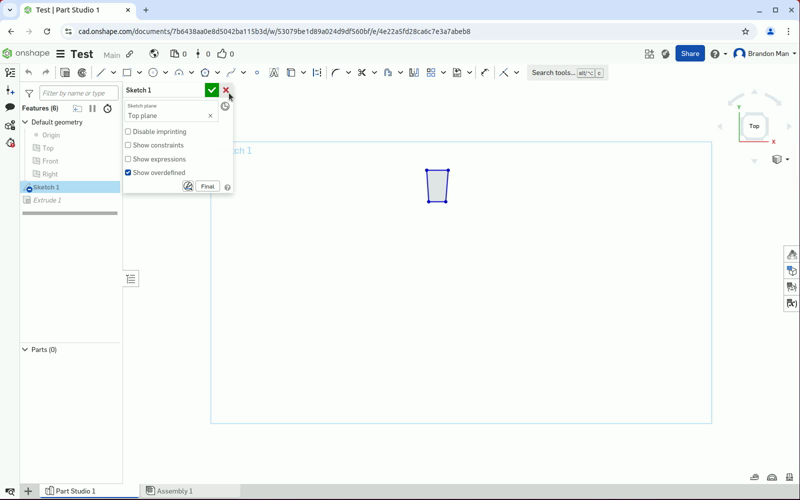
key(shift+s)
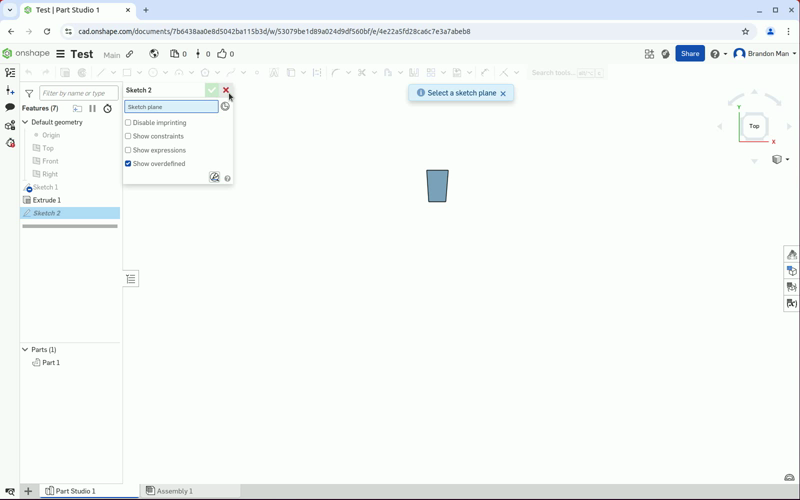
mouse_move(73, 150)
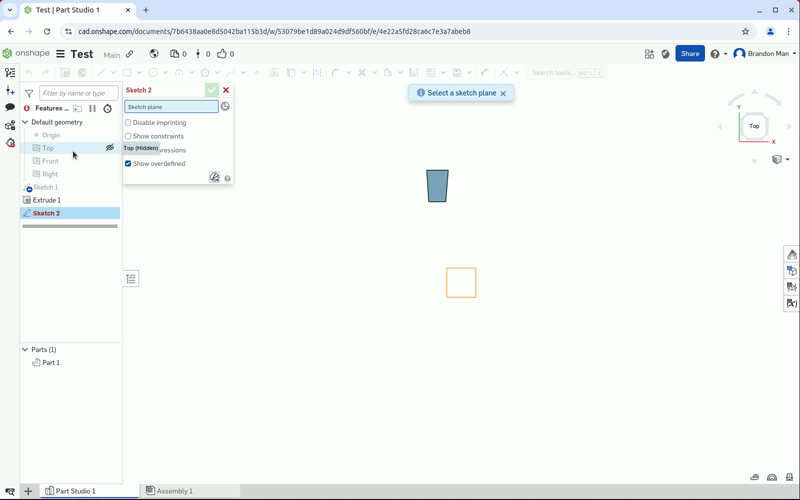
click(73, 150)
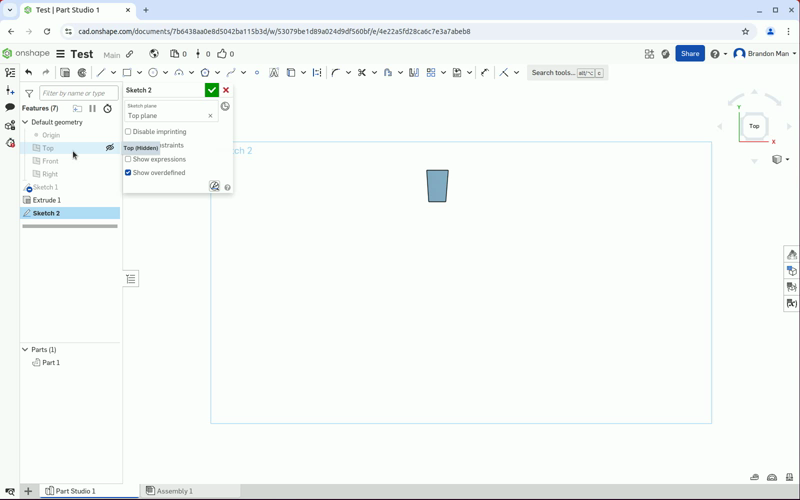
mouse_move(73, 352)
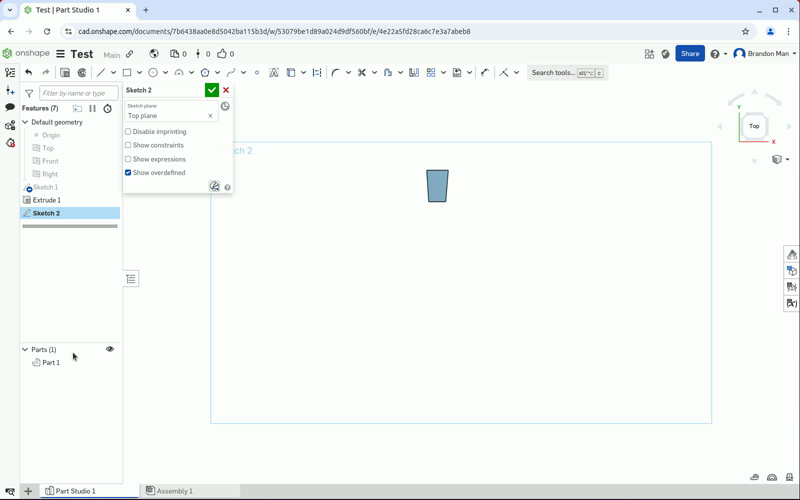
key(y)
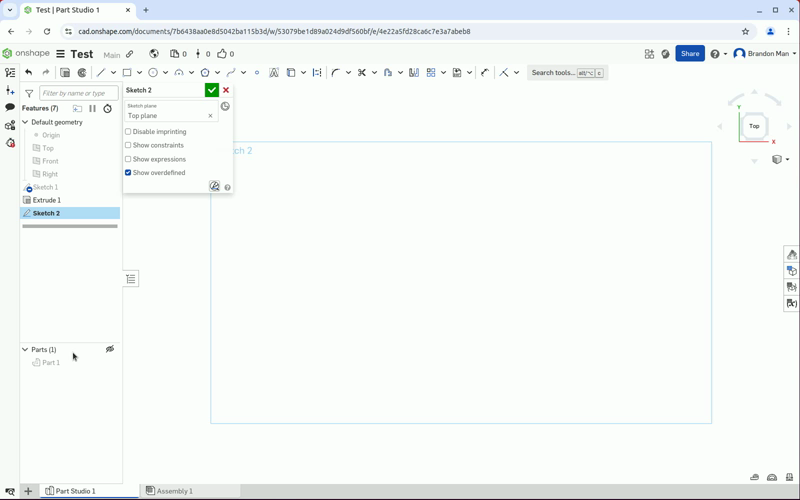
key(l)
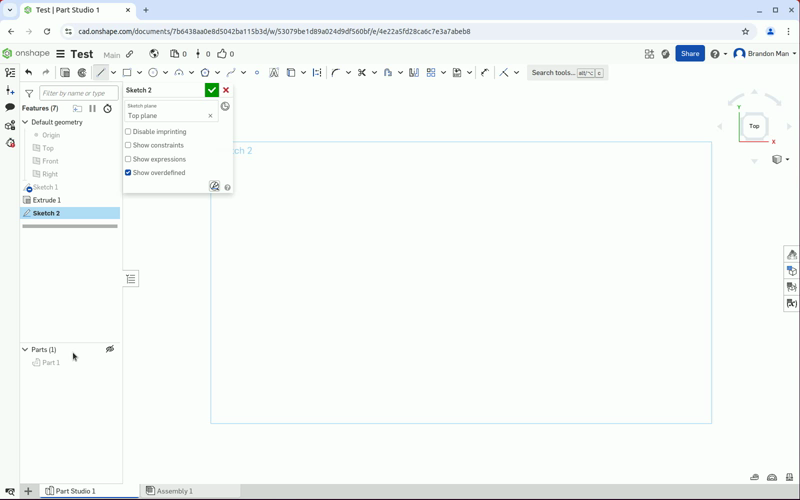
key_down(shift)
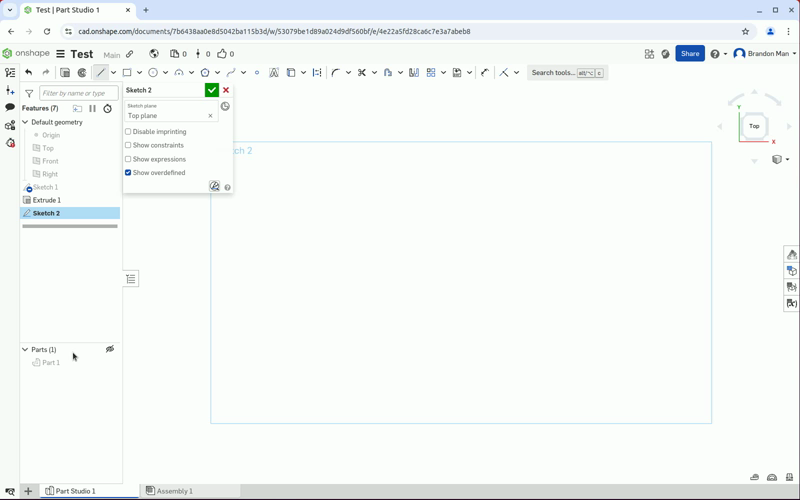
mouse_move(426, 380)
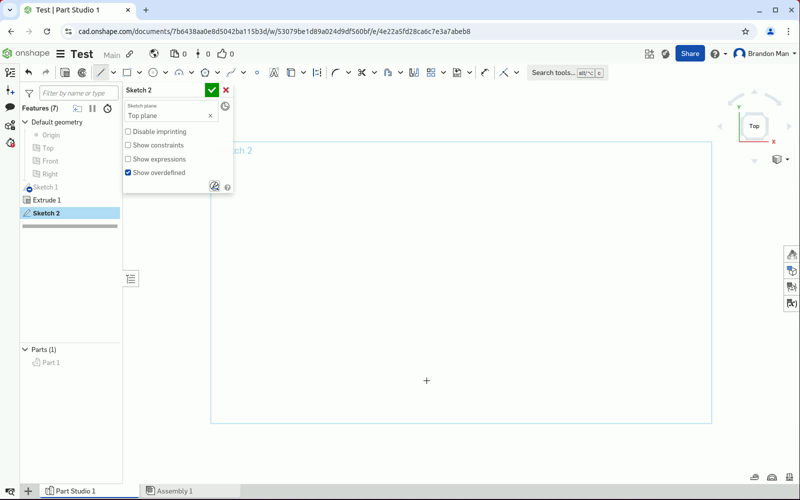
click(426, 380)
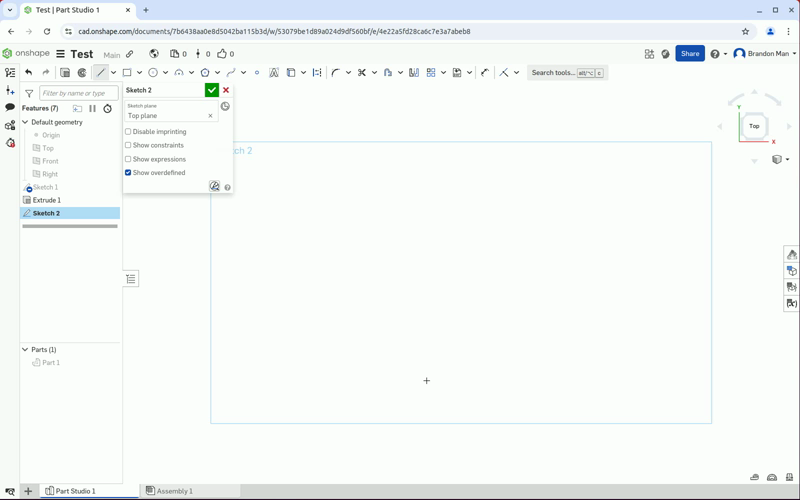
key_up(shift)
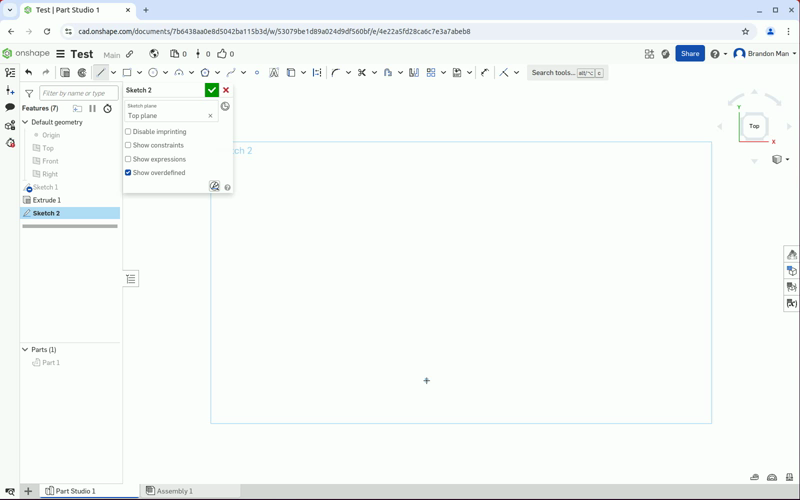
key_down(shift)
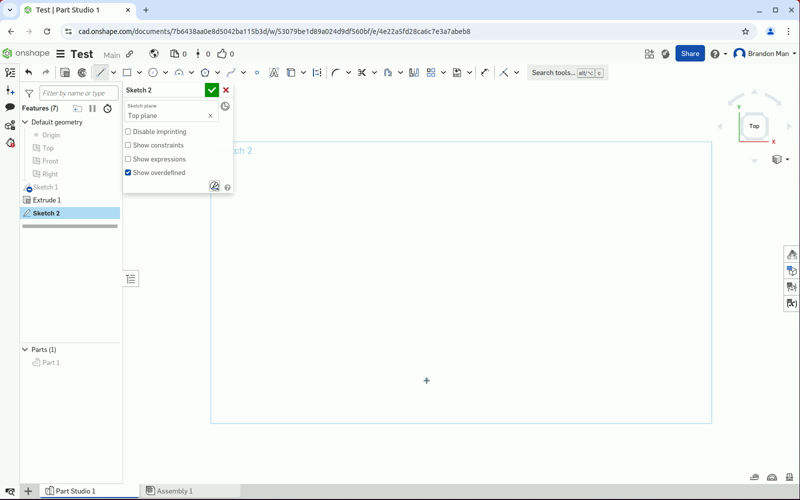
mouse_move(456, 380)
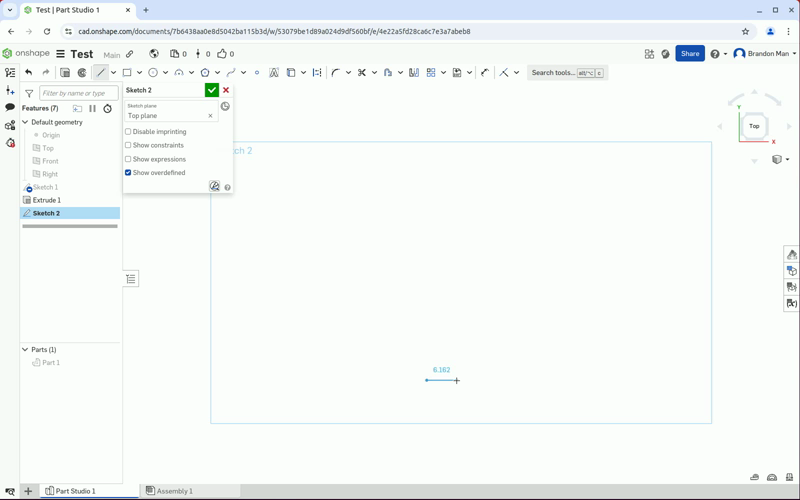
mouse_move(448, 380)
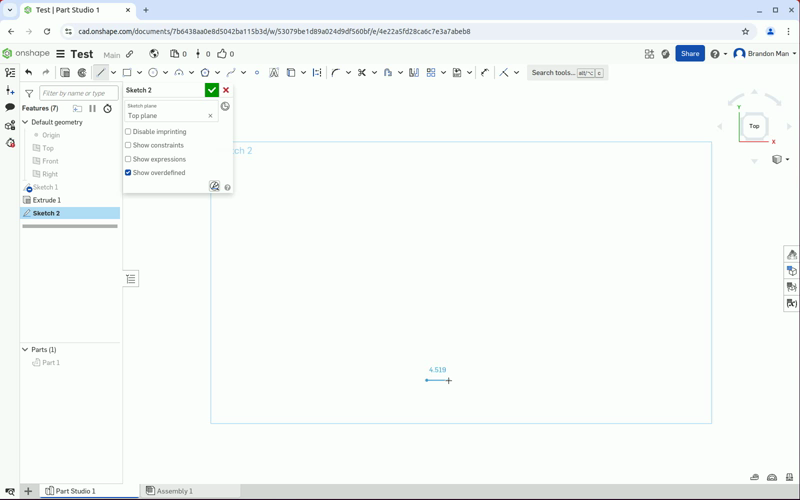
click(448, 380)
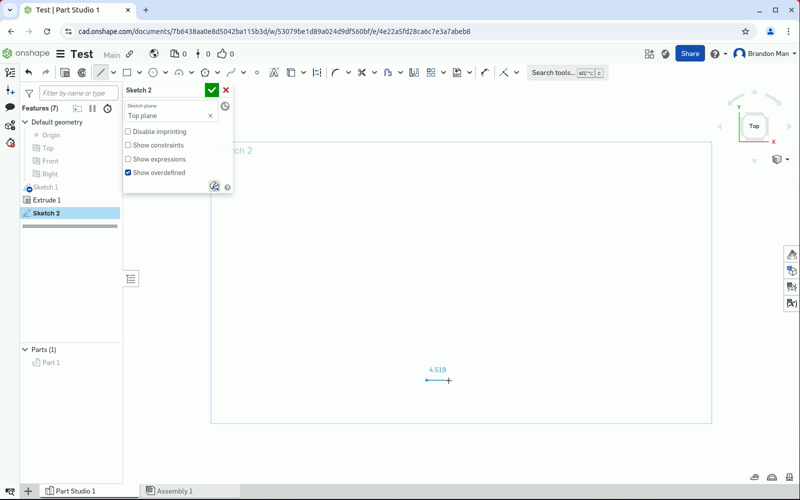
key_up(shift)
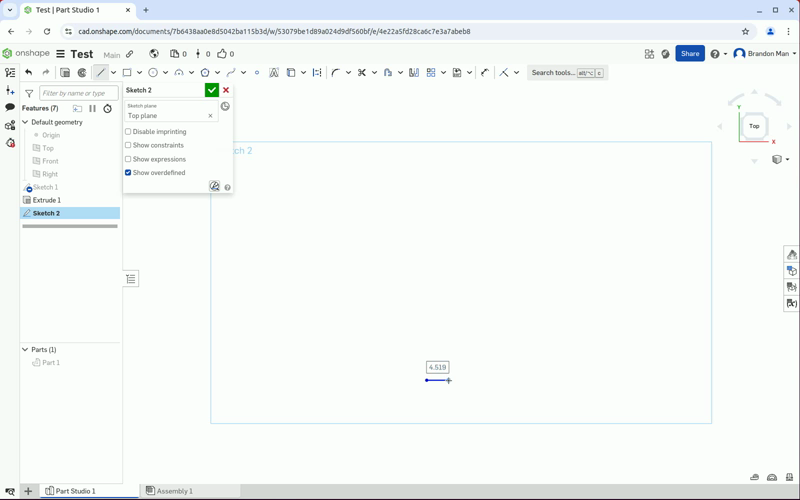
key_down(shift)
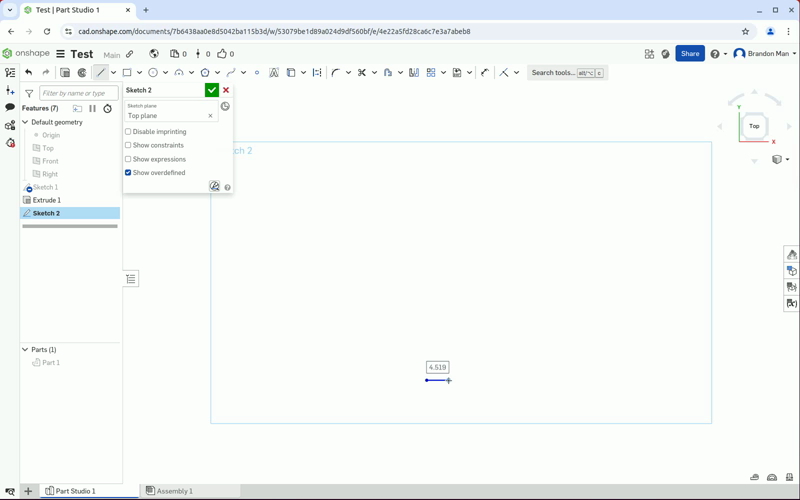
mouse_move(478, 380)
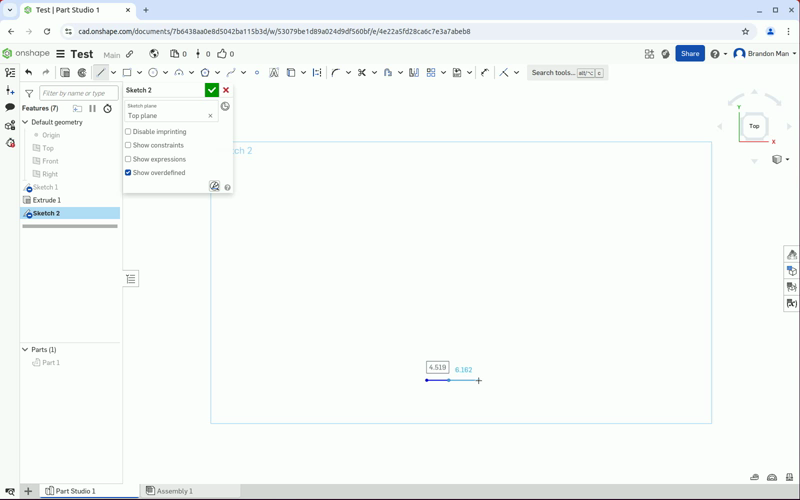
mouse_move(448, 355)
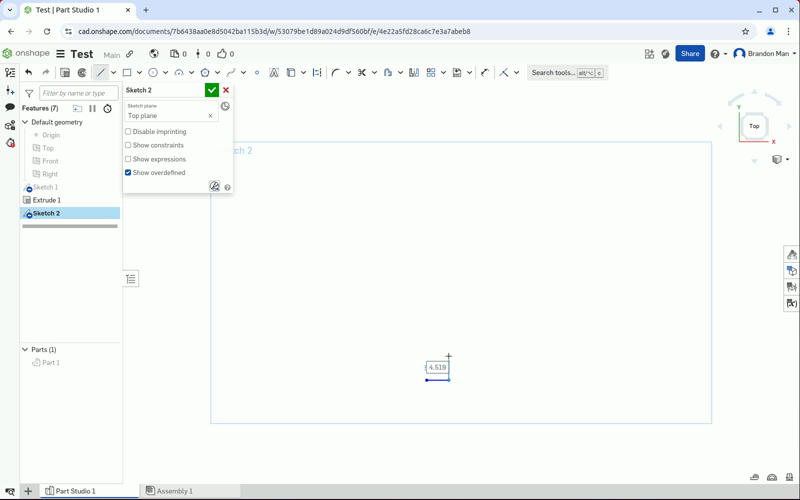
click(448, 355)
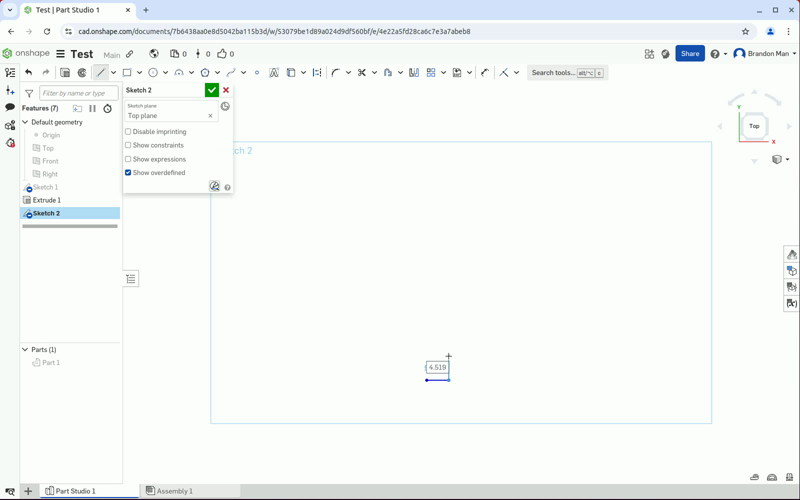
key_up(shift)
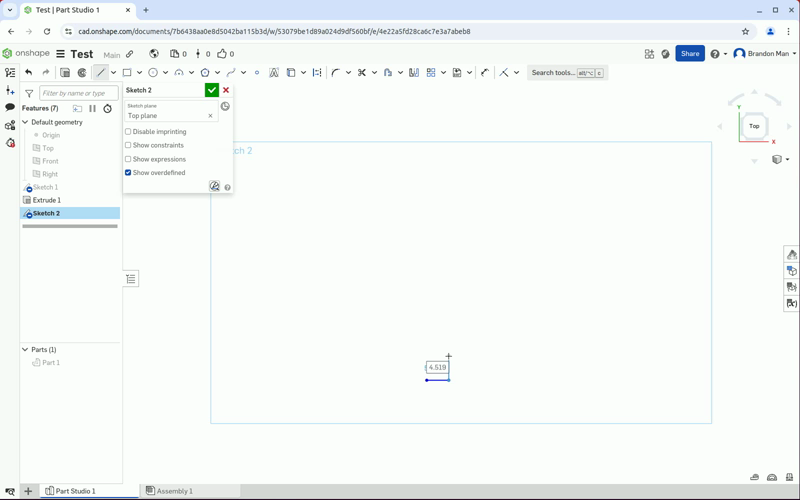
key_down(shift)
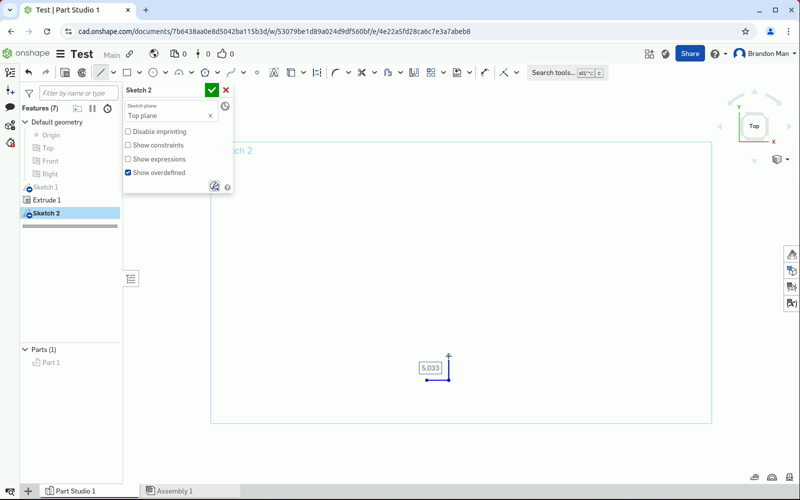
mouse_move(478, 355)
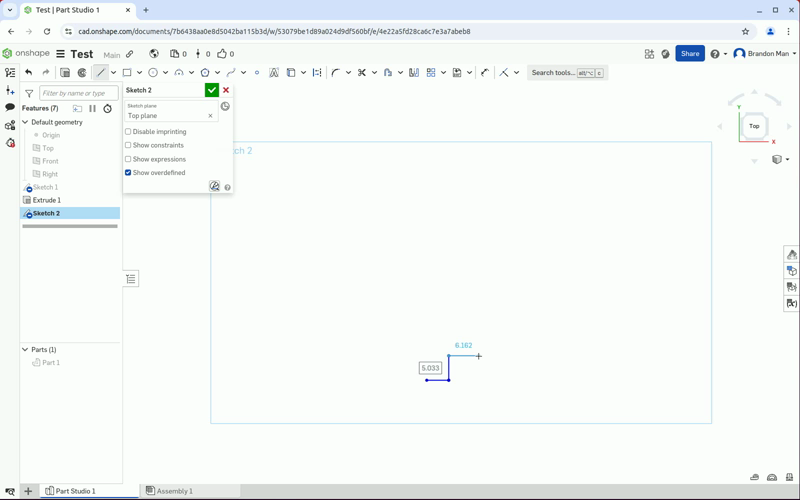
mouse_move(426, 355)
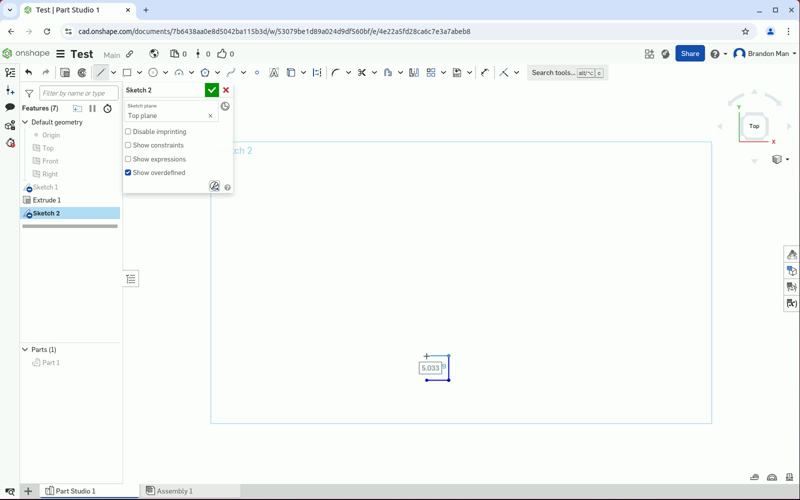
click(426, 355)
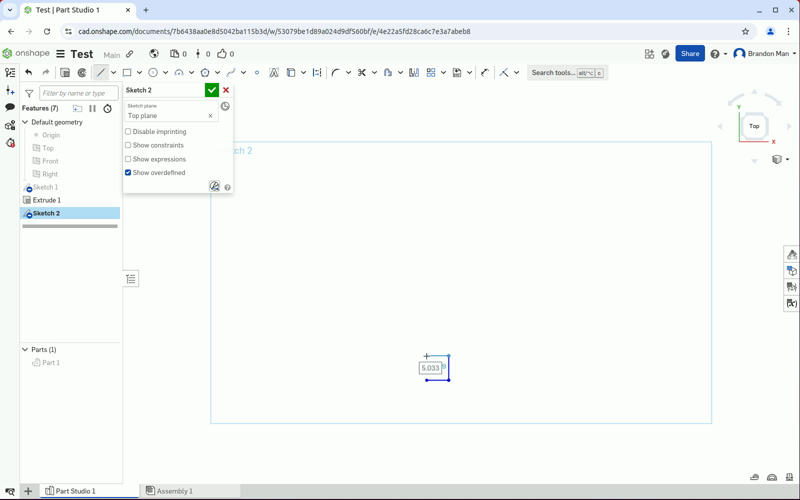
key_up(shift)
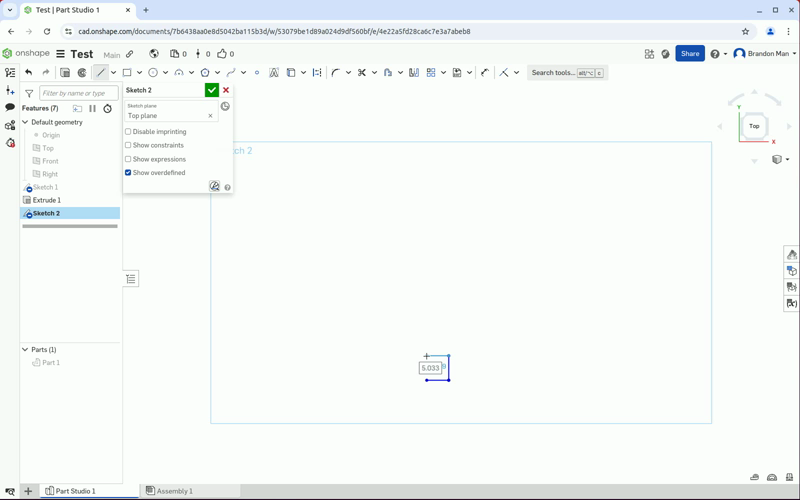
mouse_move(456, 355)
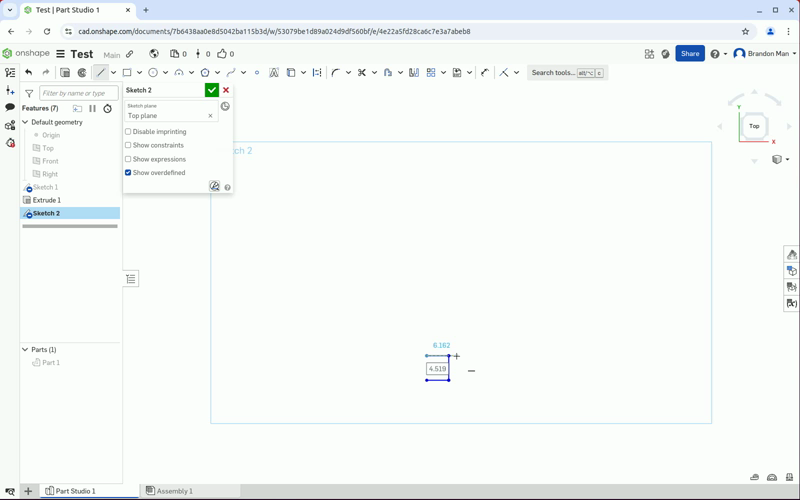
key_down(shift)
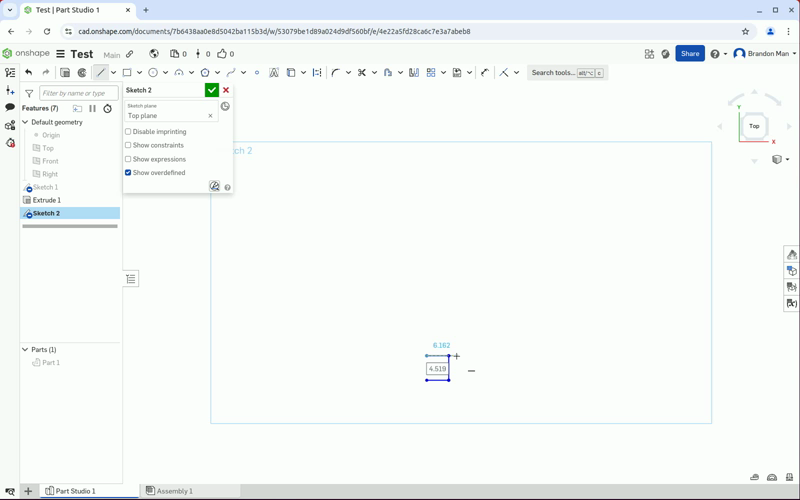
mouse_move(426, 380)
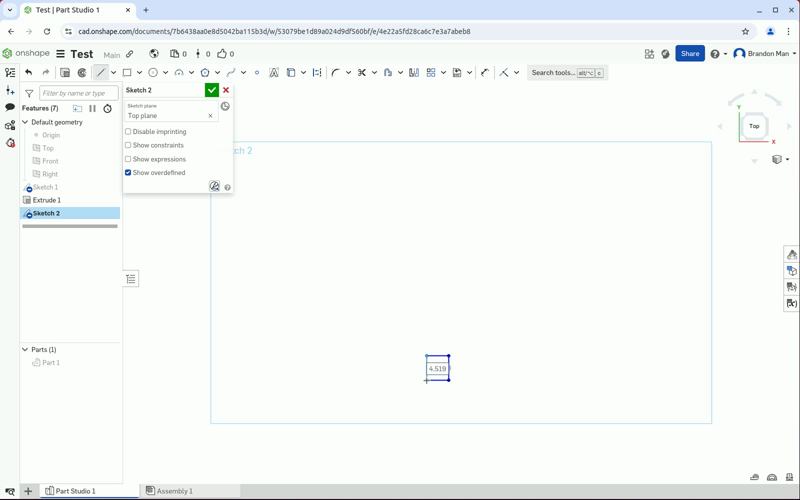
key_up(shift)
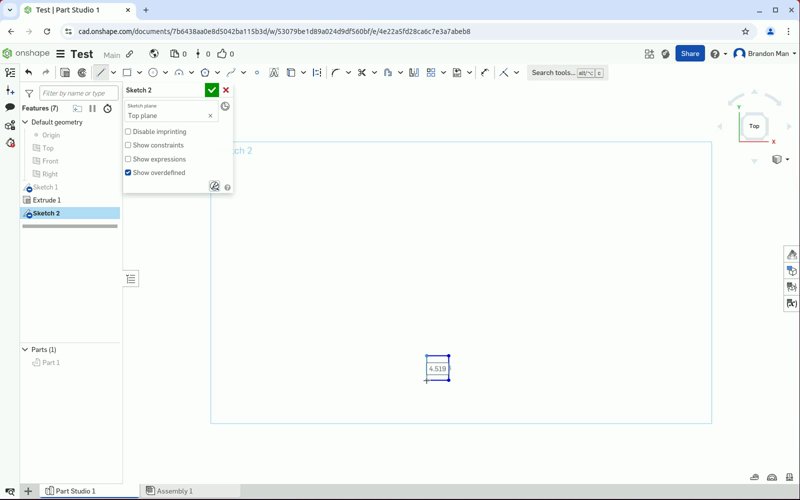
click(426, 380)
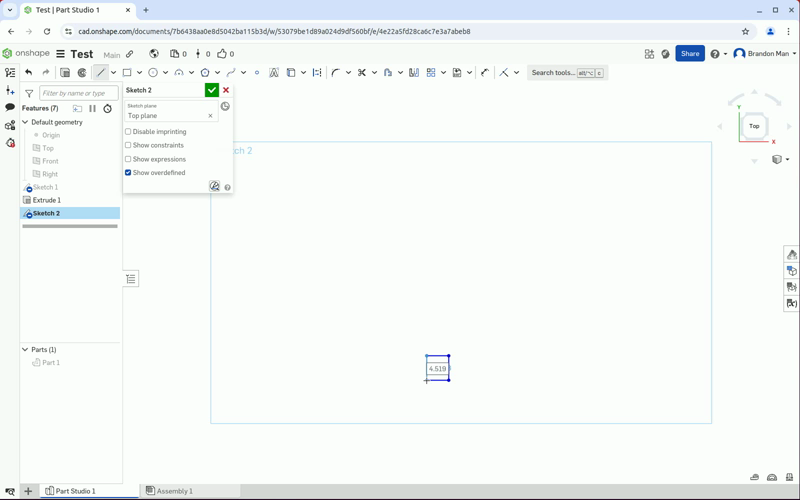
key(esc)
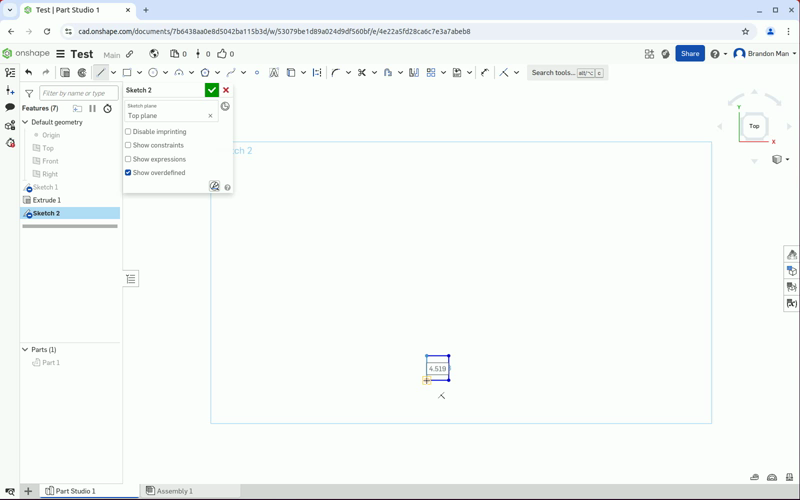
mouse_move(437, 365)
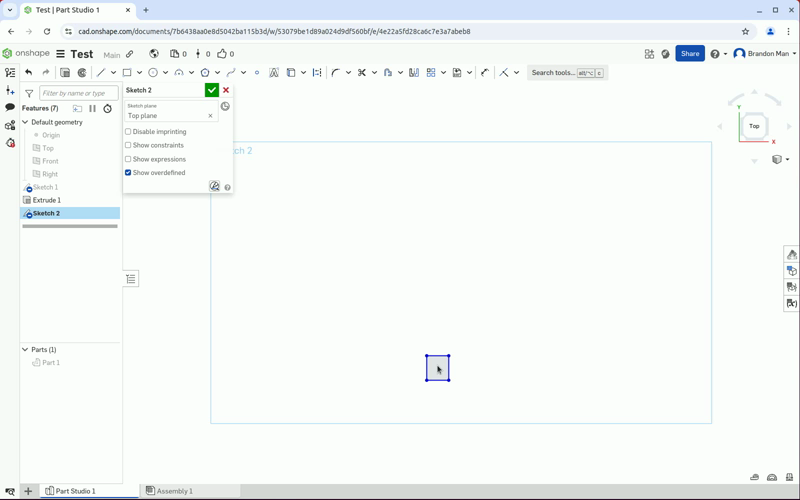
scroll(6)
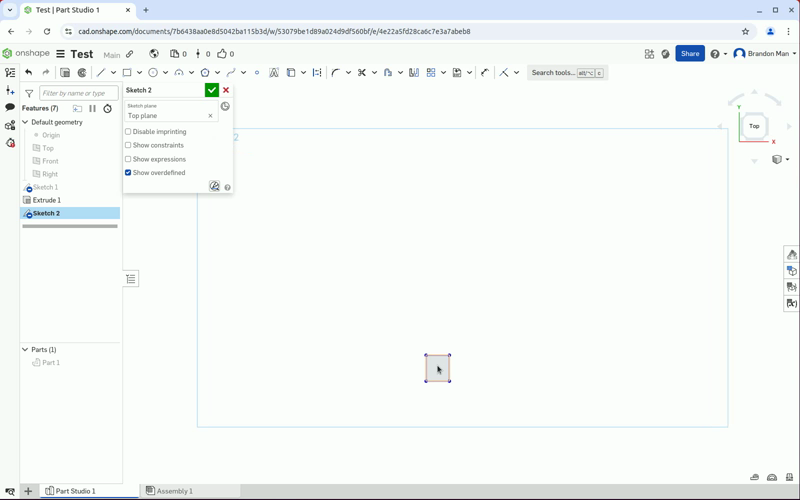
scroll(6)
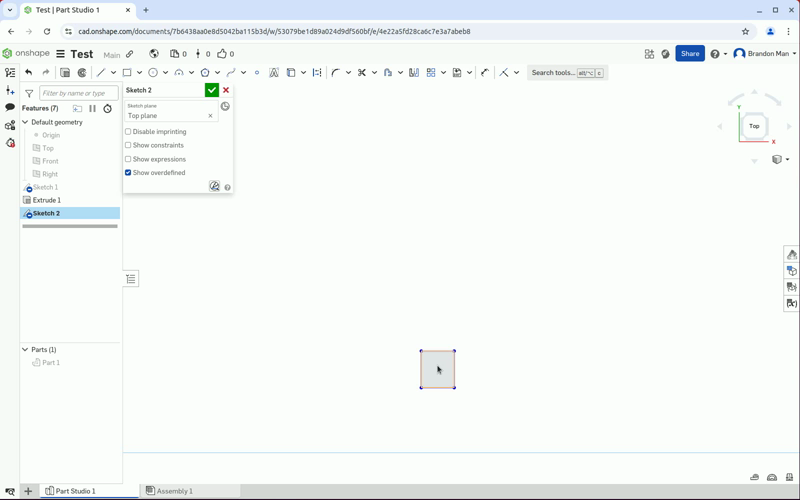
scroll(6)
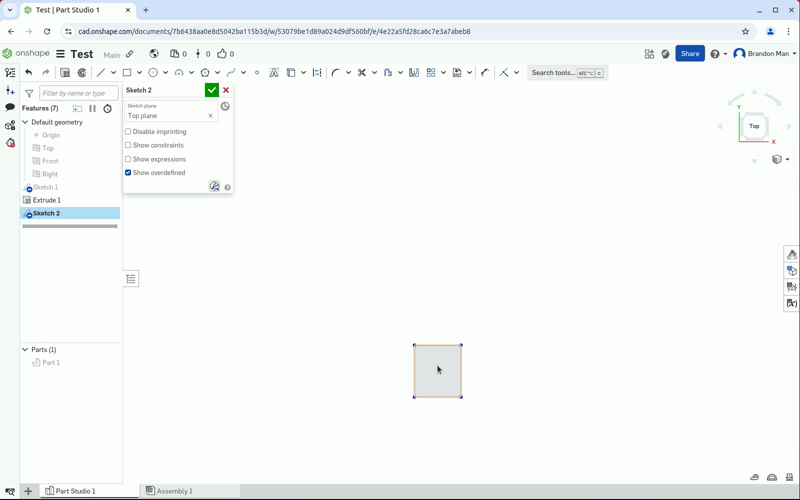
scroll(6)
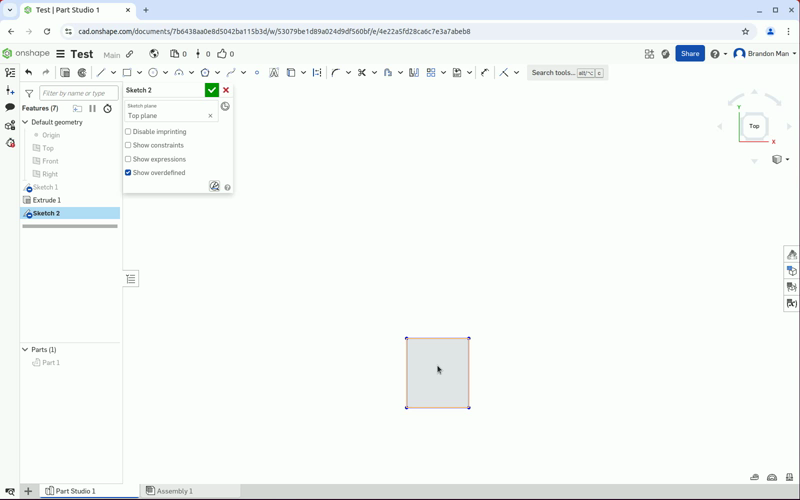
scroll(6)
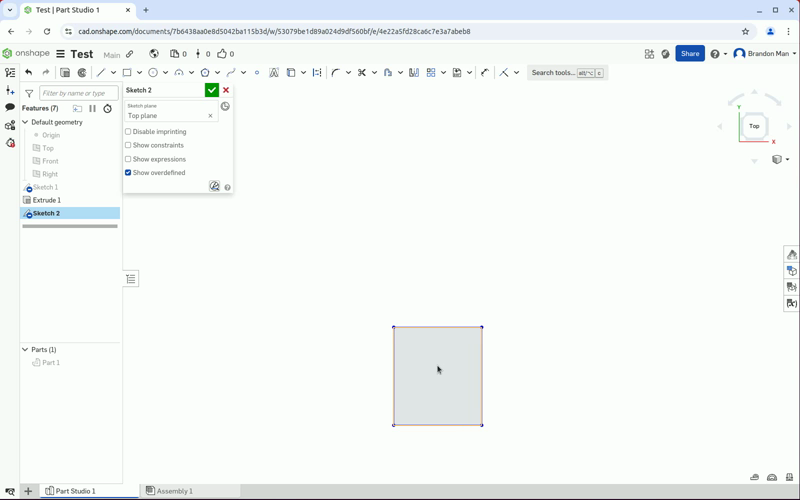
scroll(6)
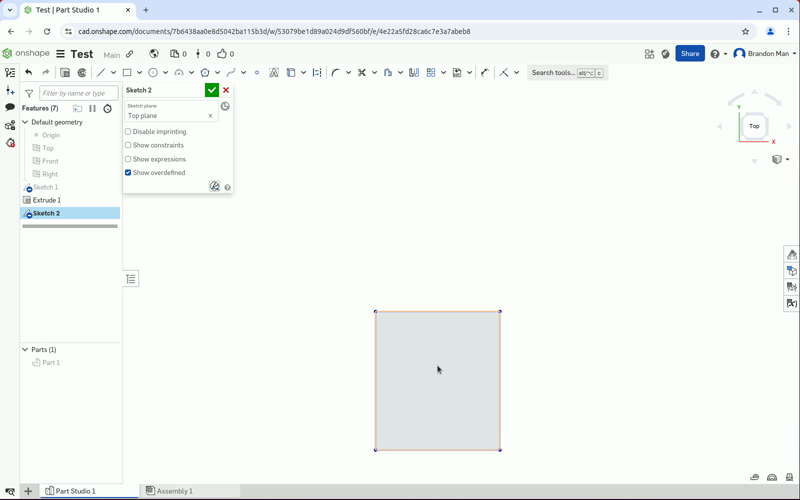
scroll(6)
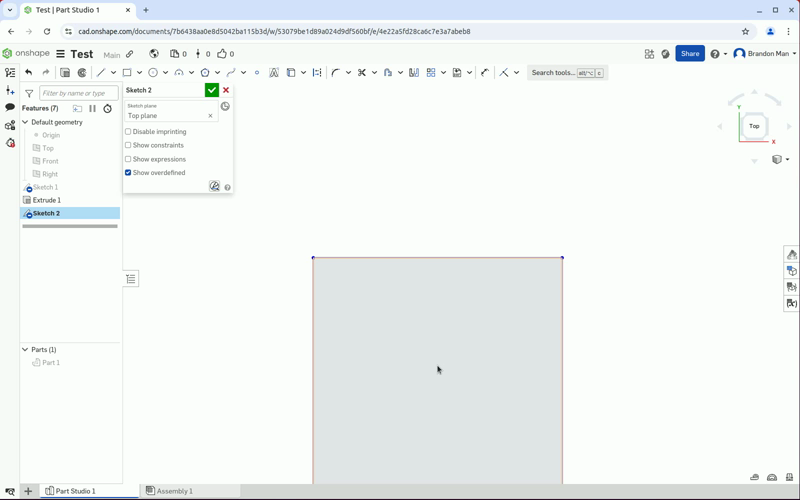
click(437, 365)
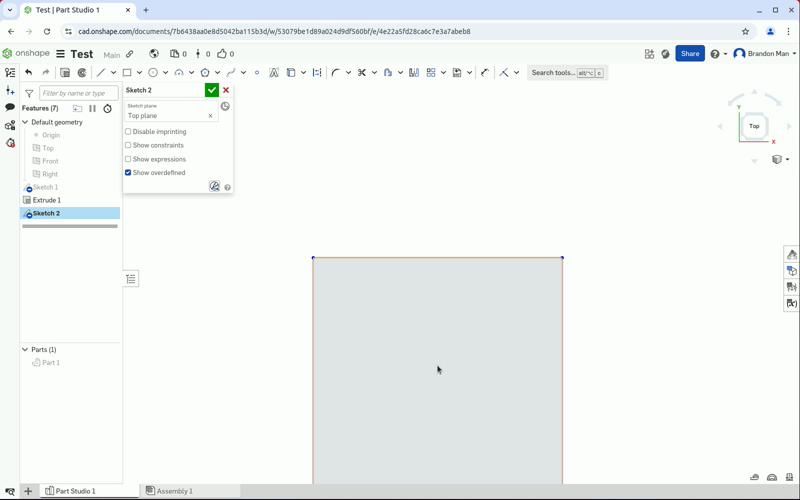
scroll(-6)
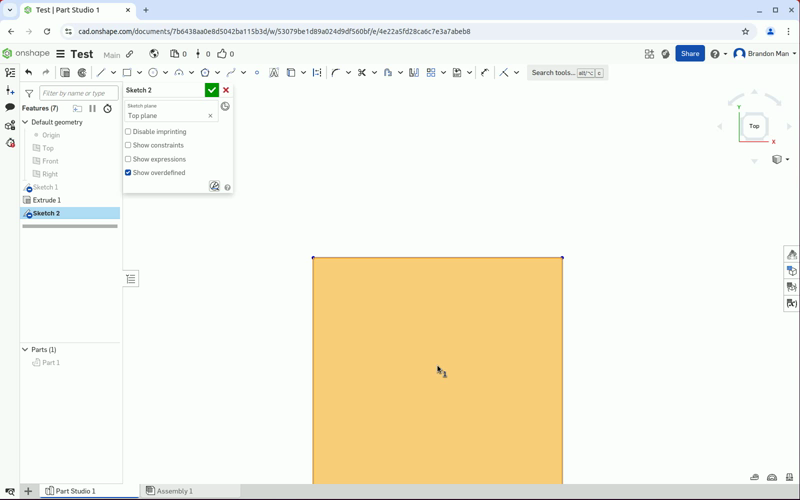
scroll(-6)
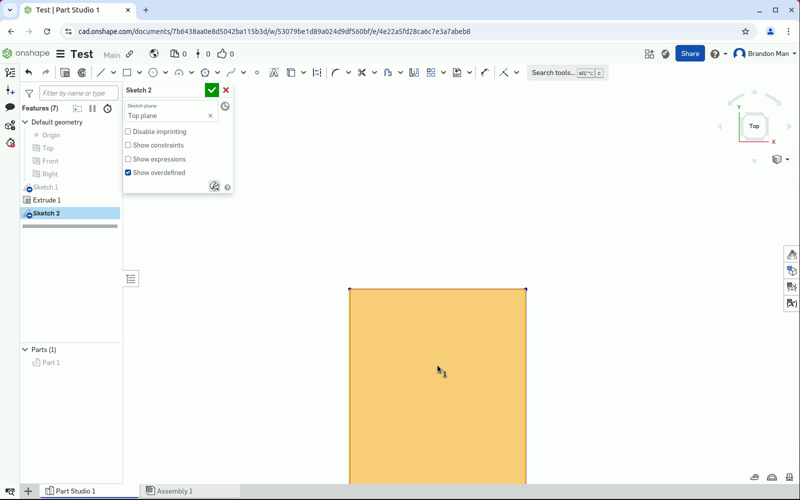
scroll(-6)
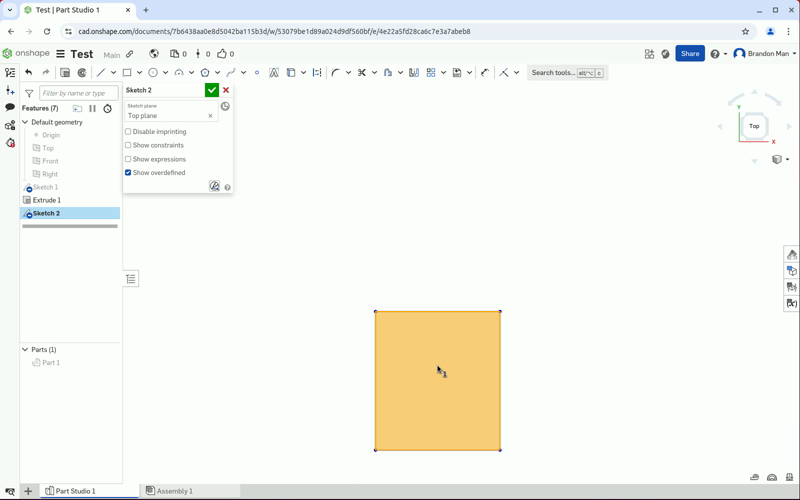
scroll(-6)
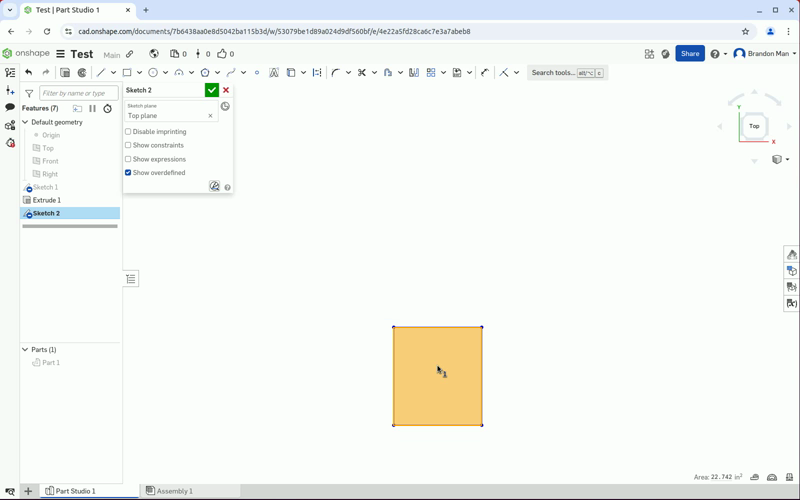
scroll(-6)
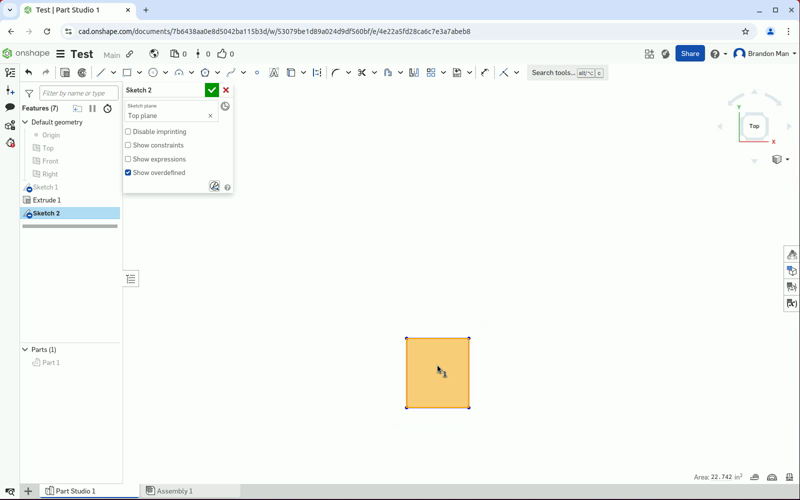
scroll(-6)
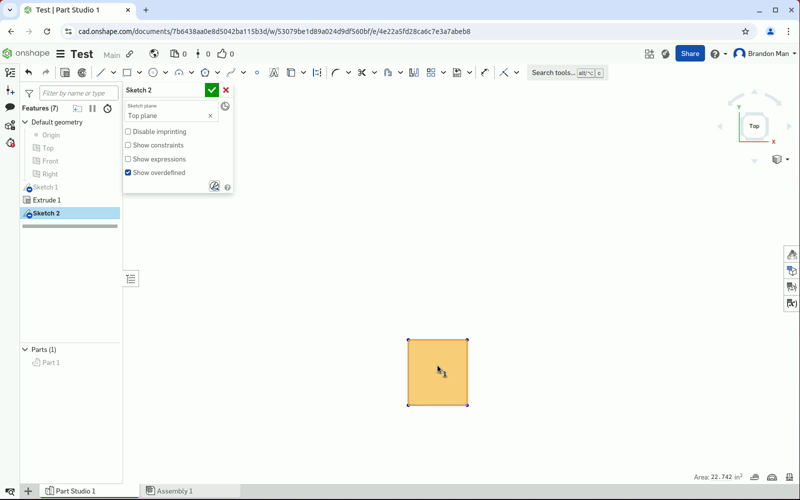
scroll(-6)
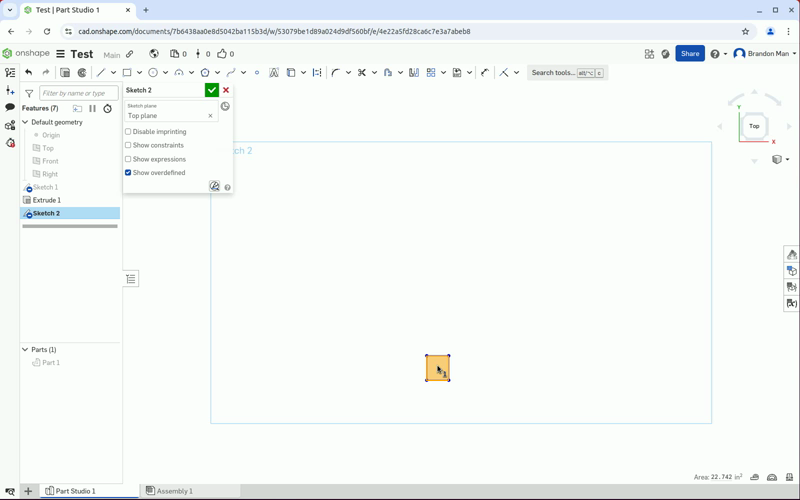
mouse_move(73, 352)
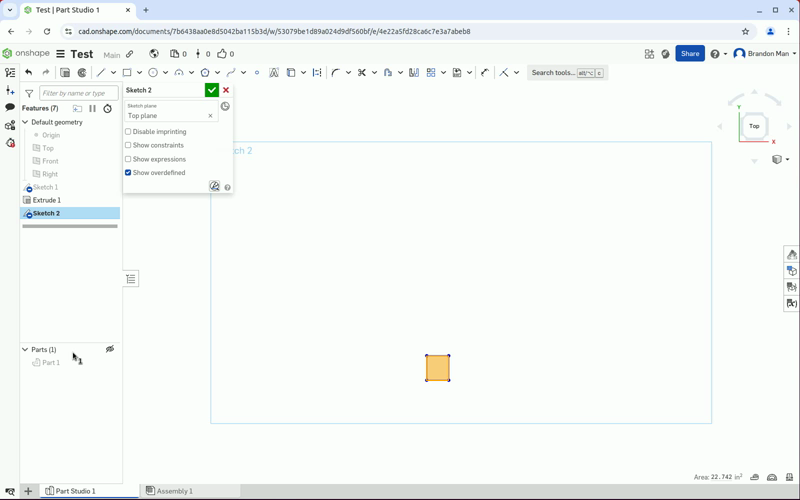
key(shift+y)
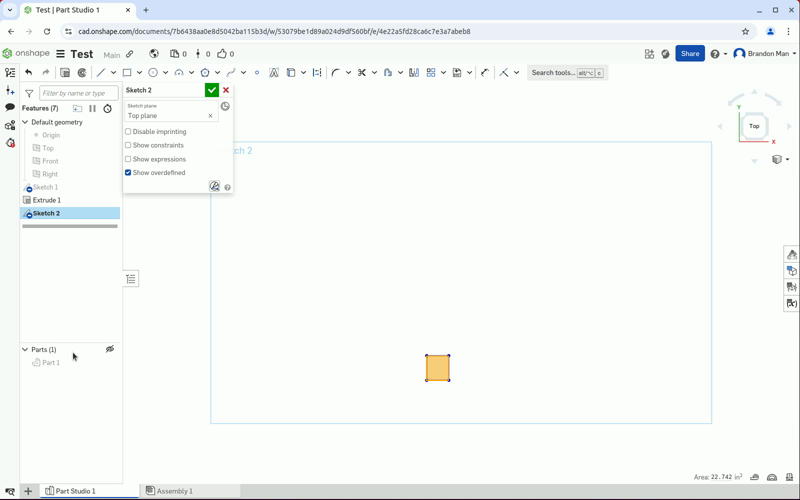
key(shift+e)
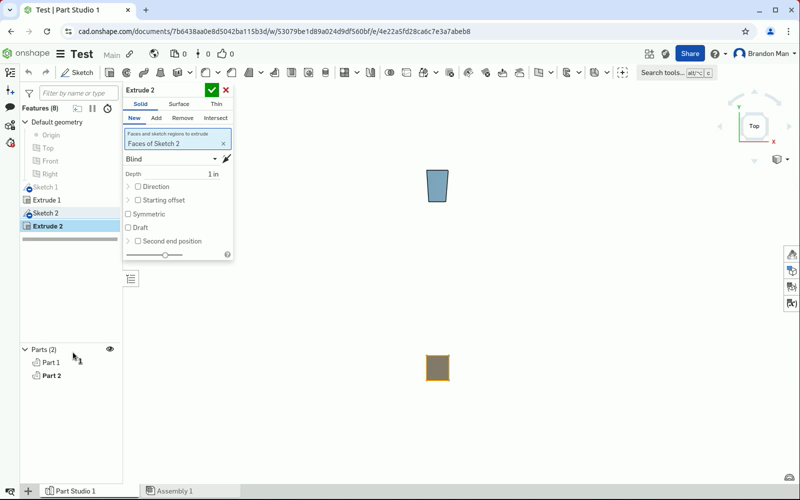
mouse_move(143, 106)
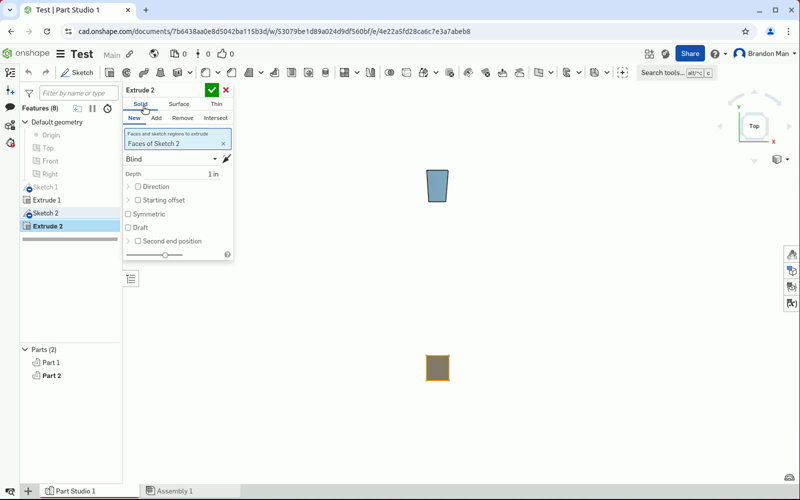
click(143, 106)
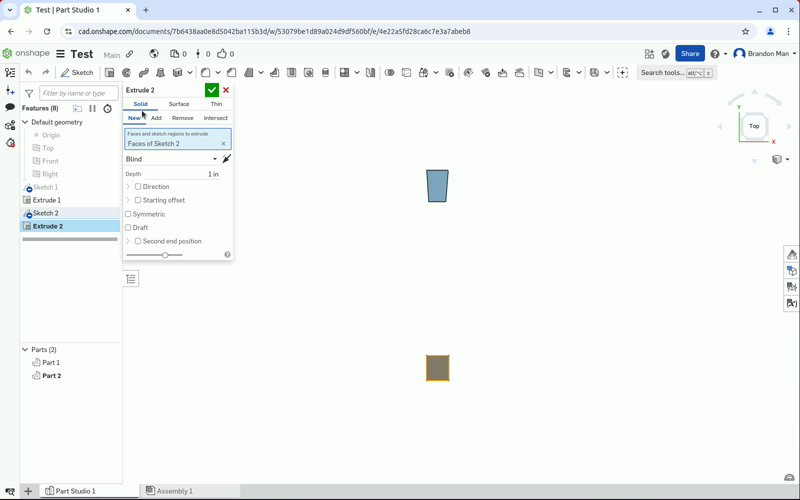
mouse_move(137, 120)
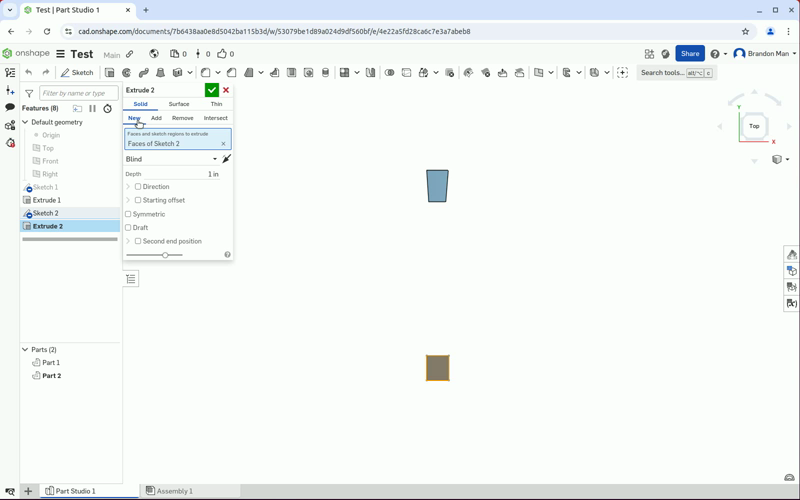
click(137, 120)
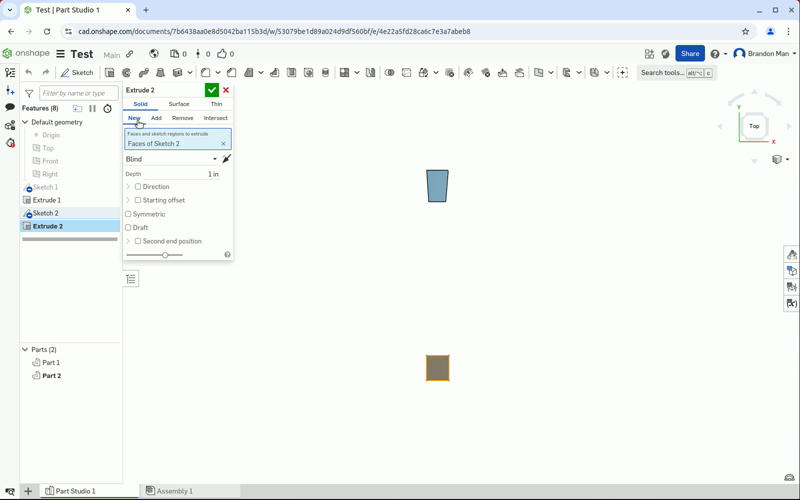
key(tab, 4)
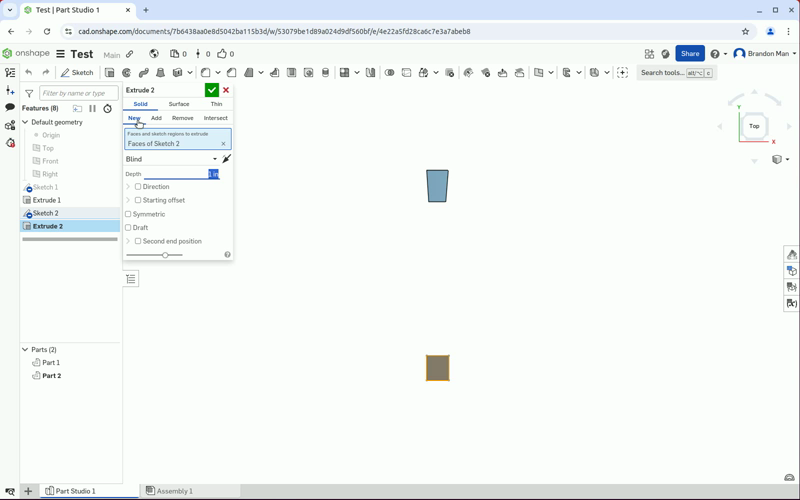
text(0.481)
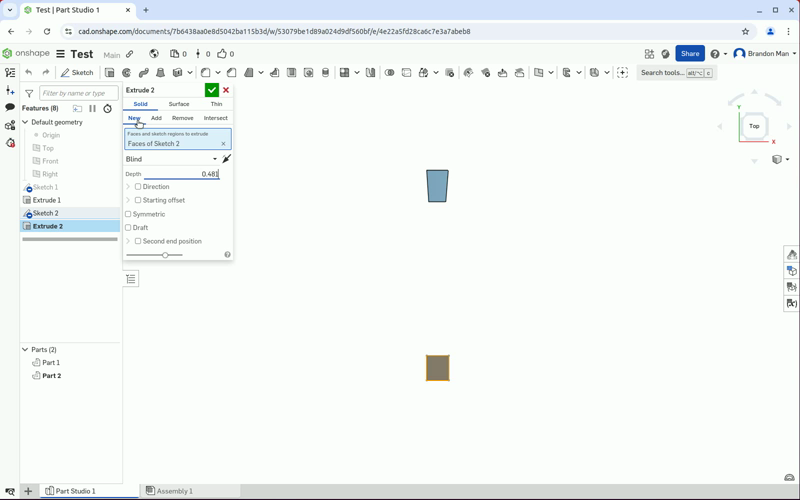
key(enter)
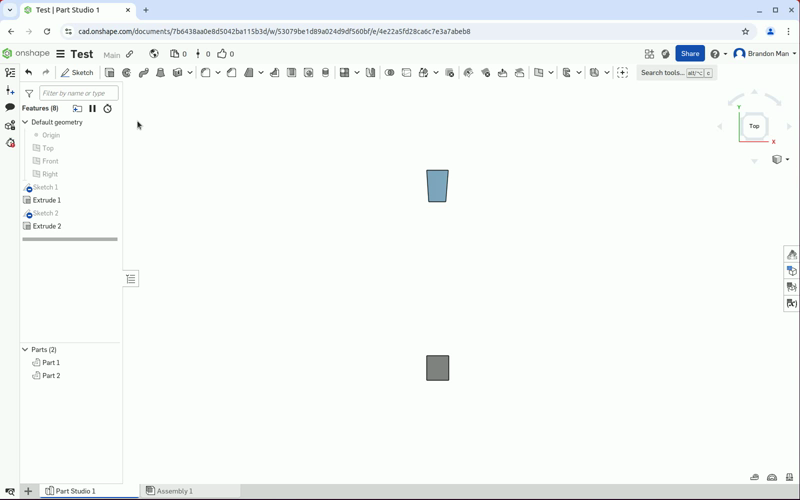
key(shift+h)
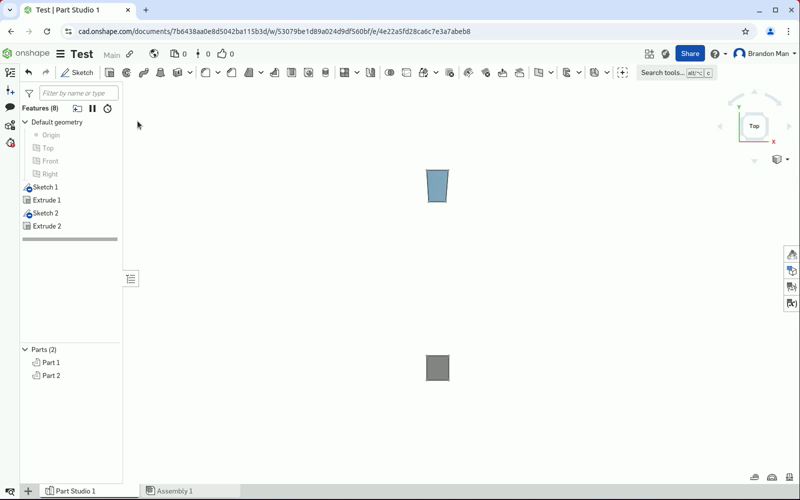
key(shift+h)
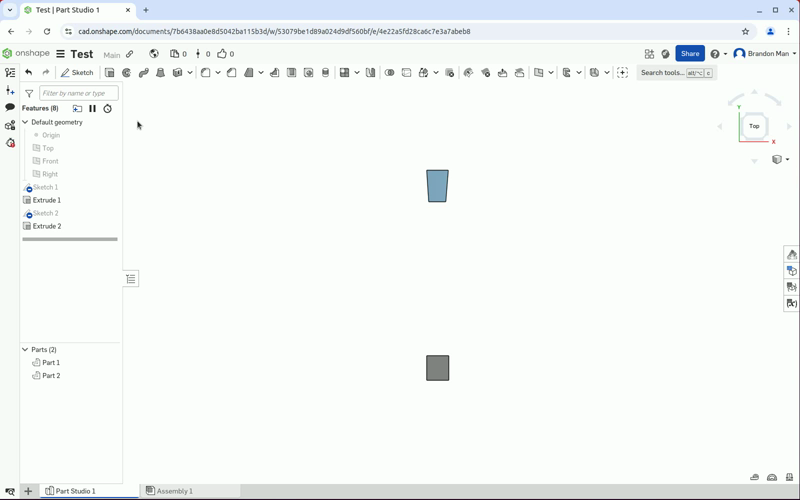
mouse_move(73, 189)
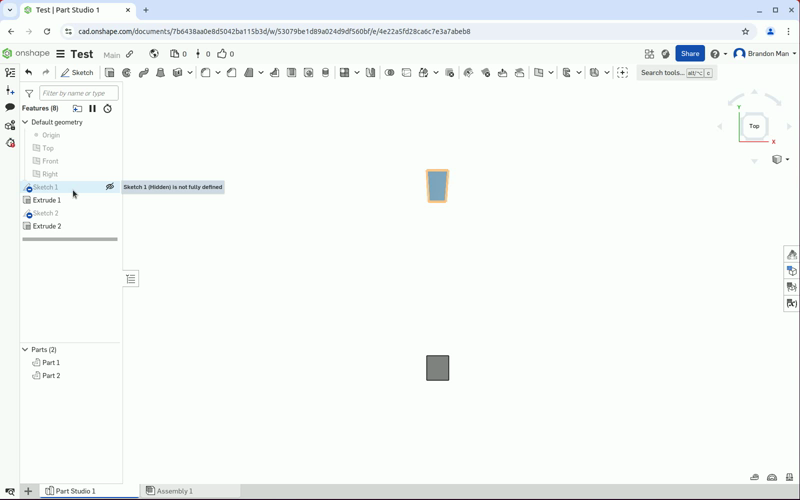
click(73, 189)
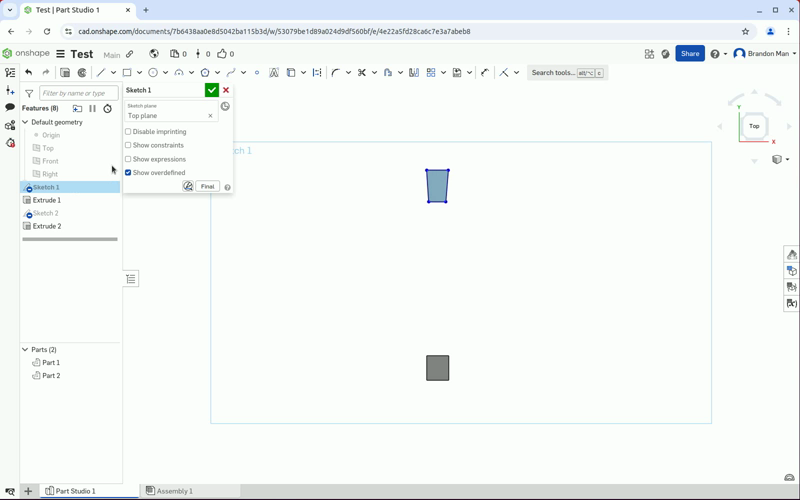
mouse_move(229, 92)
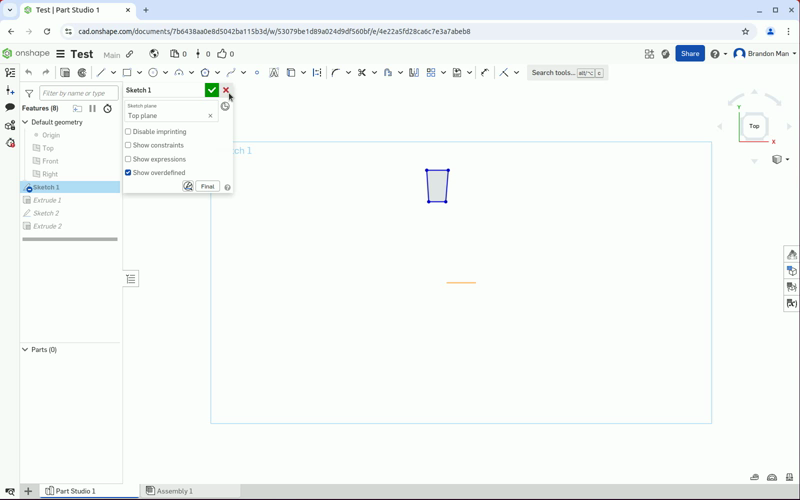
click(229, 92)
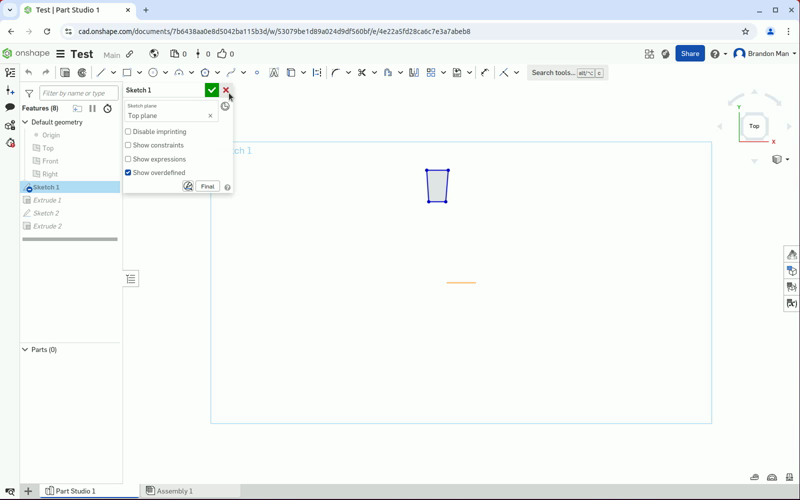
key(shift+s)
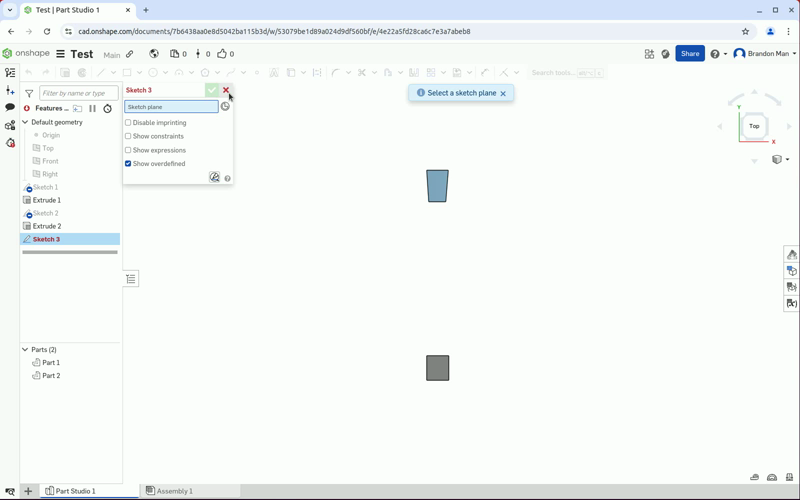
mouse_move(73, 150)
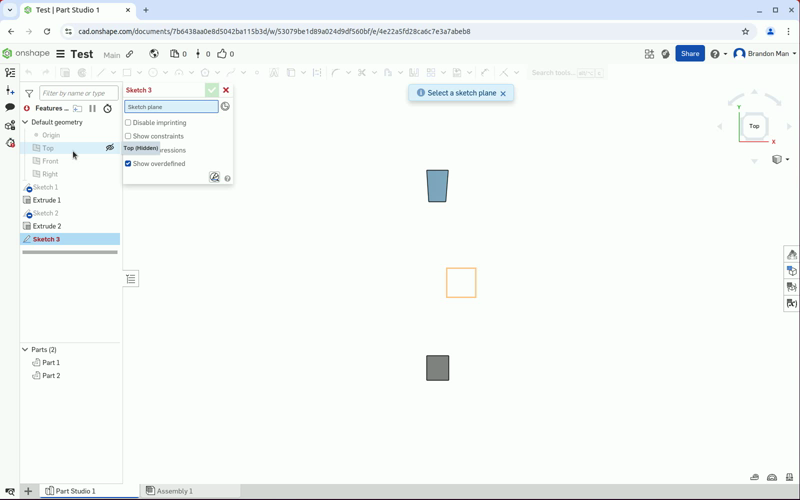
click(73, 150)
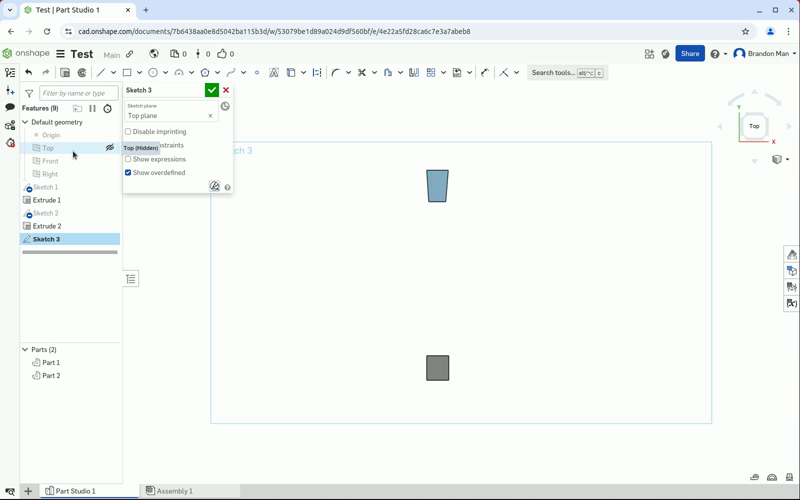
mouse_move(73, 352)
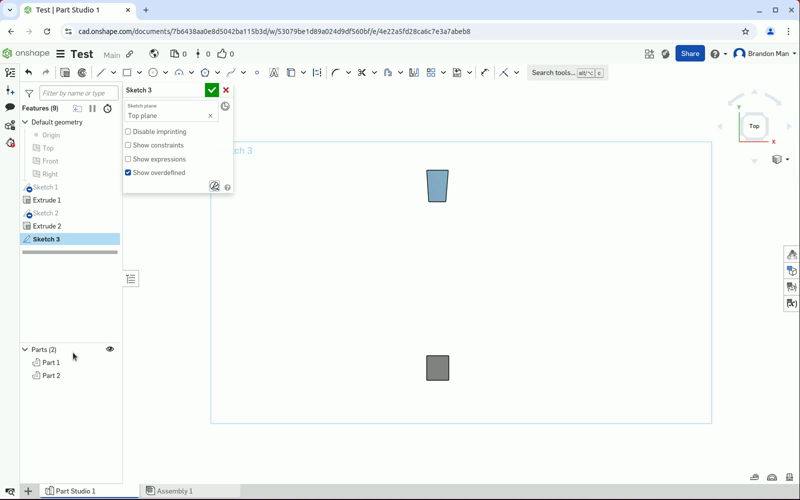
key(y)
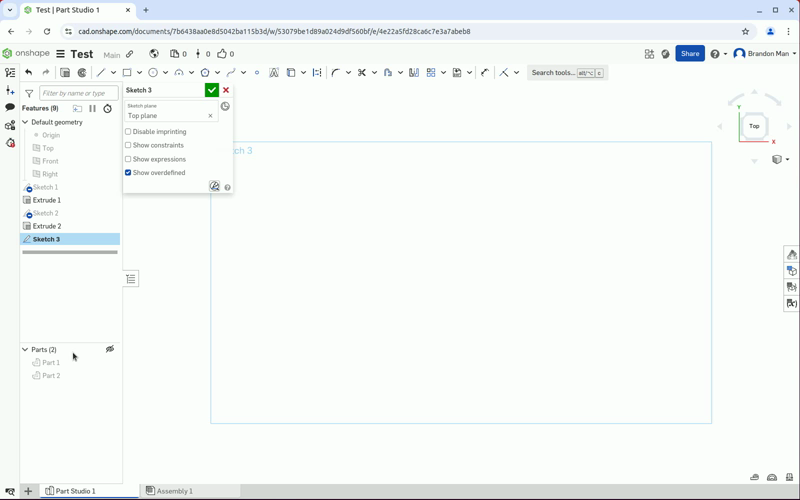
key(l)
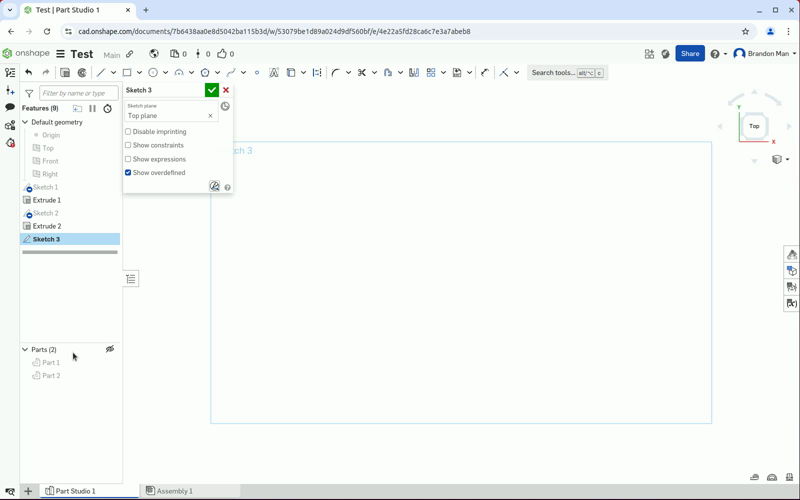
key_down(shift)
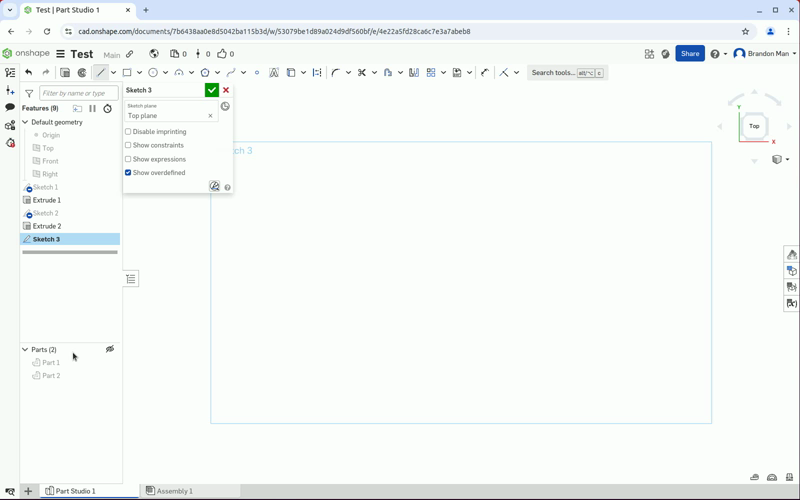
mouse_move(398, 290)
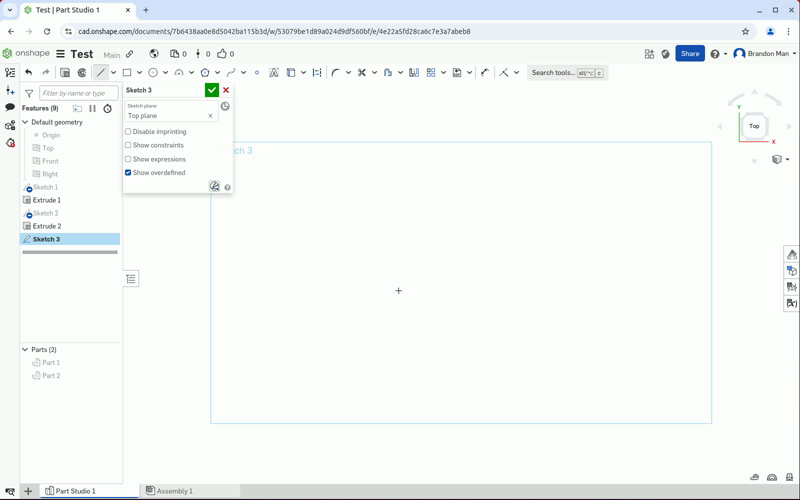
click(398, 290)
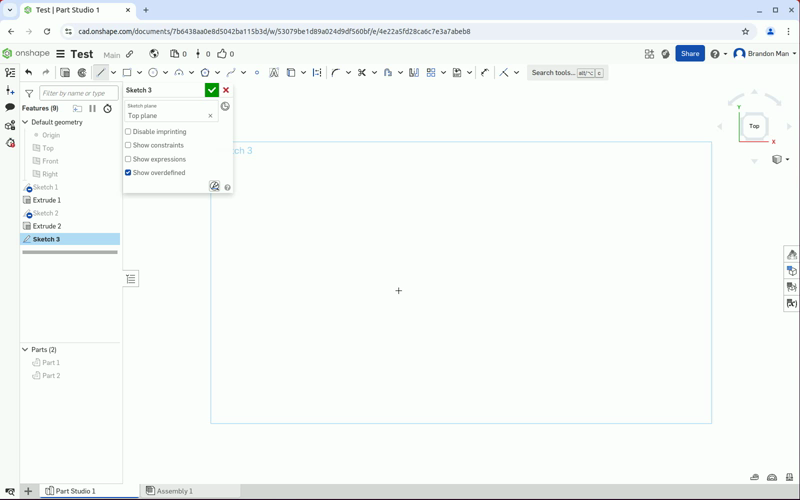
key_up(shift)
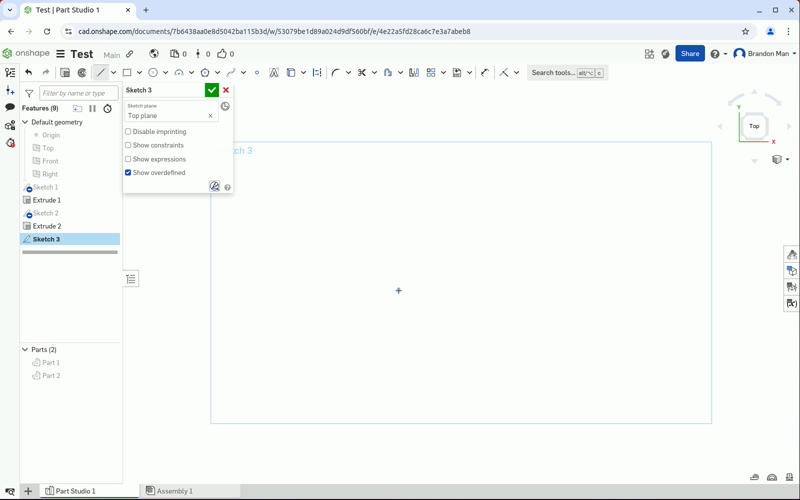
key_down(shift)
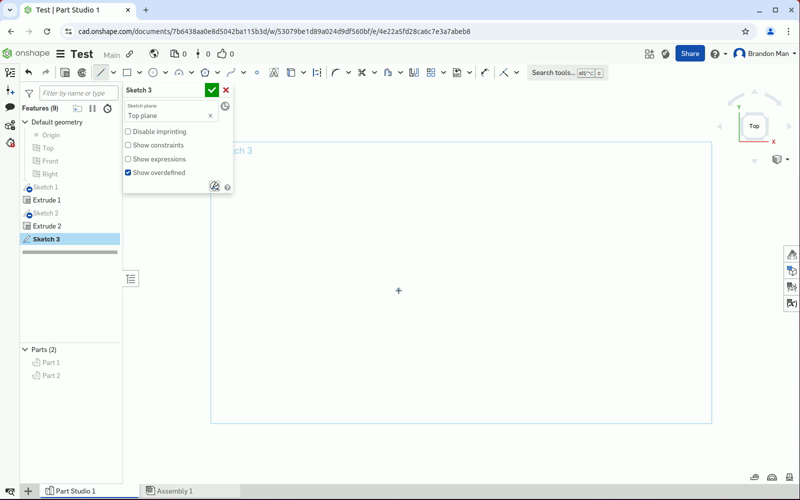
mouse_move(426, 357)
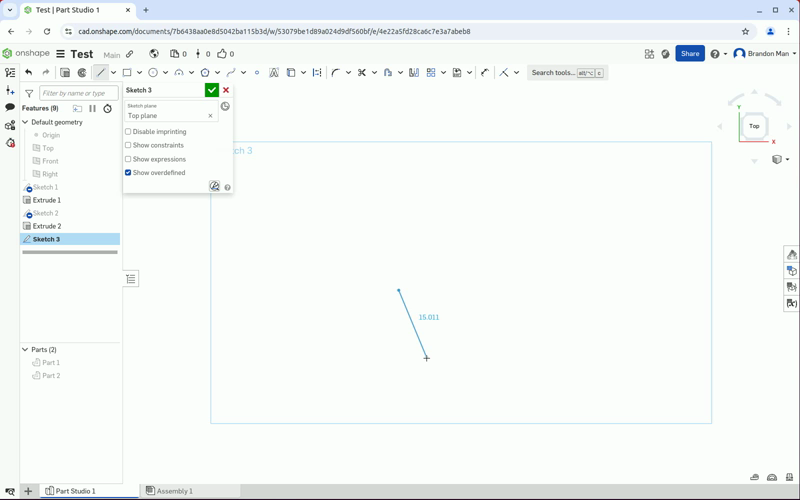
click(426, 357)
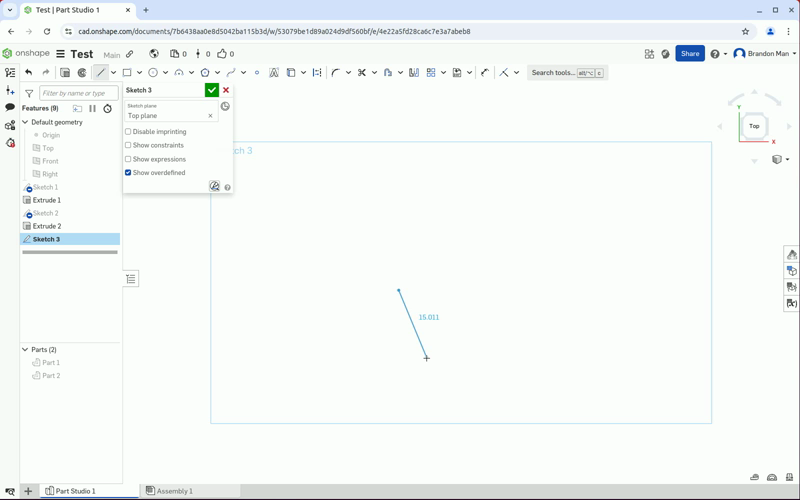
key_up(shift)
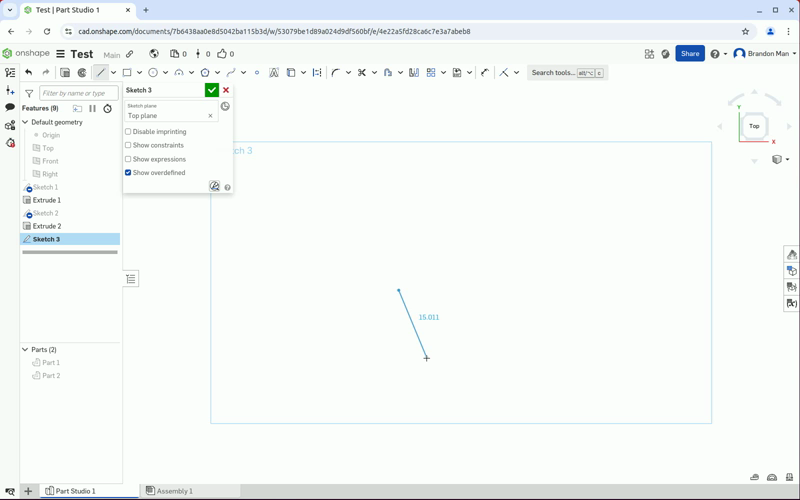
key_down(shift)
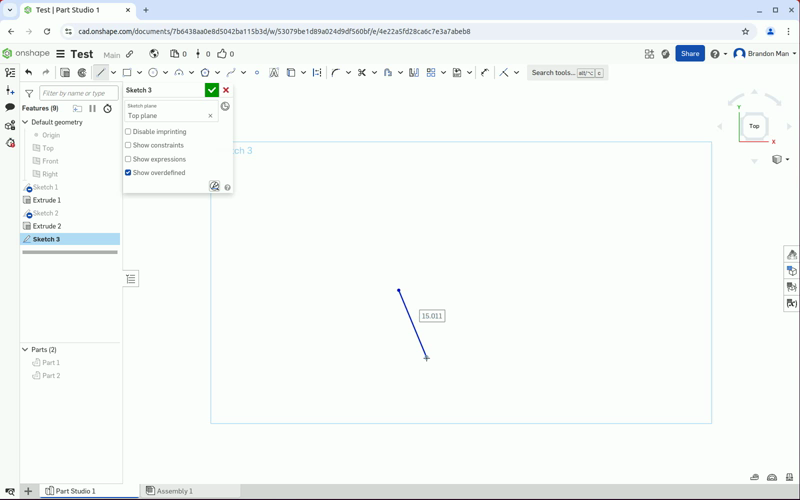
mouse_move(456, 357)
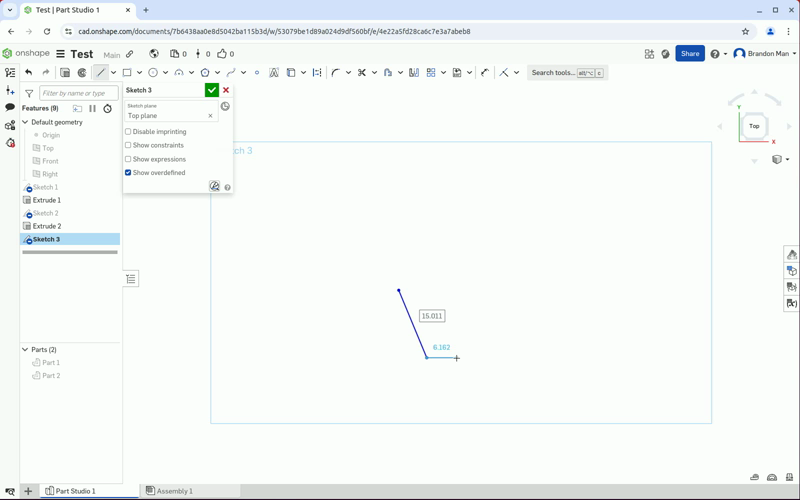
mouse_move(447, 357)
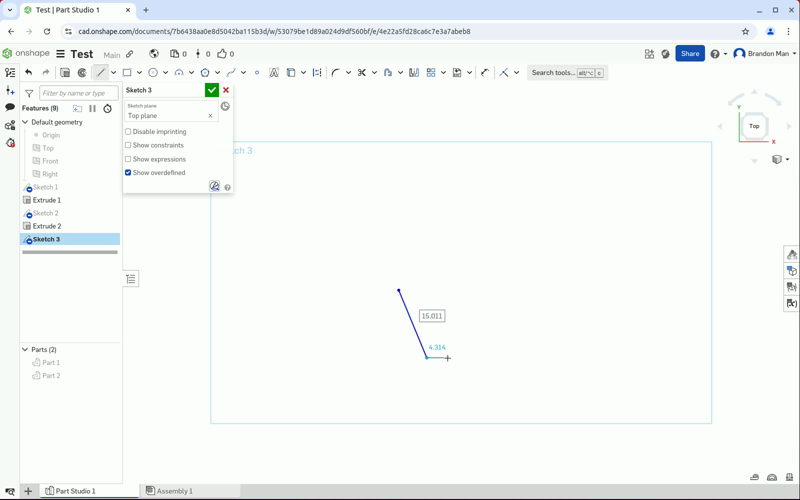
click(447, 357)
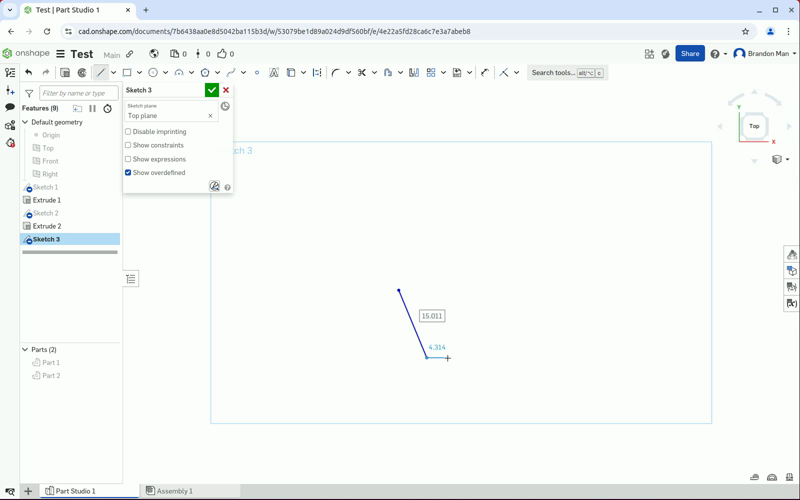
key_up(shift)
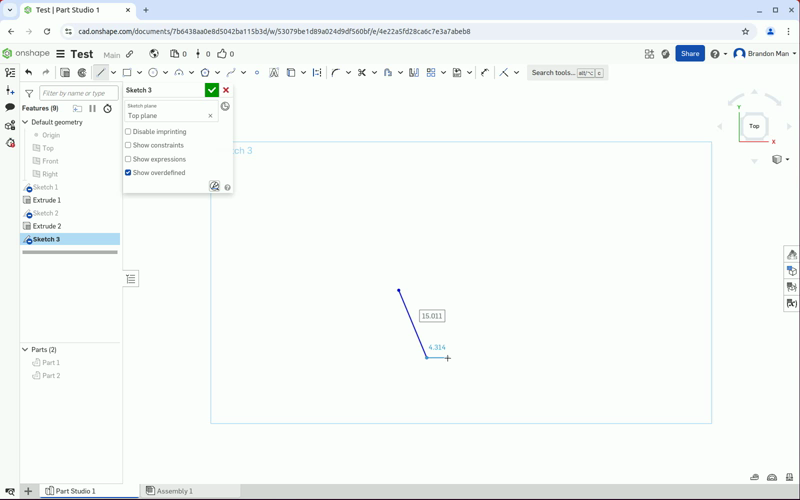
key_down(shift)
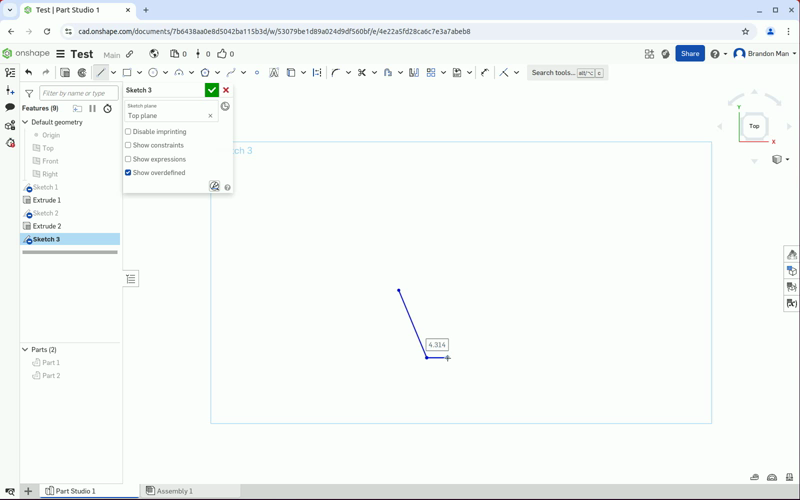
mouse_move(475, 290)
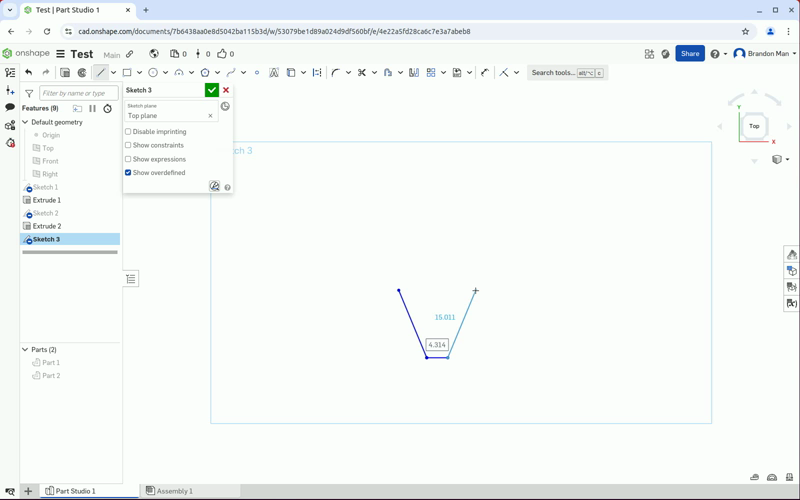
click(475, 290)
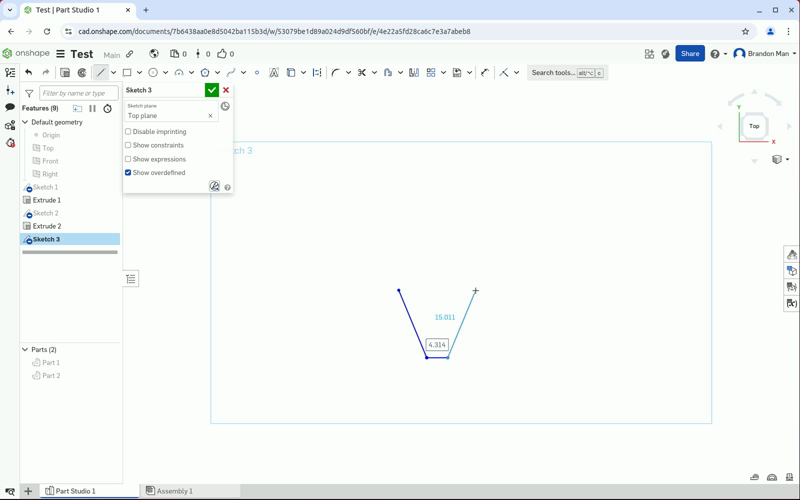
key_up(shift)
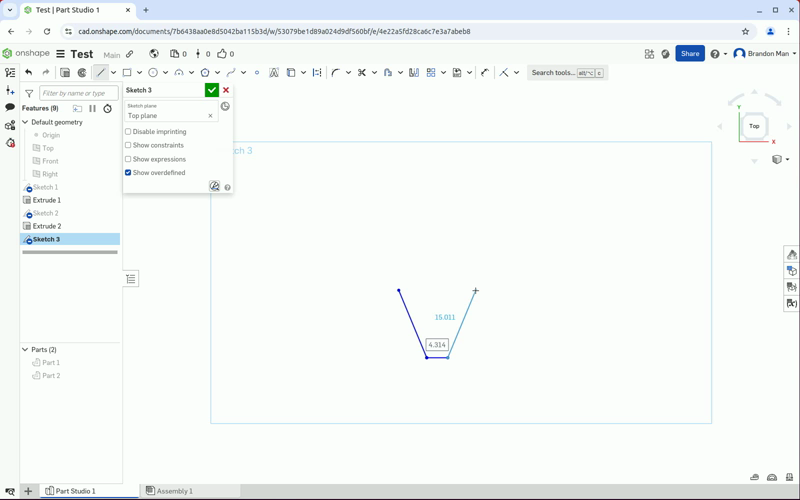
key_down(shift)
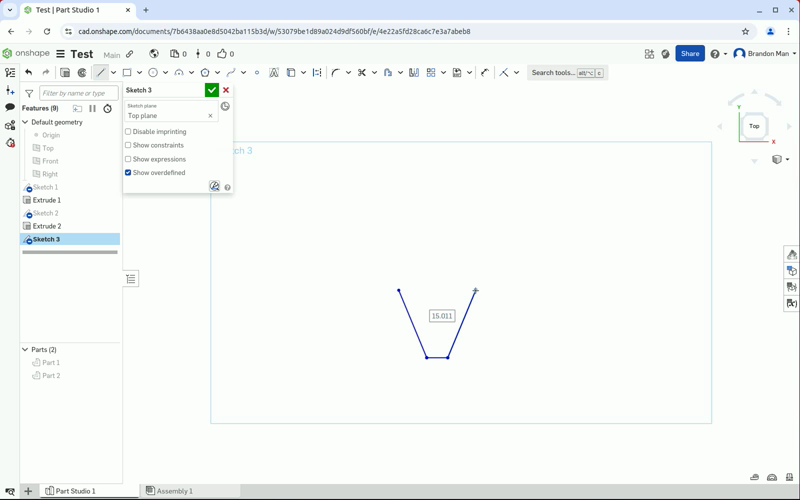
mouse_move(475, 208)
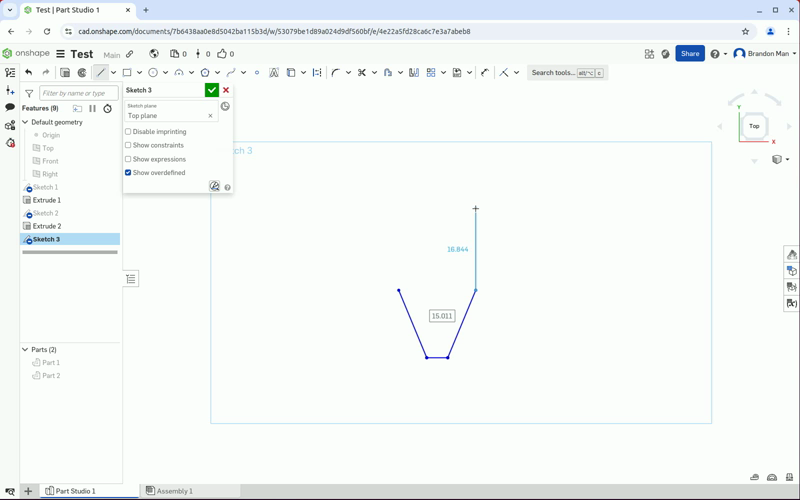
click(475, 208)
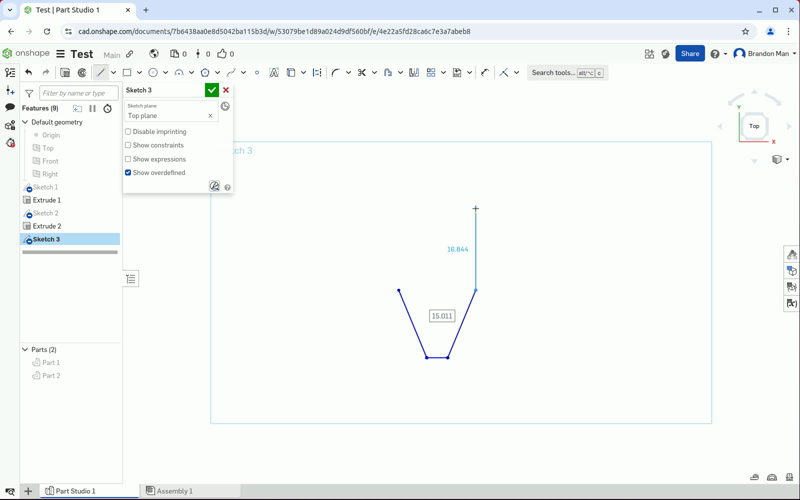
key_up(shift)
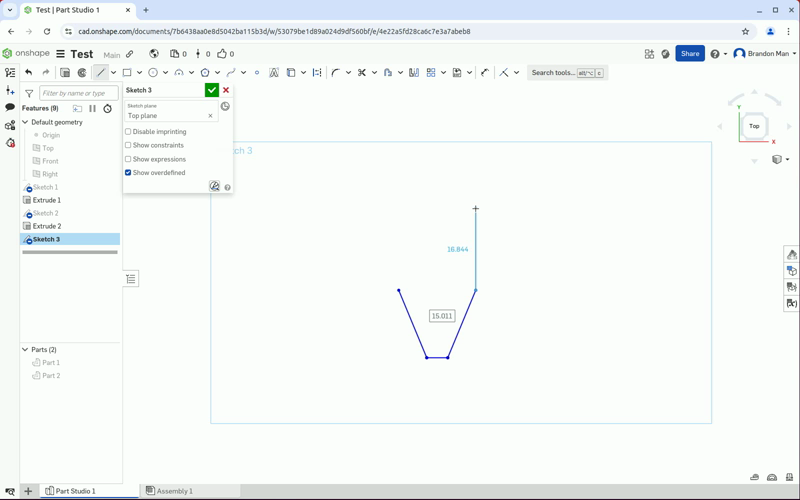
key_down(shift)
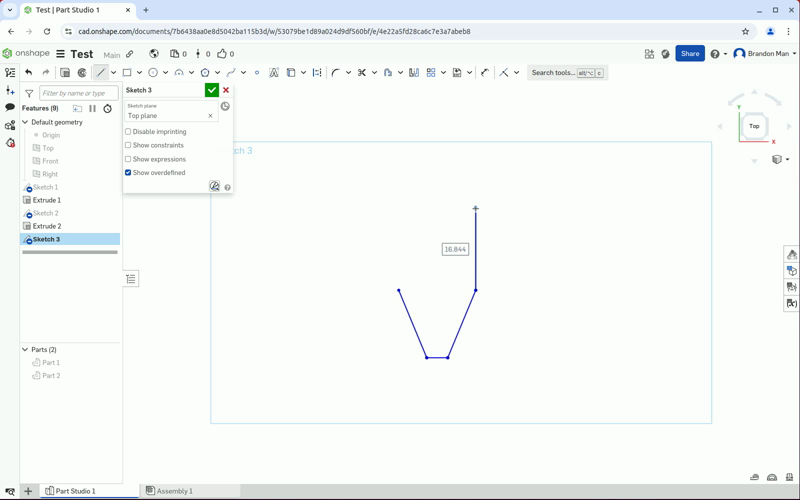
mouse_move(505, 208)
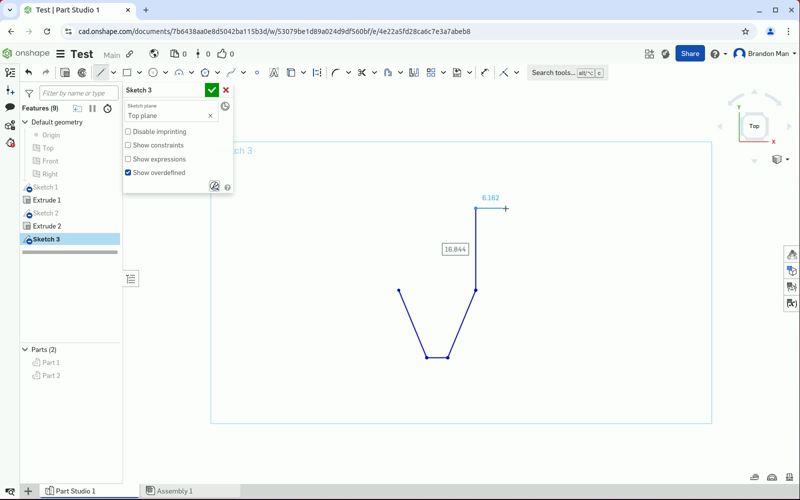
mouse_move(447, 201)
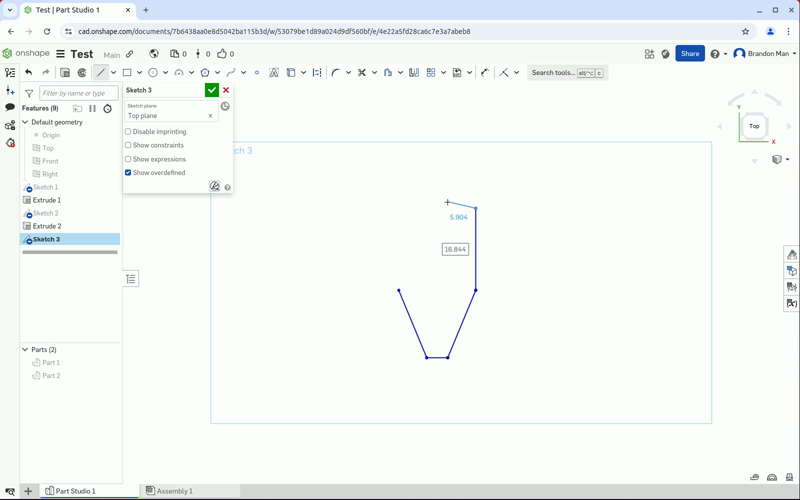
click(447, 201)
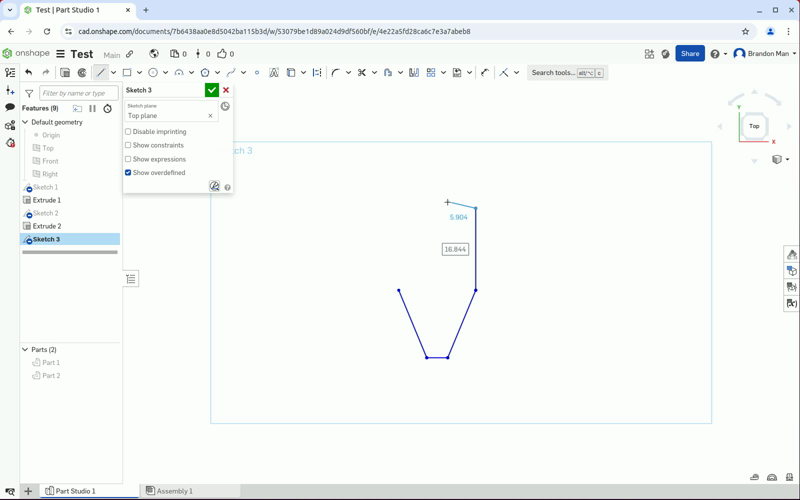
key_up(shift)
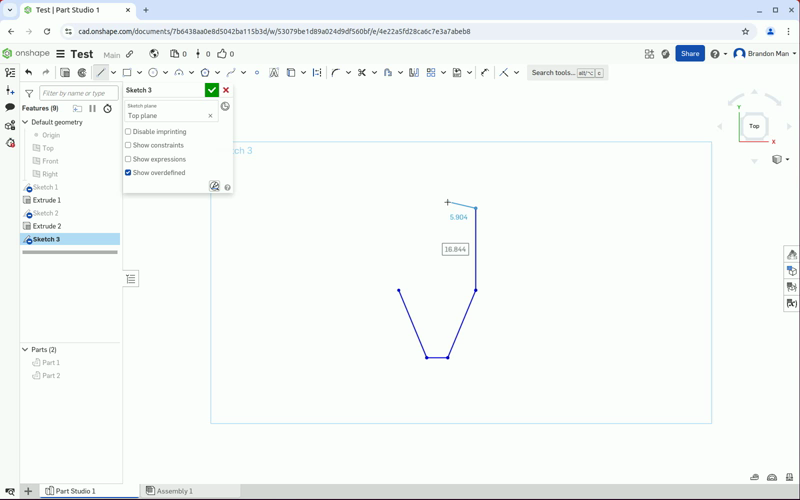
key_down(shift)
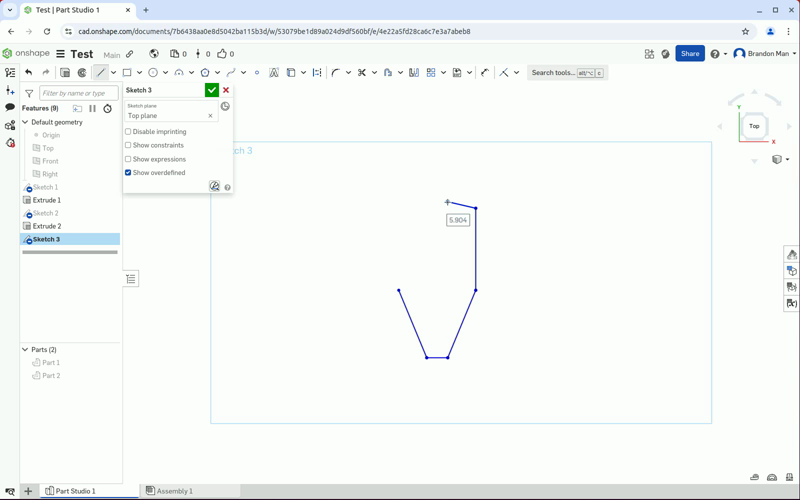
mouse_move(477, 201)
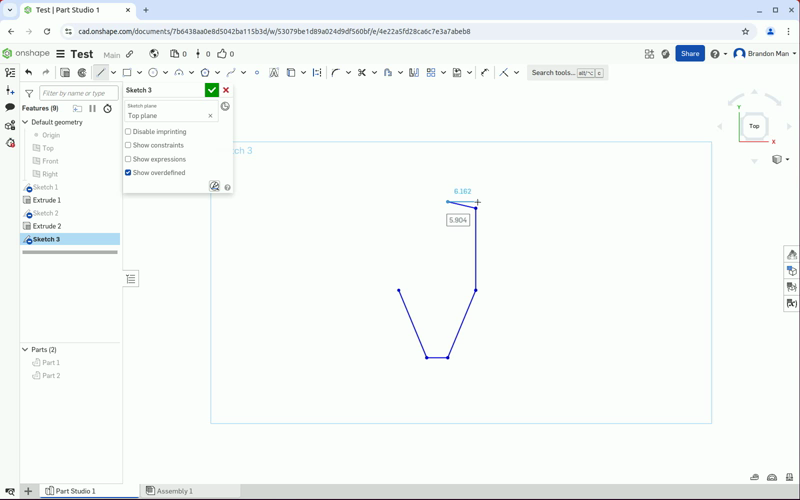
mouse_move(446, 201)
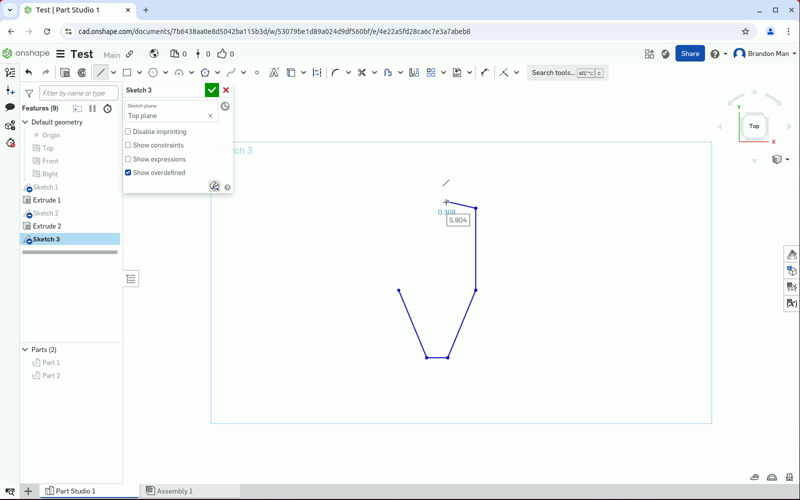
scroll(6)
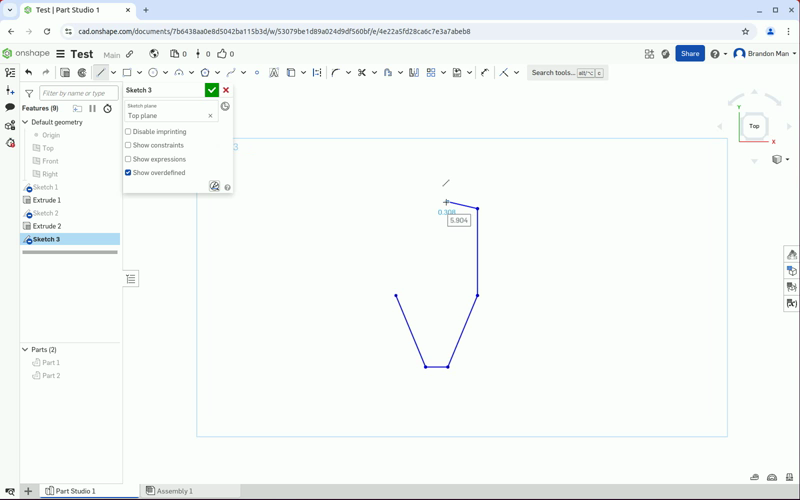
scroll(6)
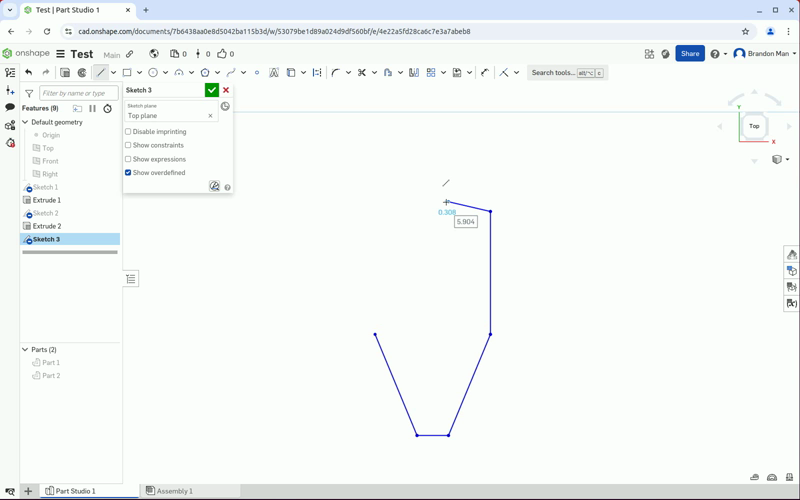
scroll(6)
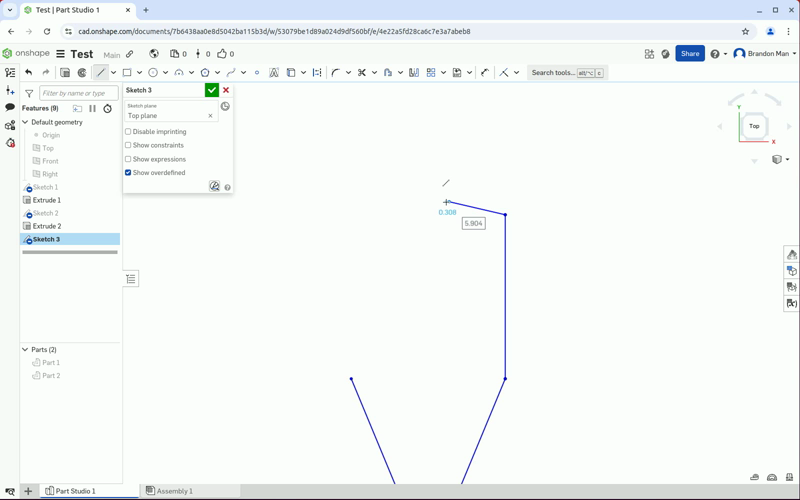
scroll(6)
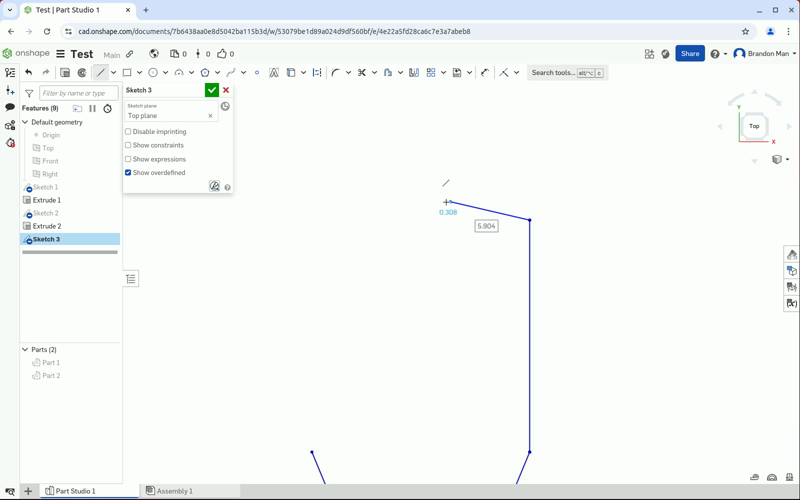
scroll(6)
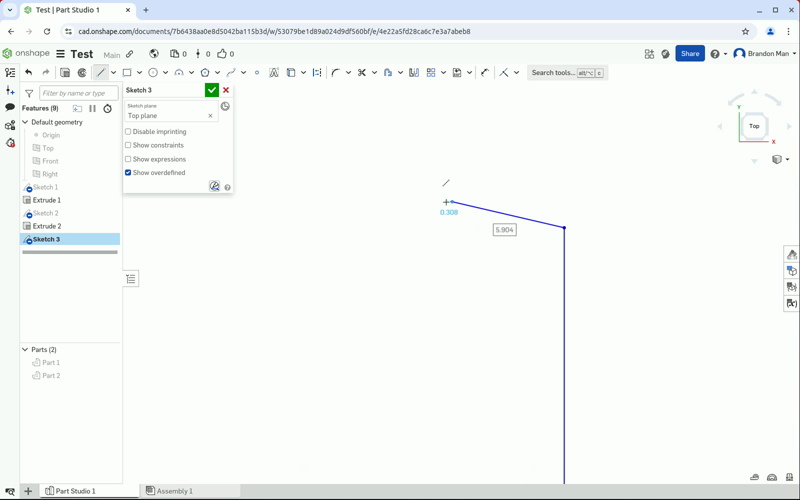
scroll(6)
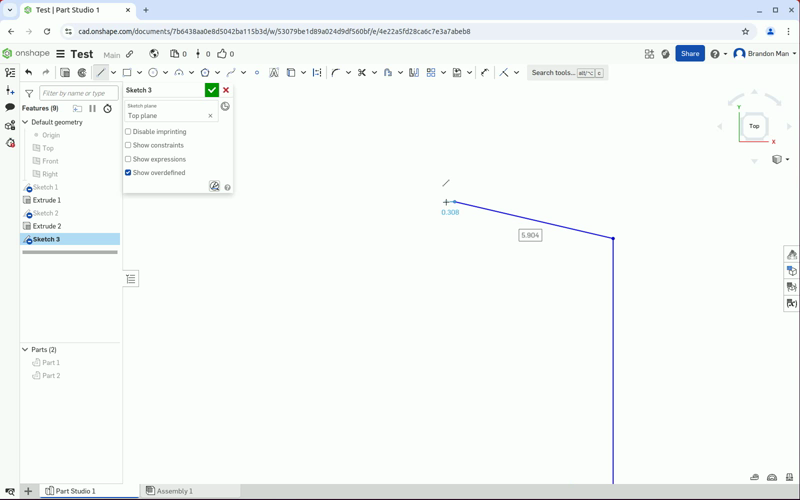
scroll(6)
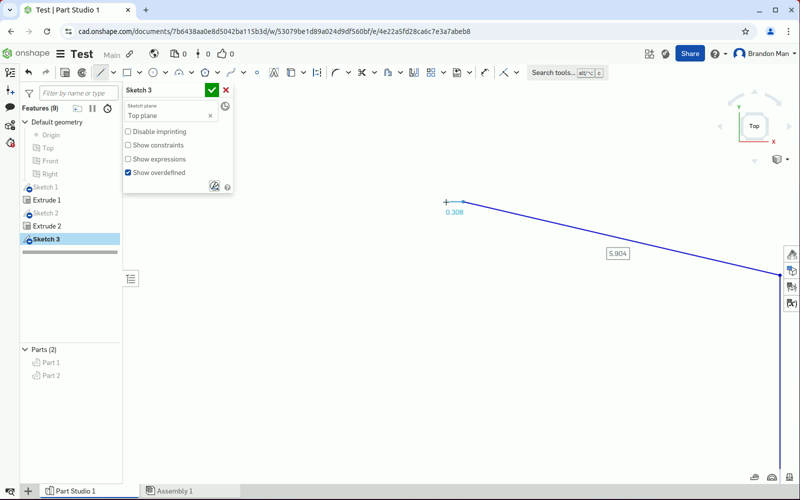
click(446, 201)
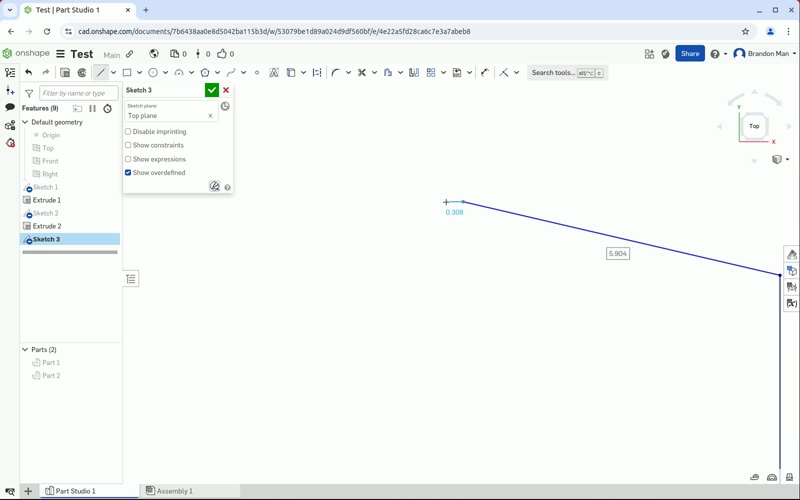
scroll(-6)
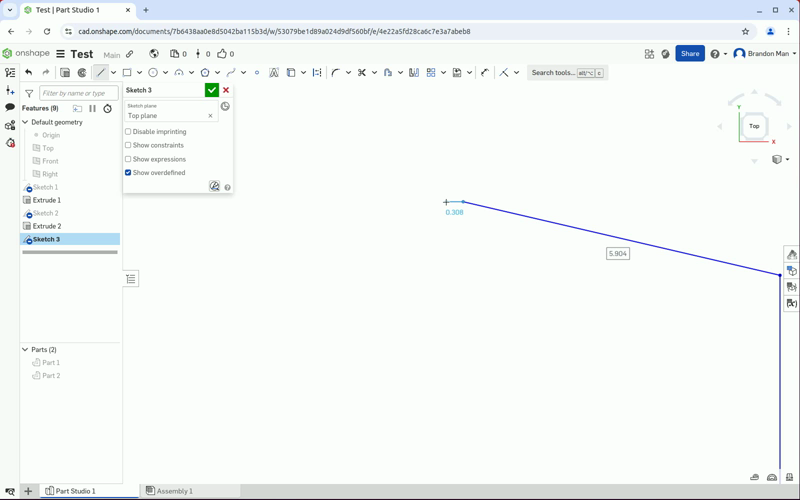
scroll(-6)
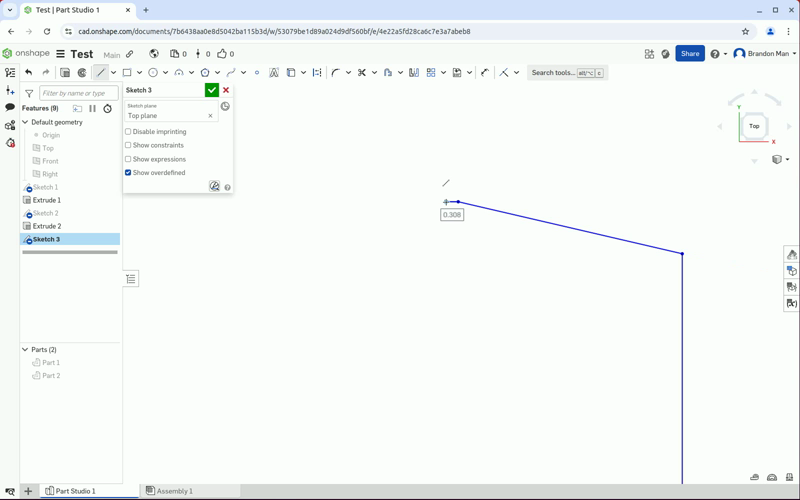
scroll(-6)
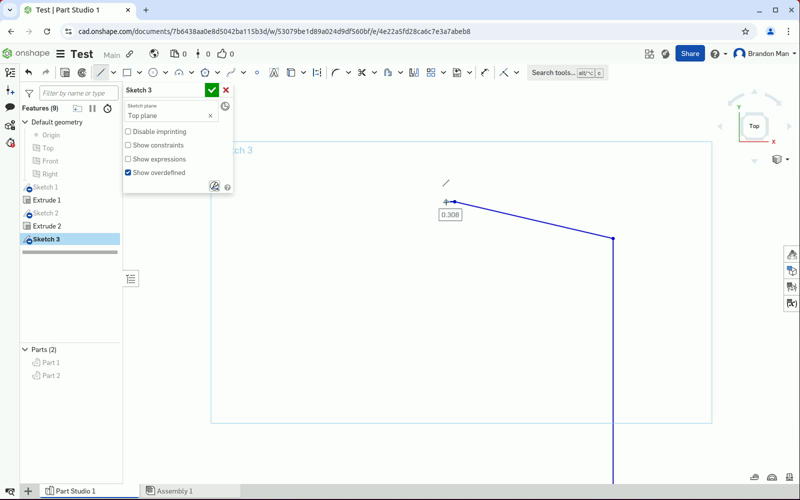
scroll(-6)
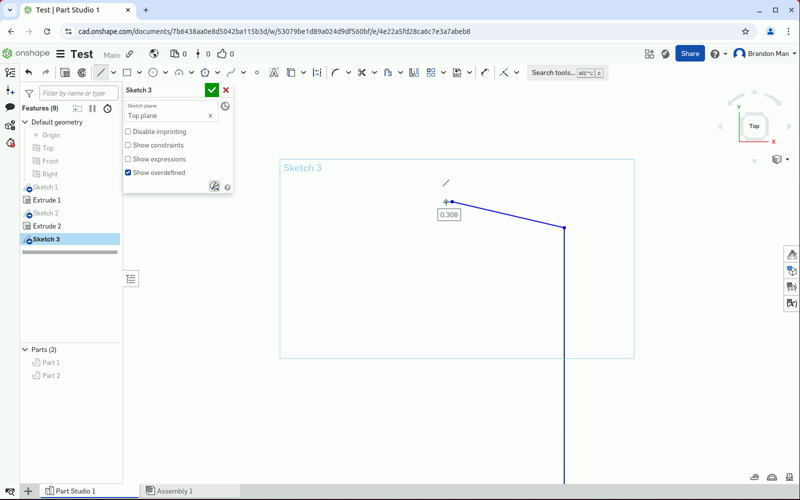
scroll(-6)
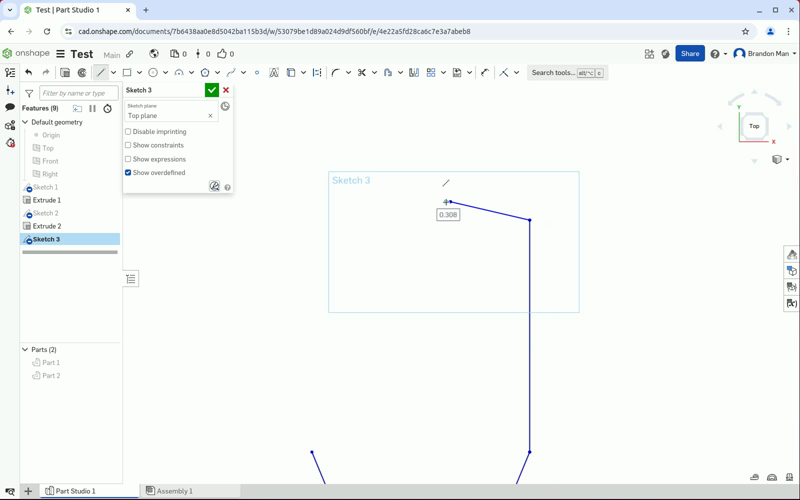
scroll(-6)
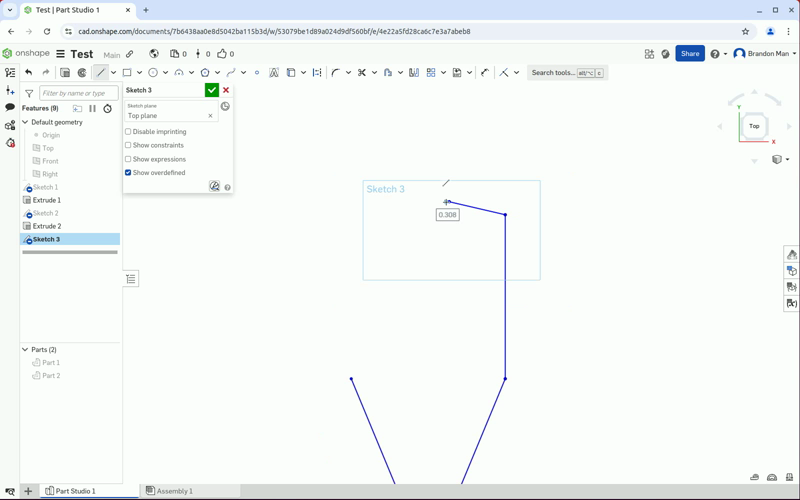
scroll(-6)
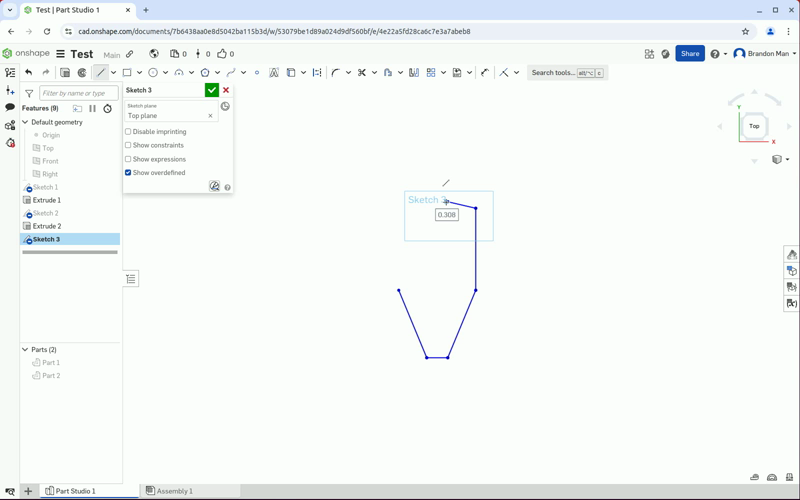
key_up(shift)
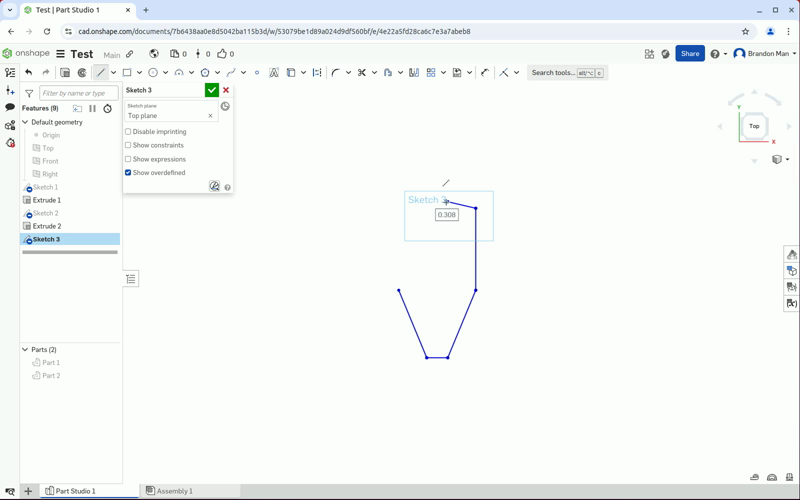
key_down(shift)
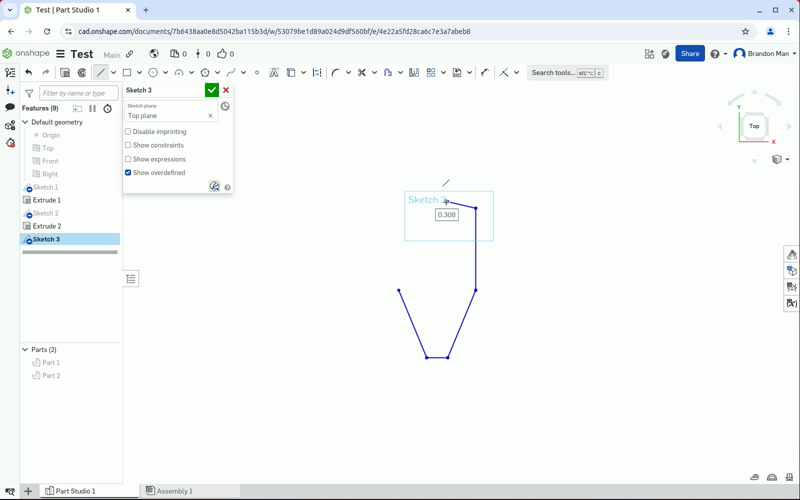
mouse_move(476, 201)
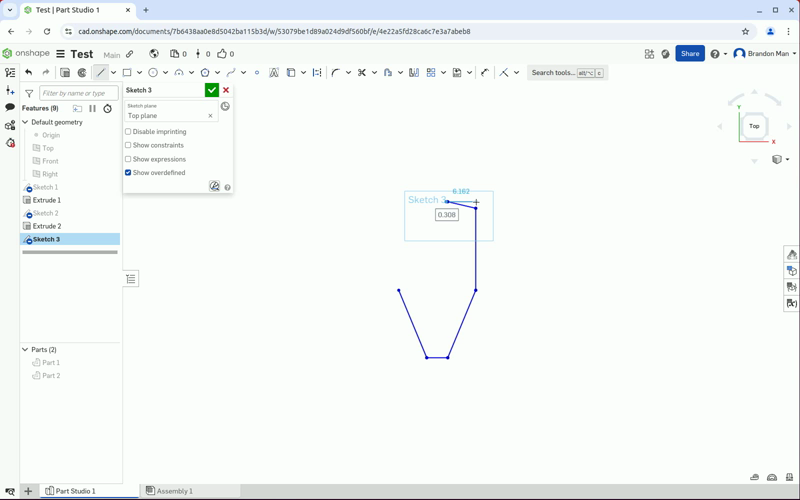
mouse_move(428, 201)
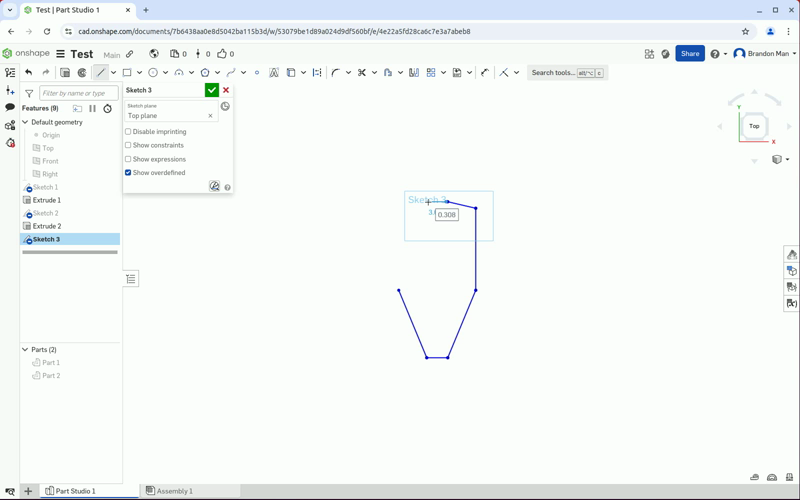
click(428, 201)
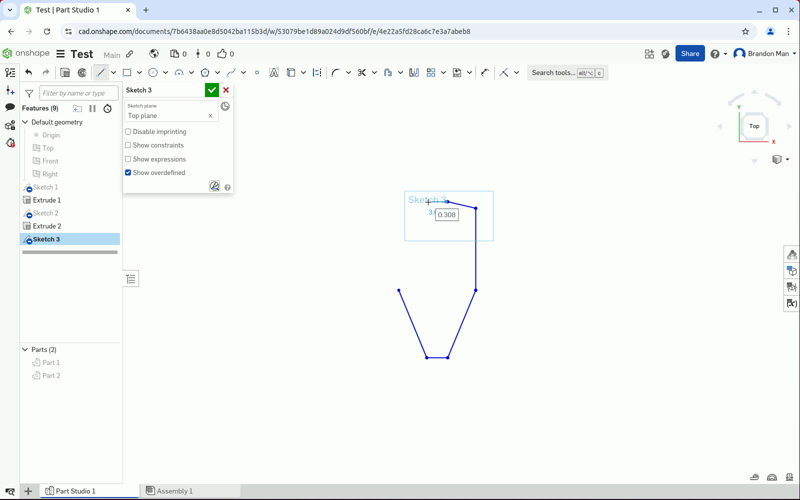
key_up(shift)
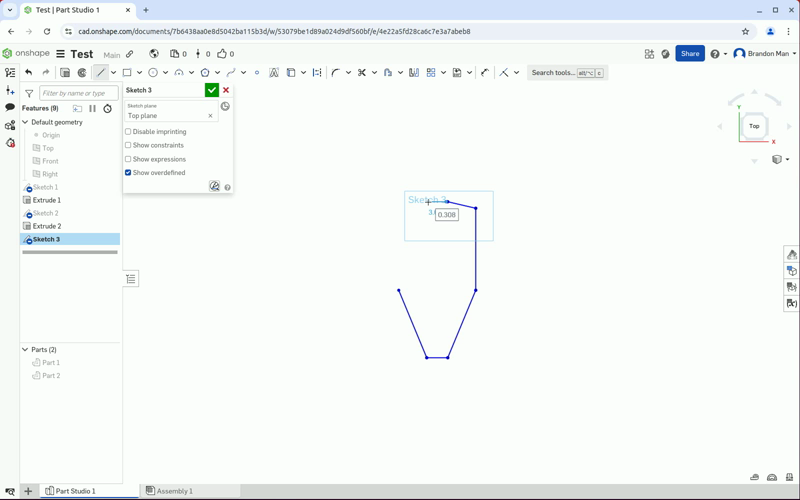
key_down(shift)
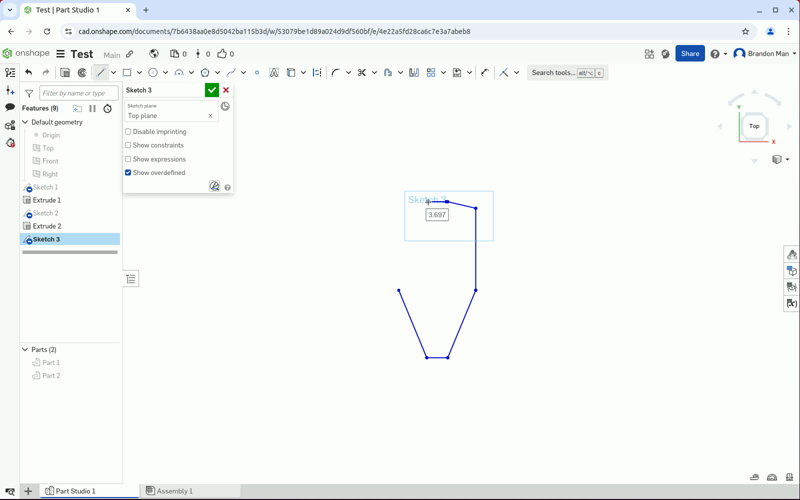
mouse_move(458, 201)
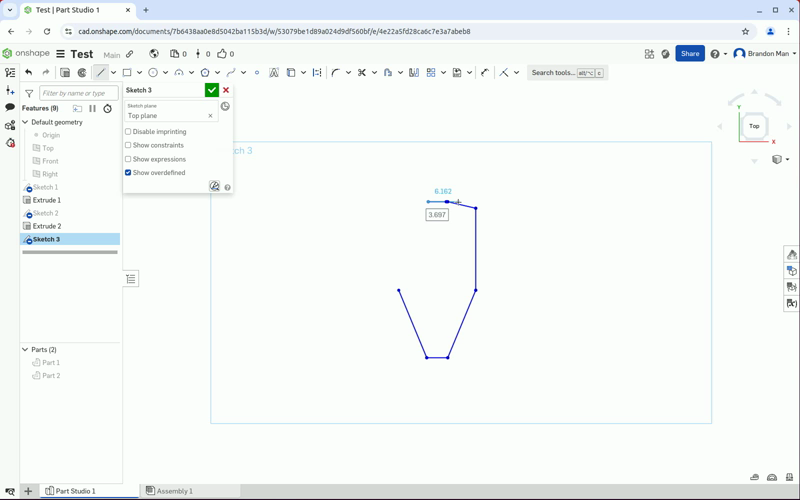
mouse_move(426, 201)
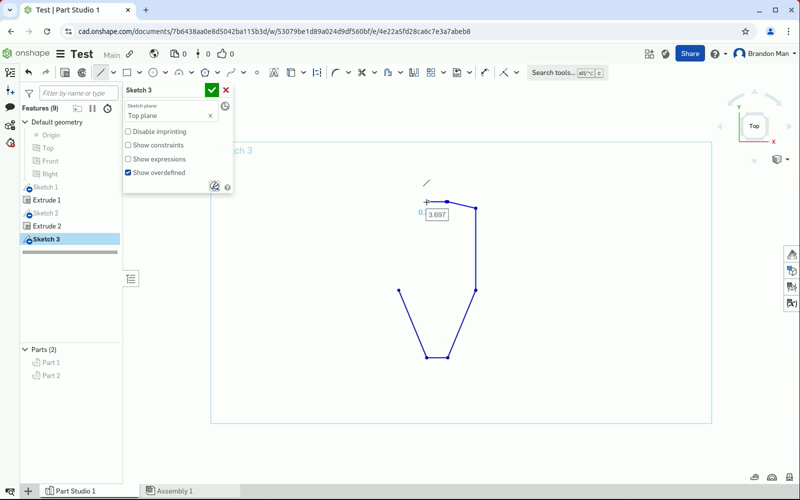
scroll(6)
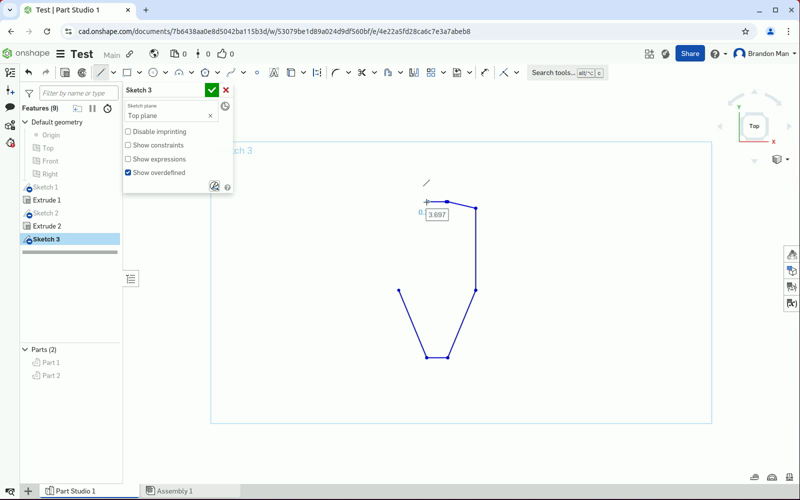
scroll(6)
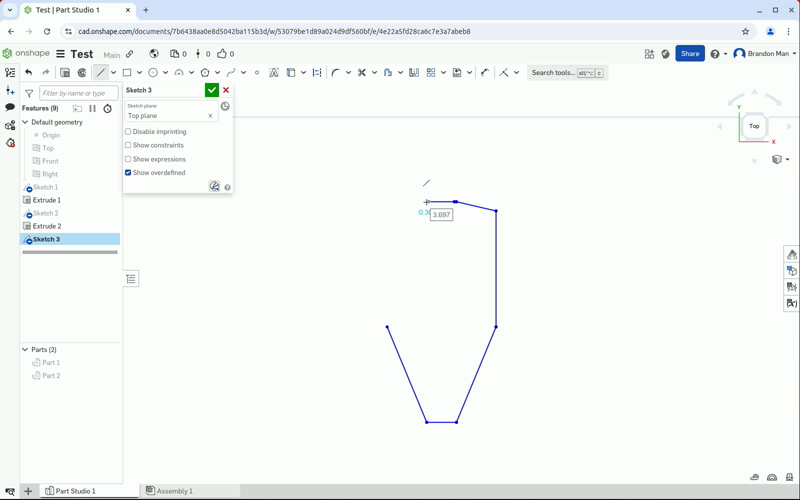
scroll(6)
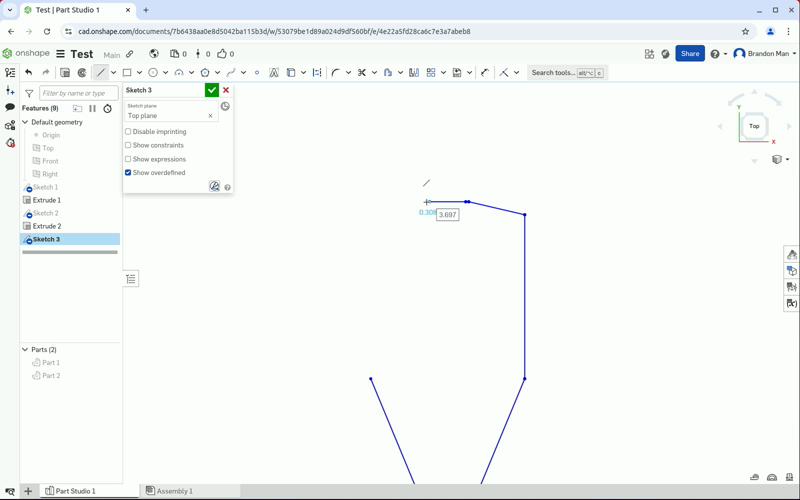
scroll(6)
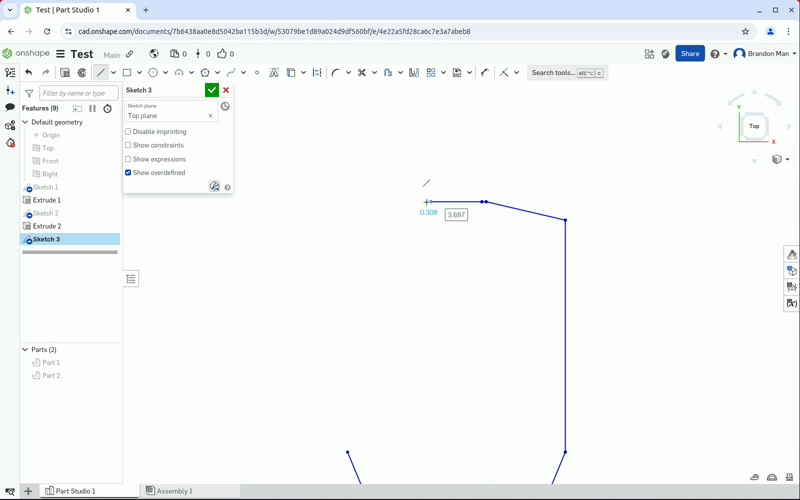
scroll(6)
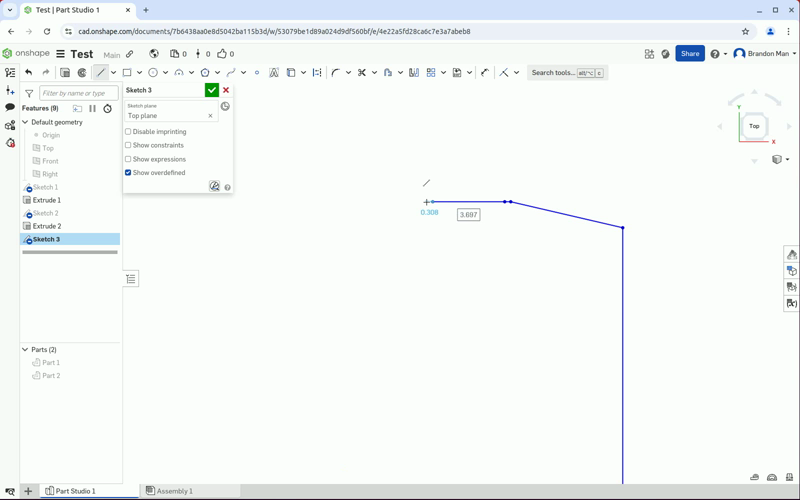
scroll(6)
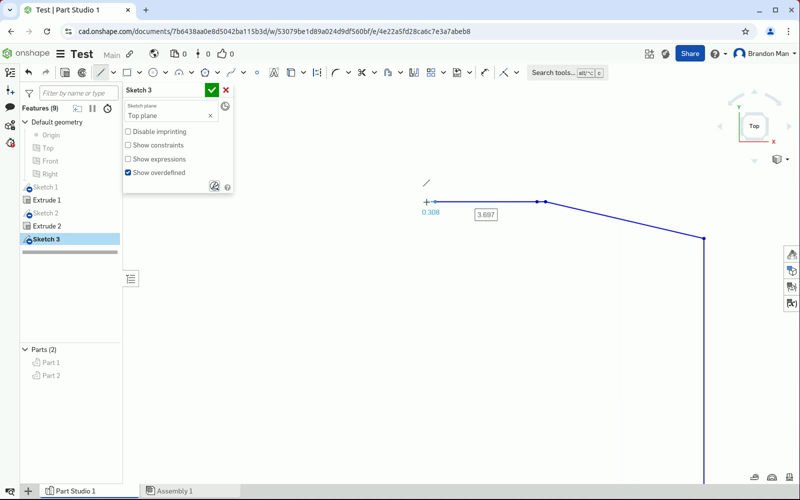
scroll(6)
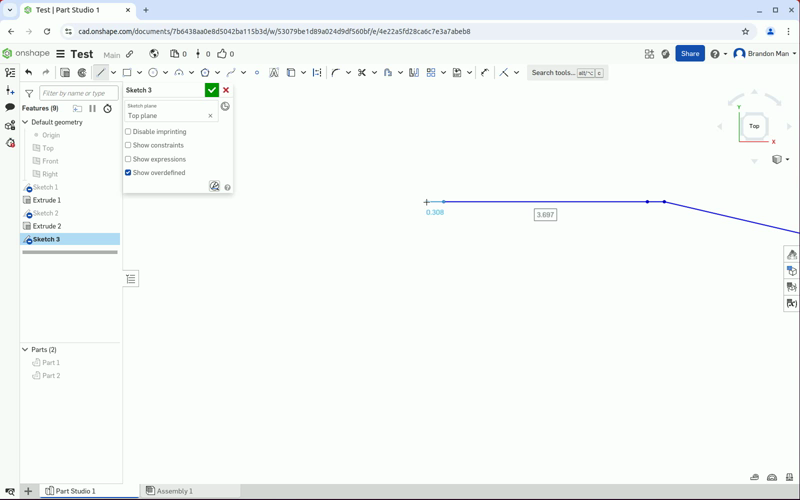
click(426, 201)
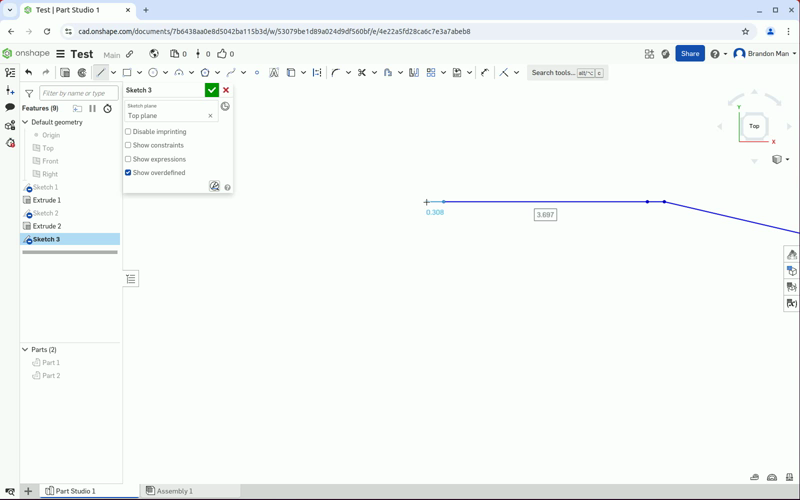
scroll(-6)
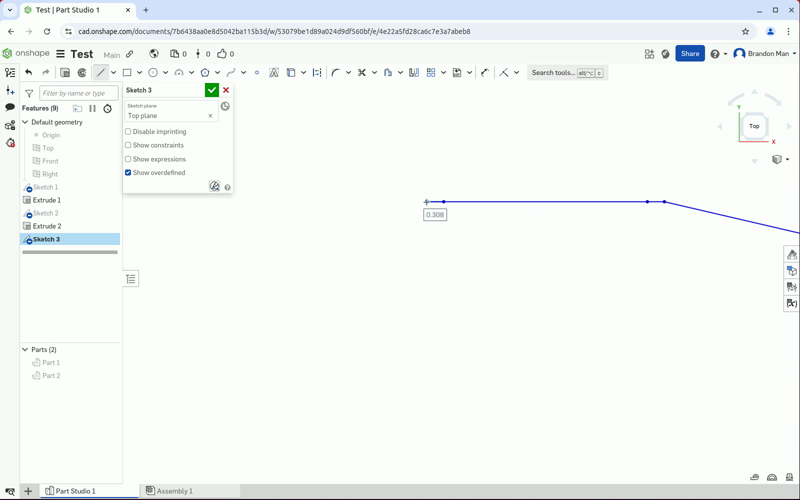
scroll(-6)
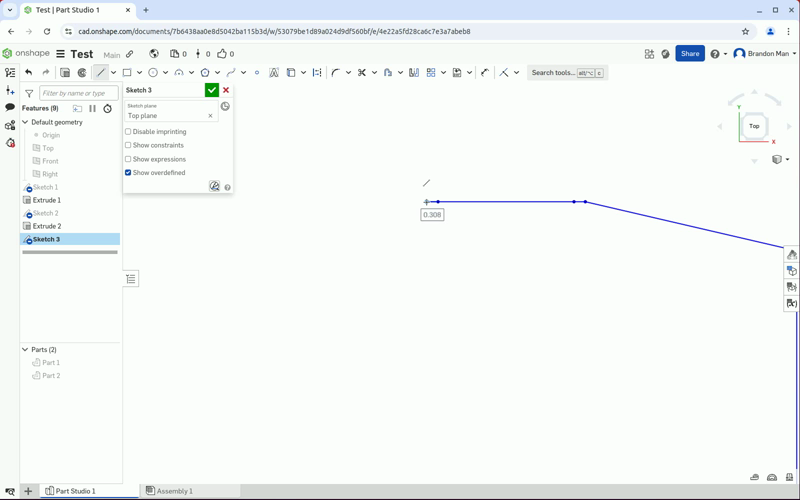
scroll(-6)
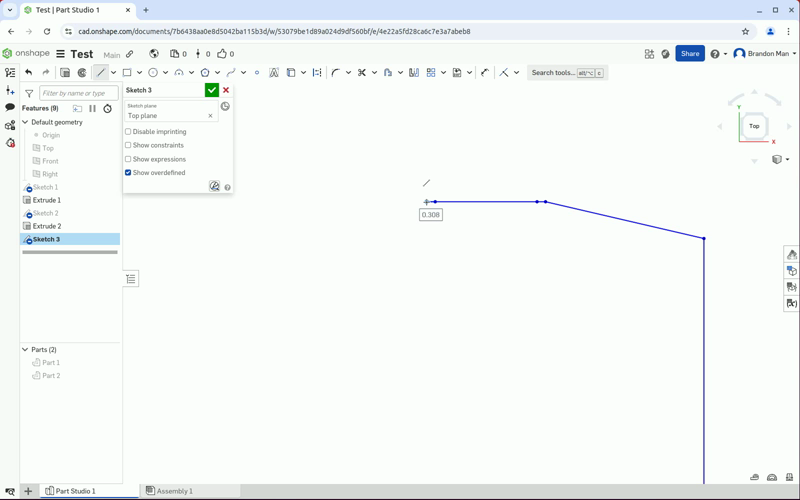
scroll(-6)
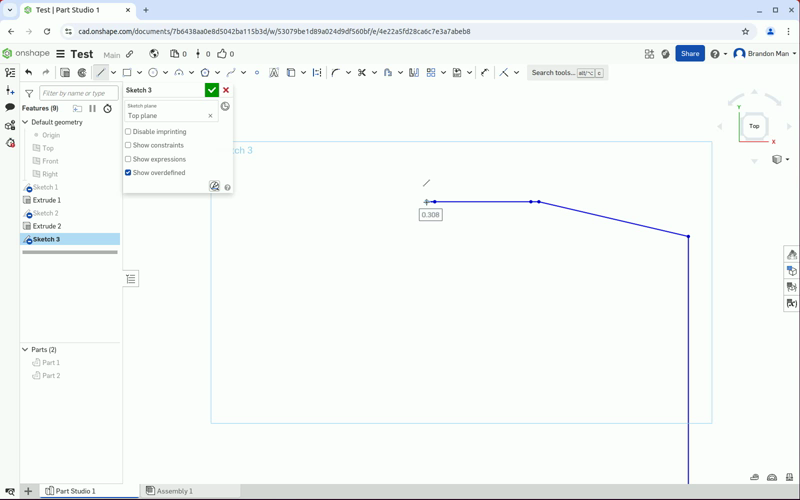
scroll(-6)
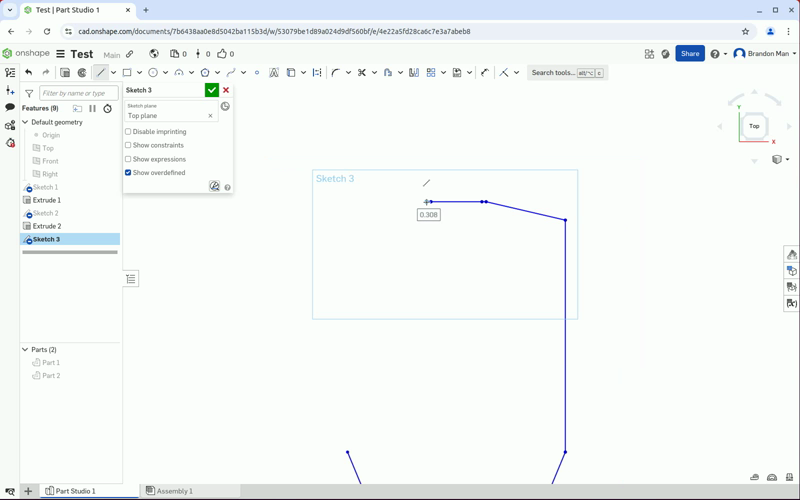
scroll(-6)
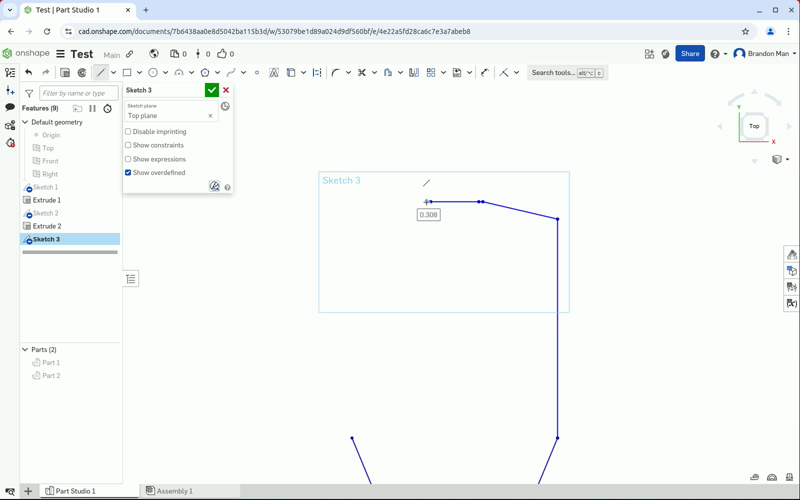
scroll(-6)
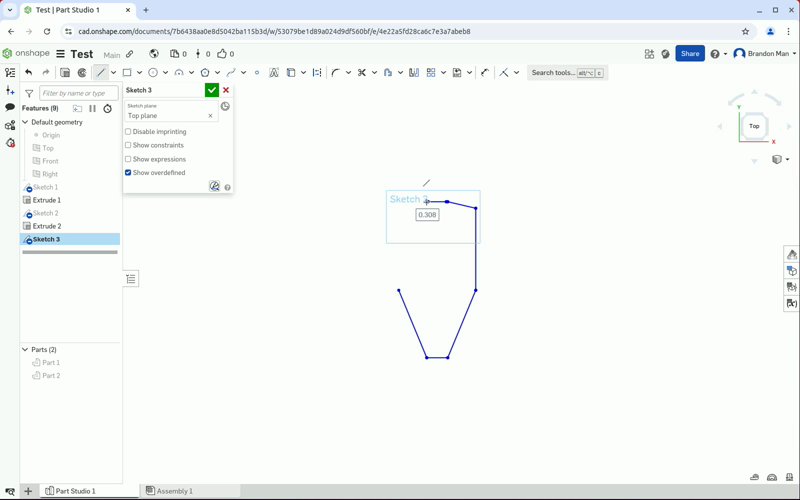
key_up(shift)
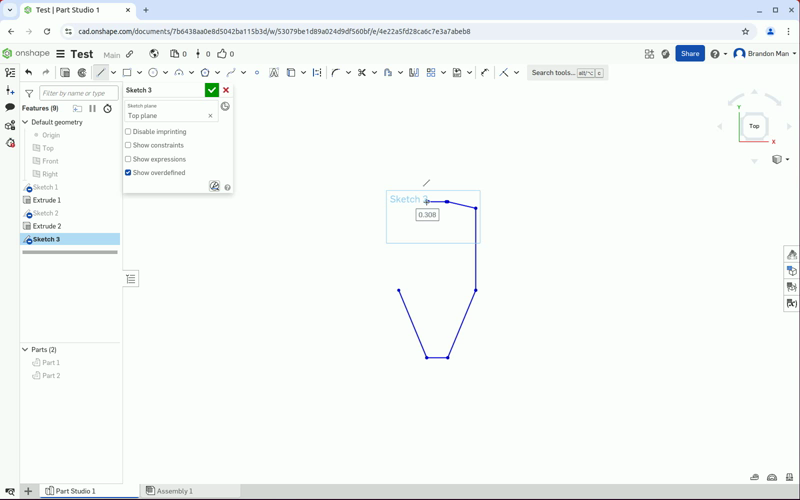
key_down(shift)
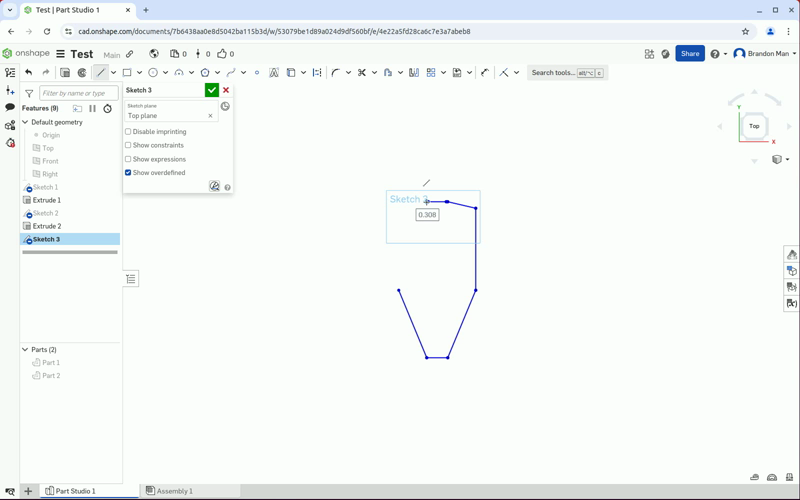
mouse_move(456, 201)
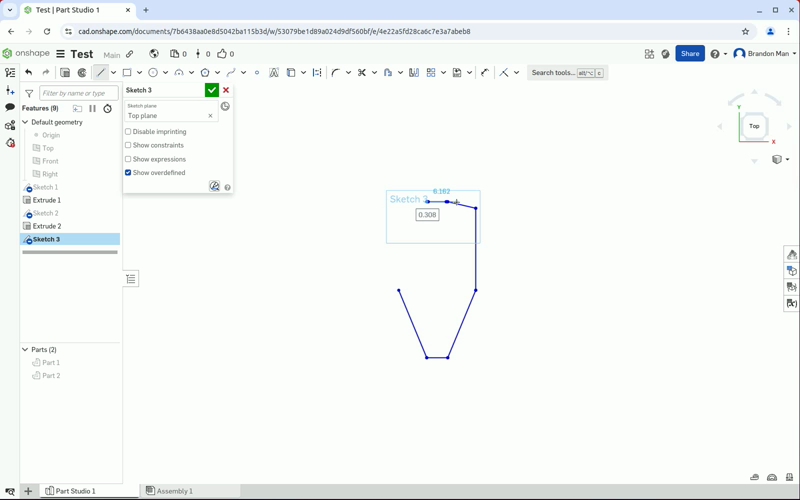
mouse_move(398, 208)
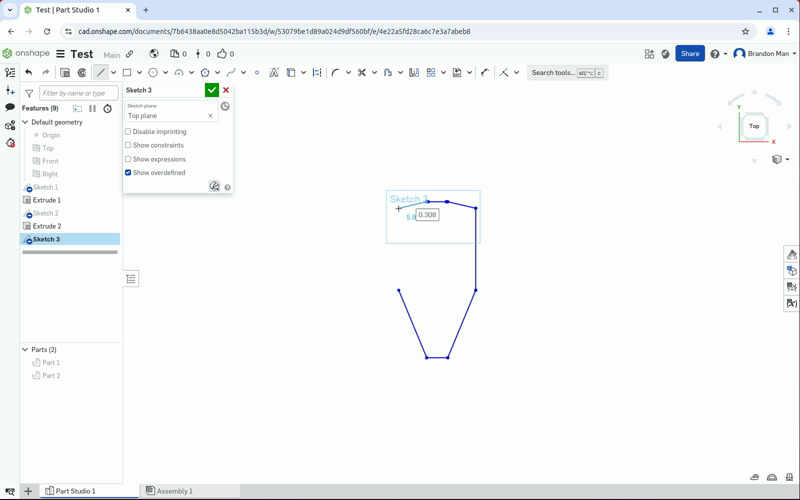
click(398, 208)
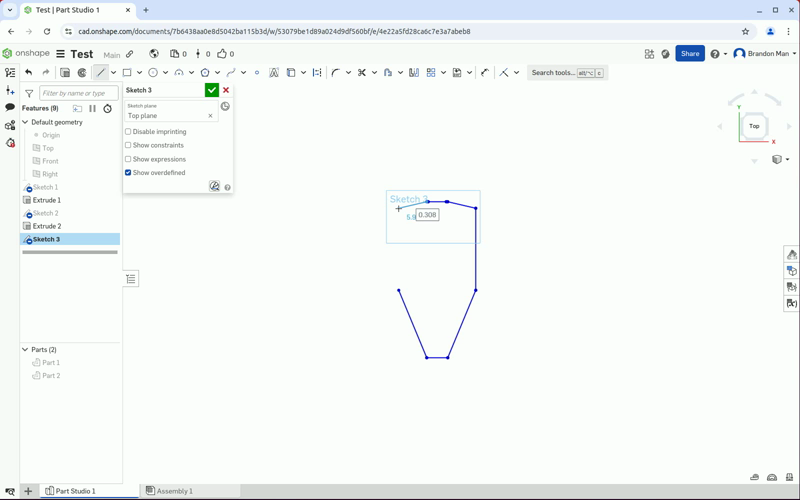
key_up(shift)
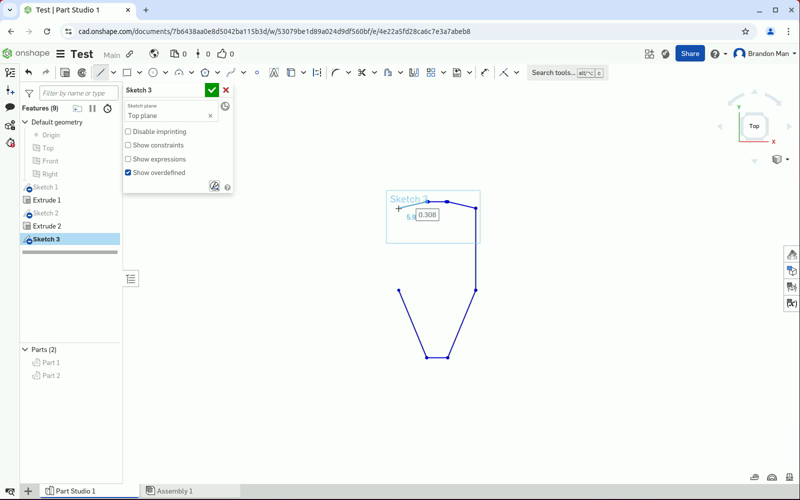
key_down(shift)
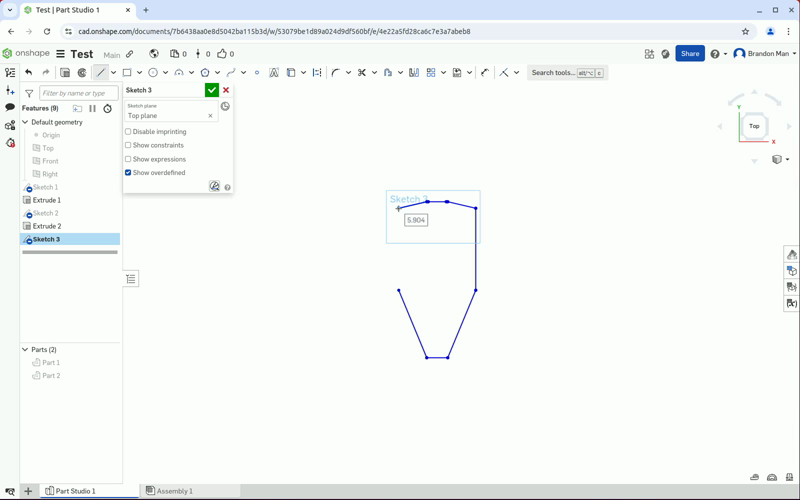
mouse_move(398, 290)
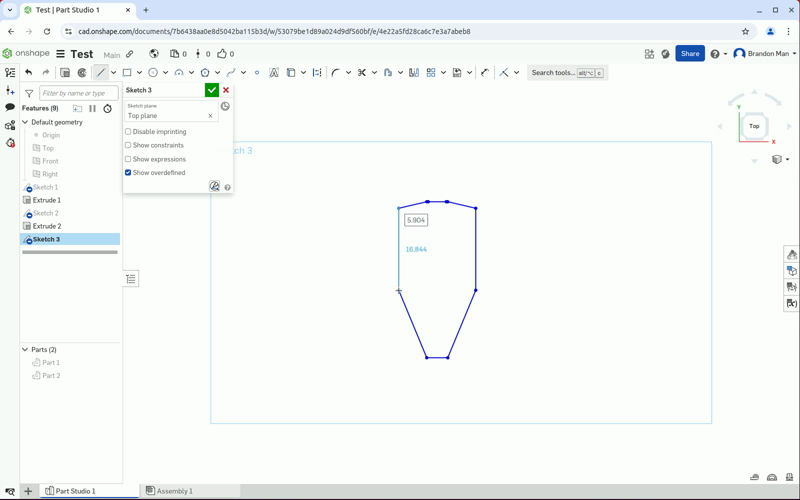
key_up(shift)
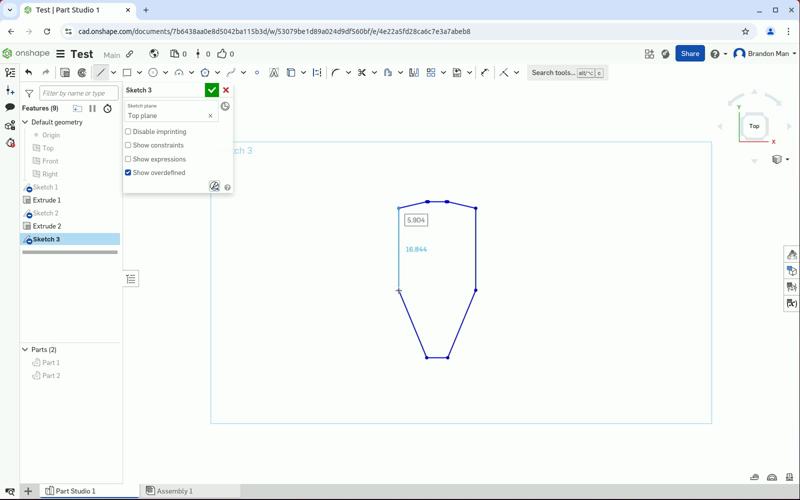
click(398, 290)
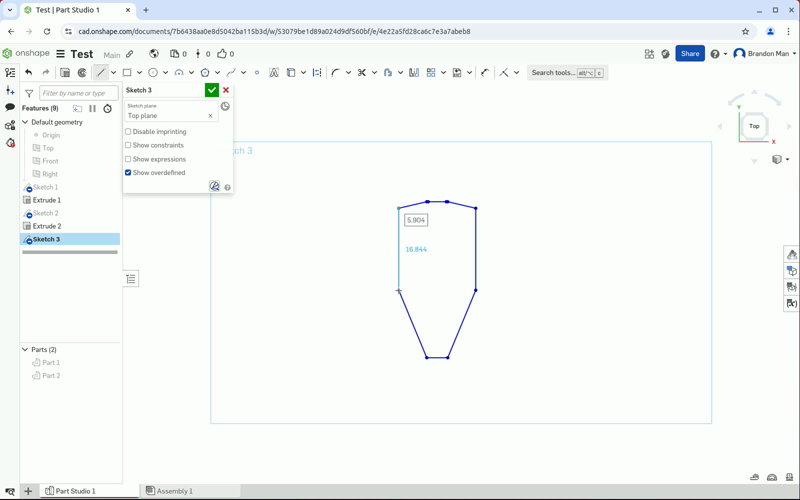
key(esc)
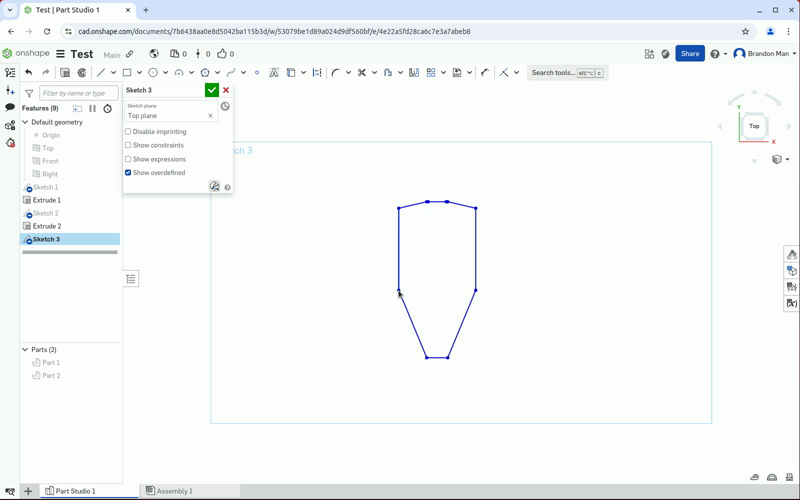
mouse_move(450, 296)
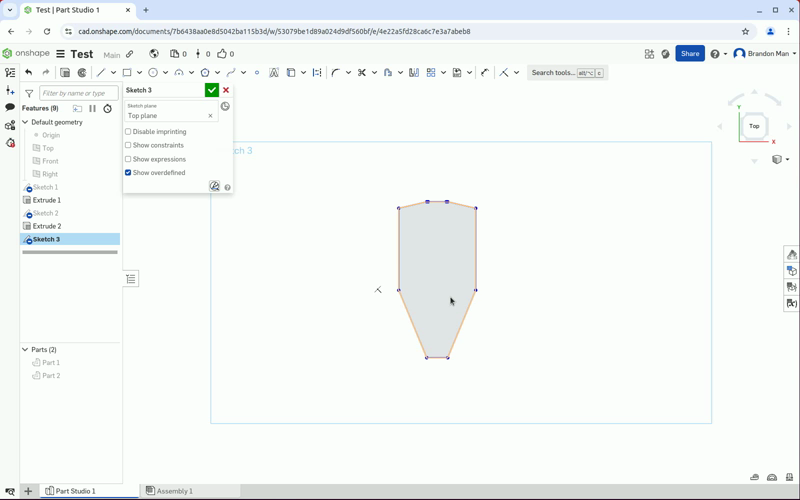
click(450, 296)
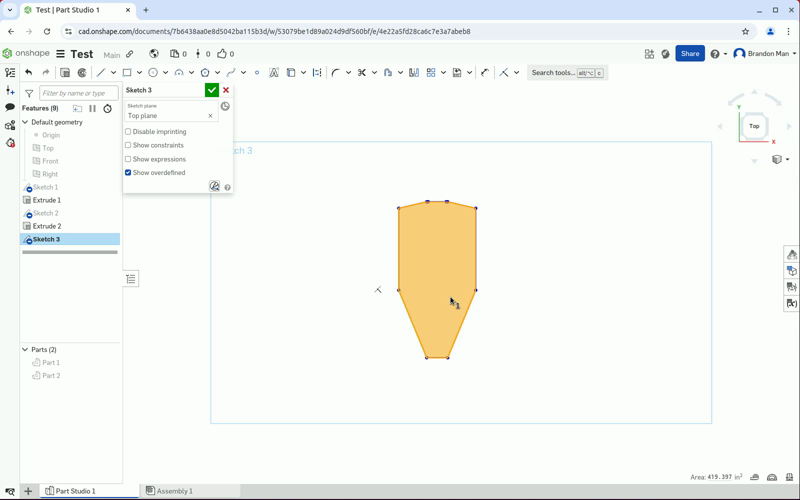
mouse_move(73, 352)
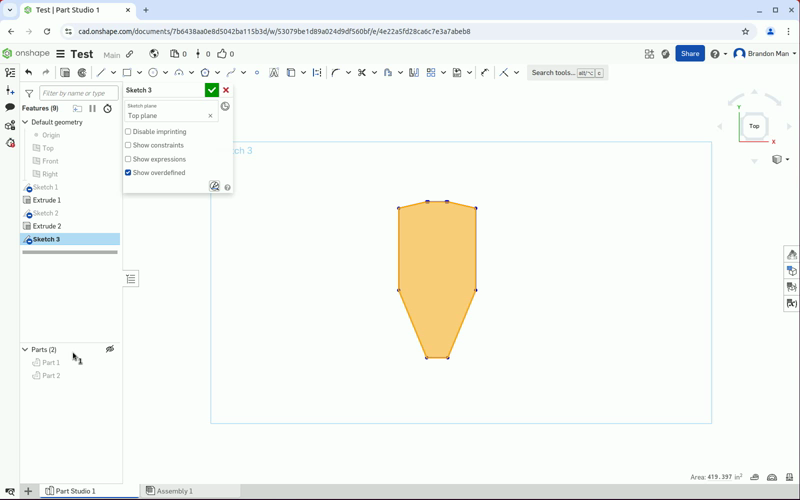
key(shift+y)
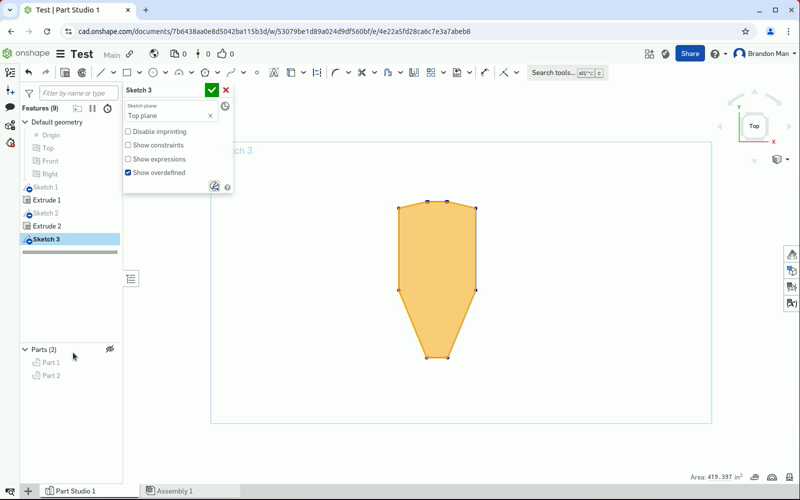
key(shift+e)
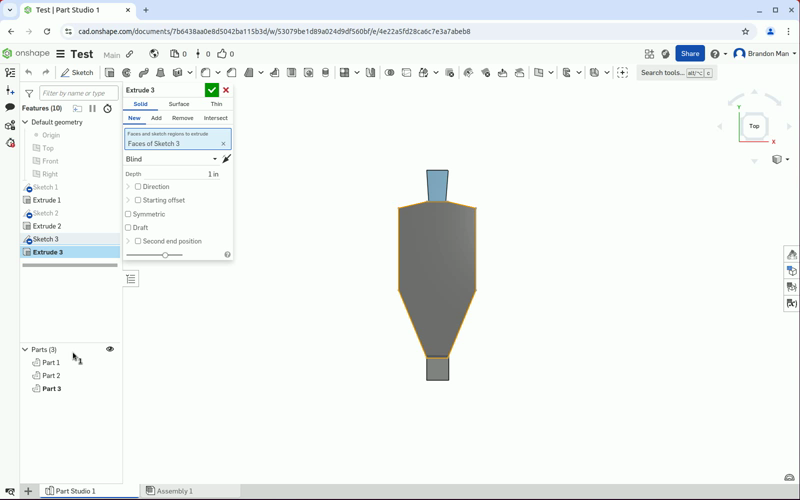
mouse_move(143, 106)
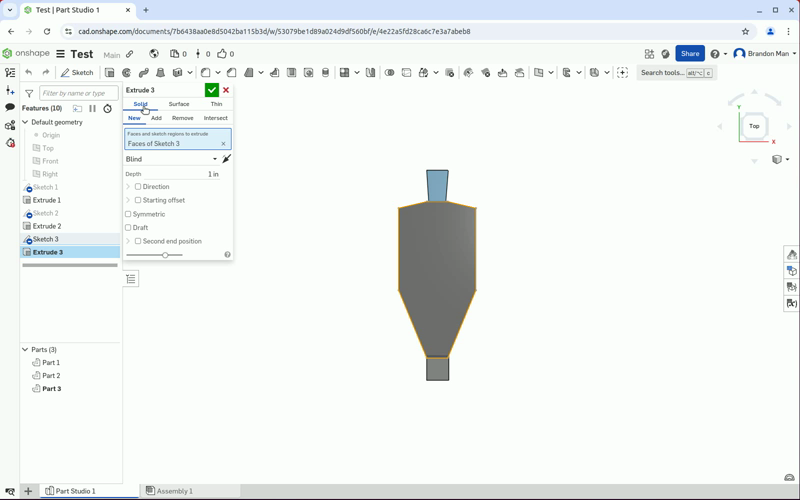
click(143, 106)
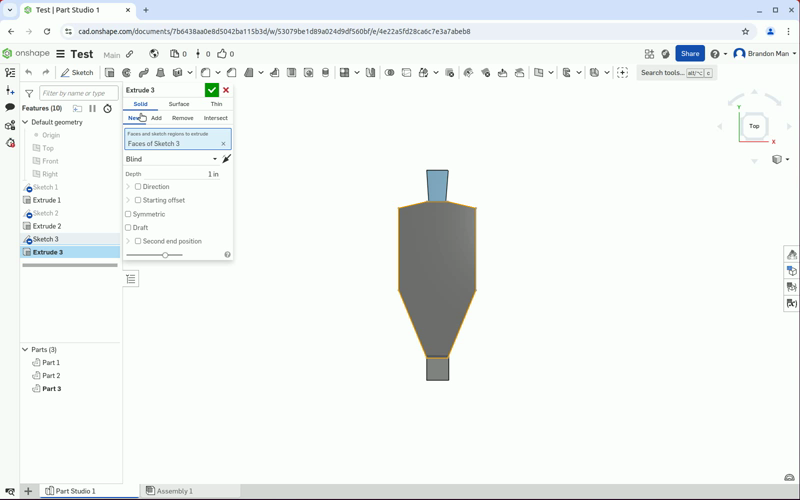
mouse_move(137, 120)
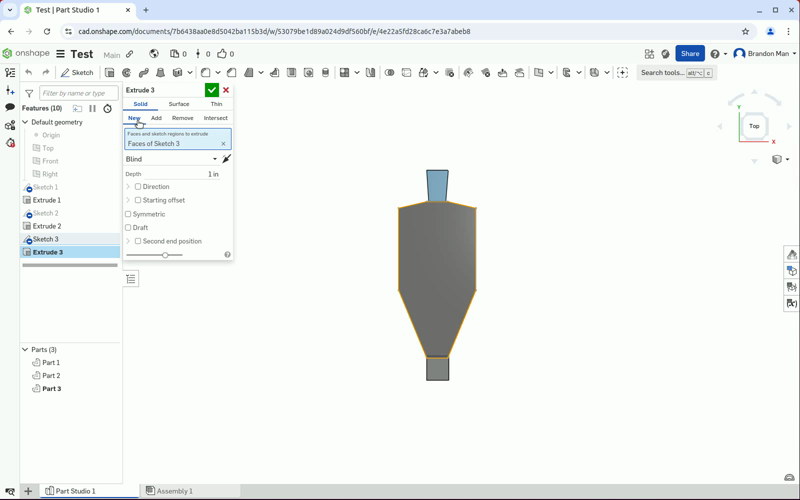
click(137, 120)
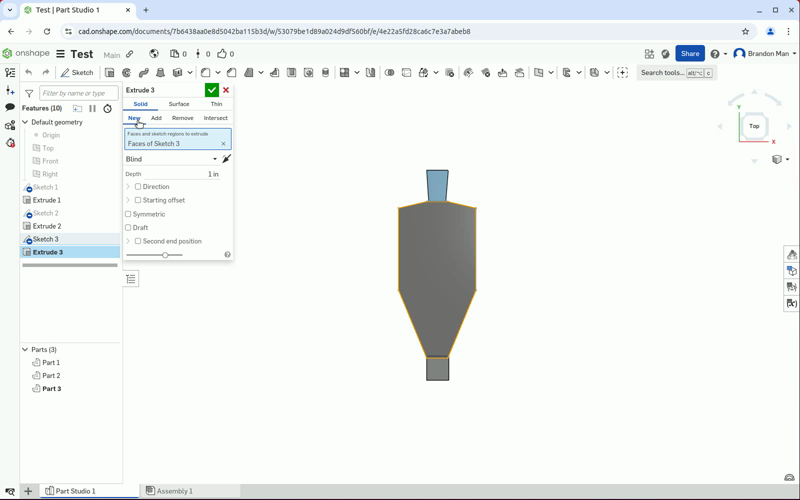
key(tab, 4)
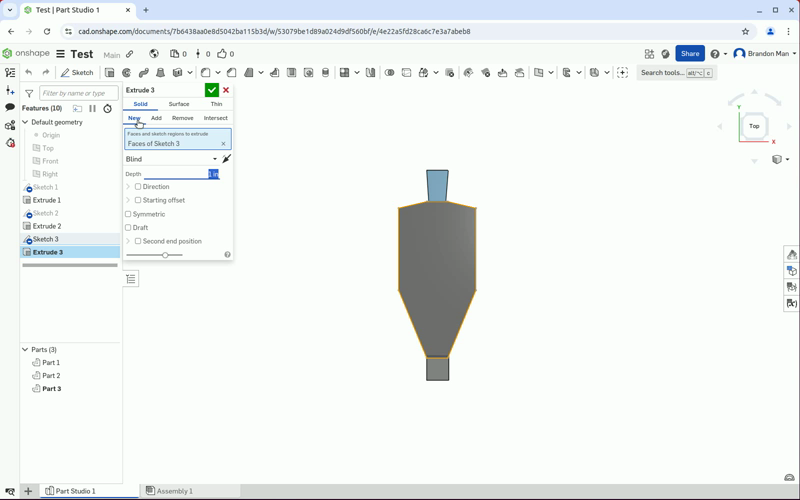
text(0.481)
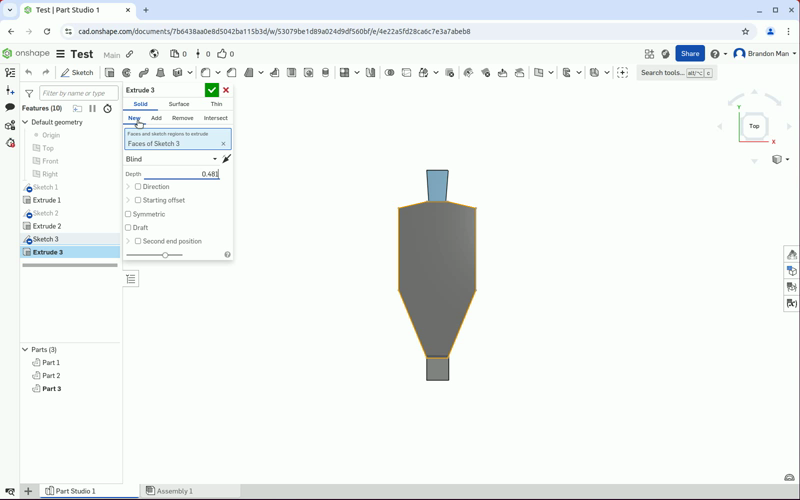
key(enter)
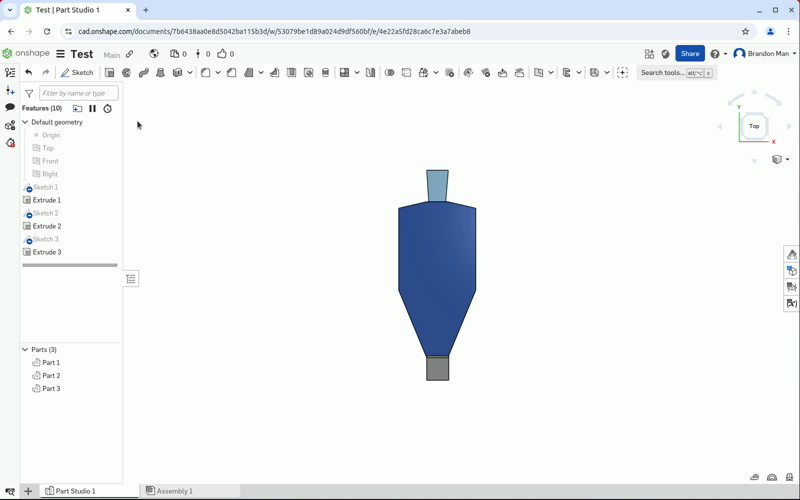
key(shift+h)
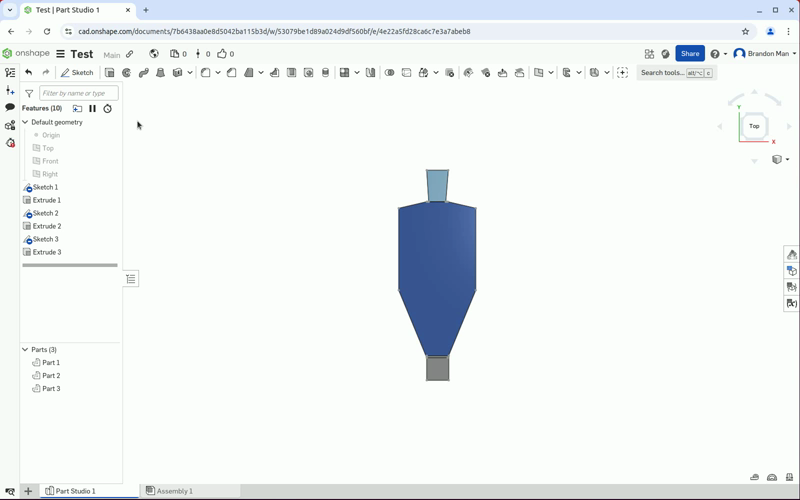
key(shift+h)
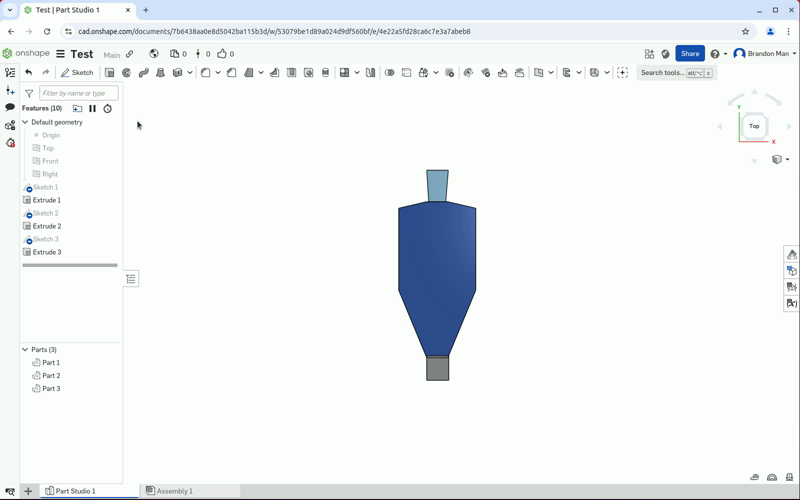
mouse_move(73, 189)
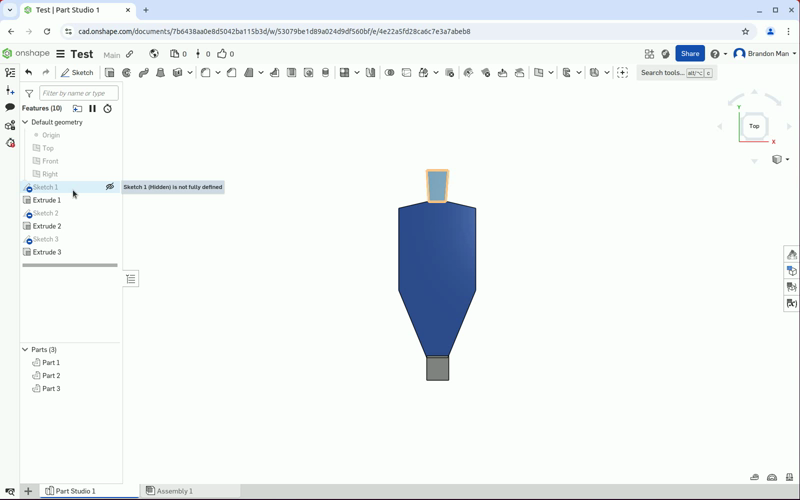
click(73, 189)
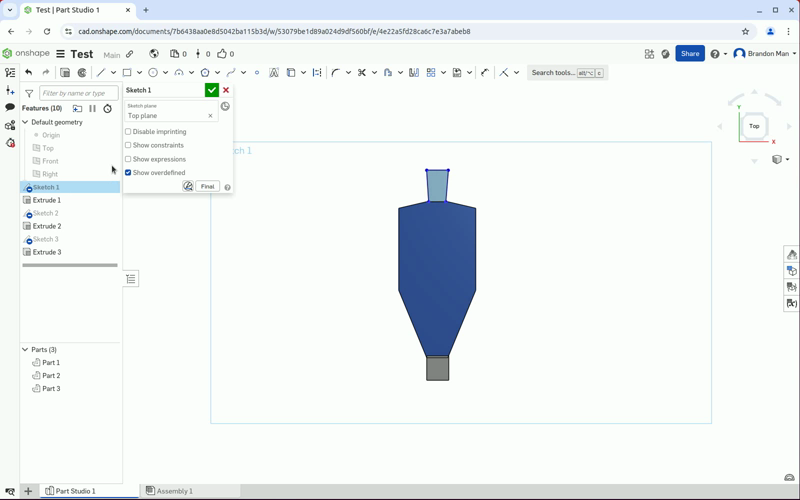
mouse_move(229, 92)
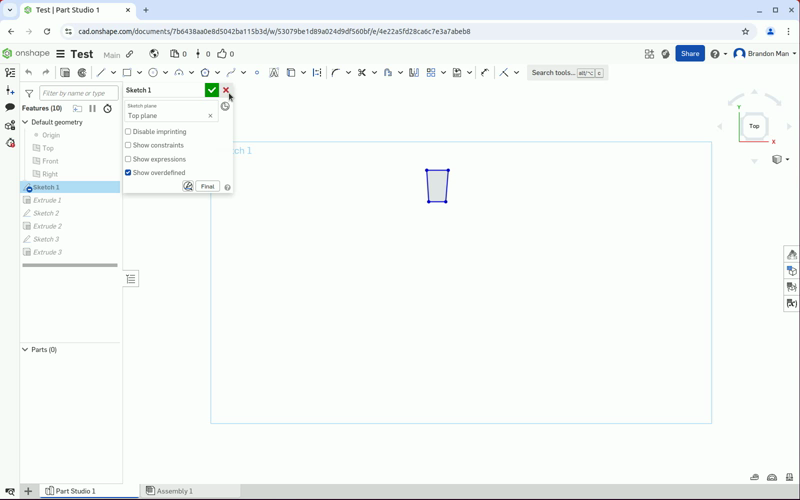
click(229, 92)
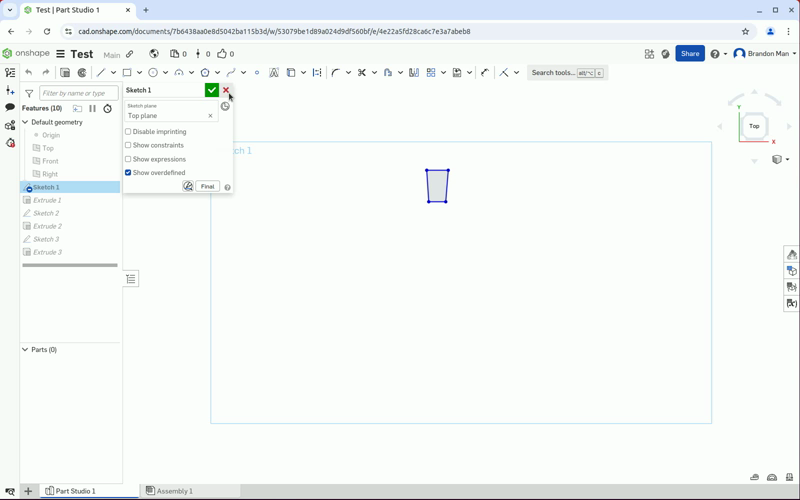
key(shift+s)
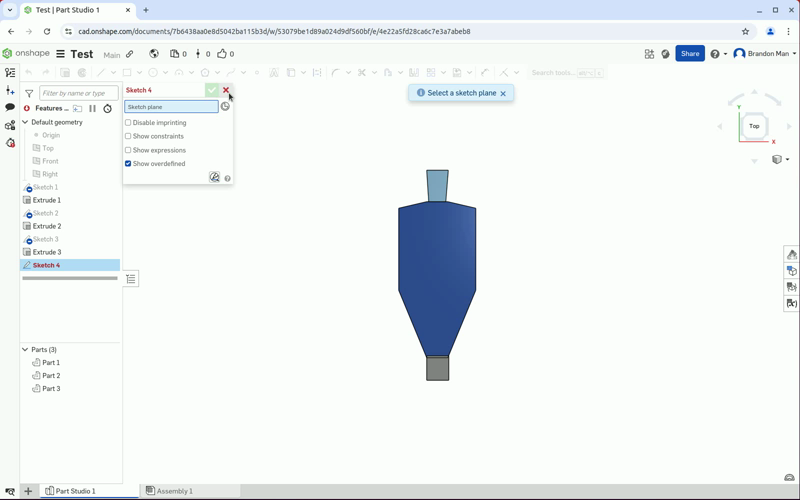
mouse_move(73, 150)
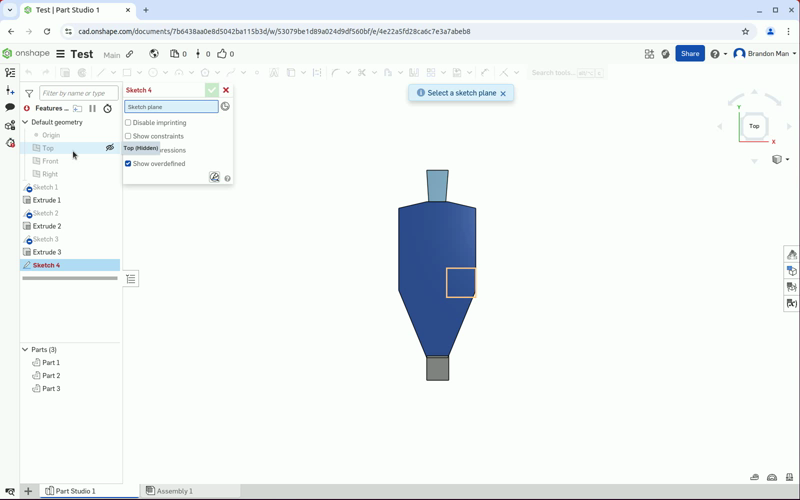
click(73, 150)
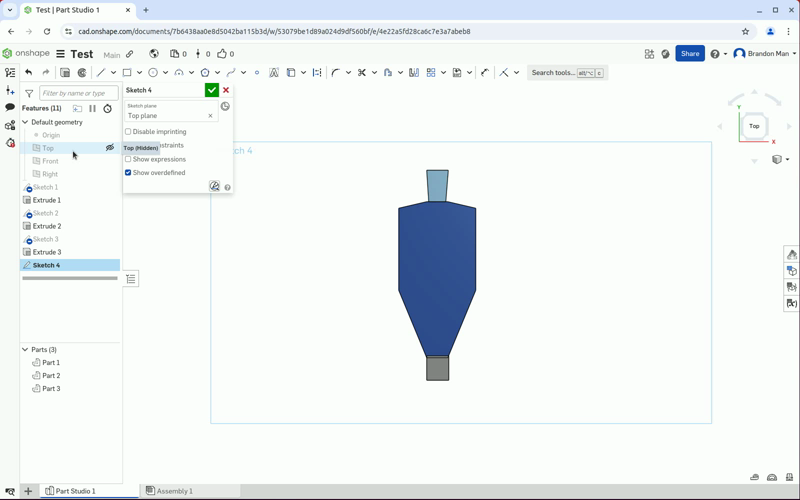
mouse_move(73, 352)
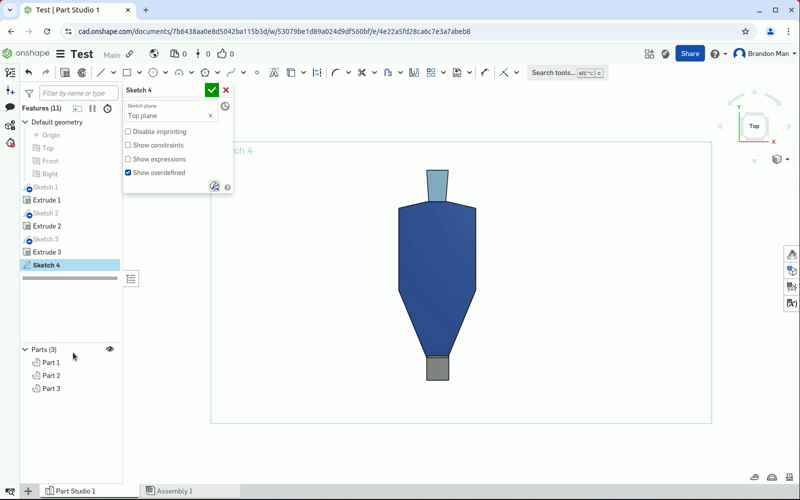
key(y)
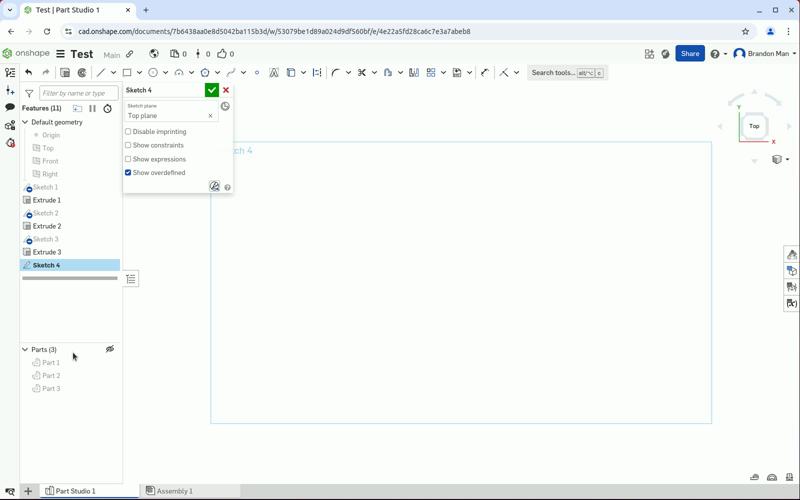
key(l)
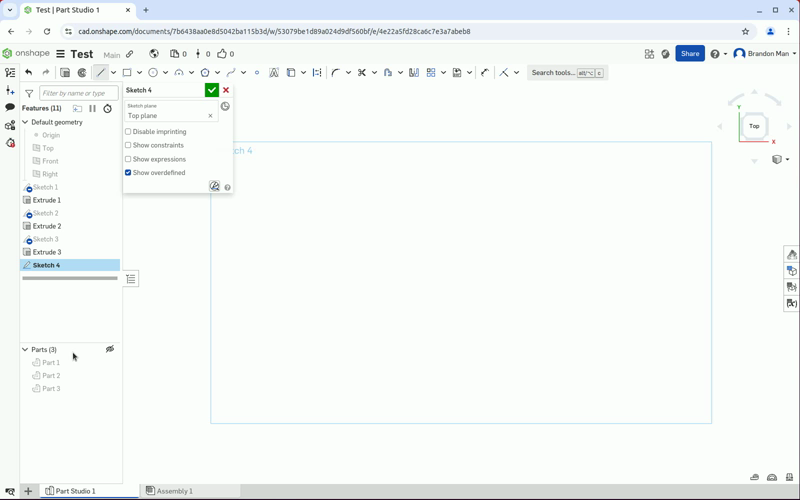
key_down(shift)
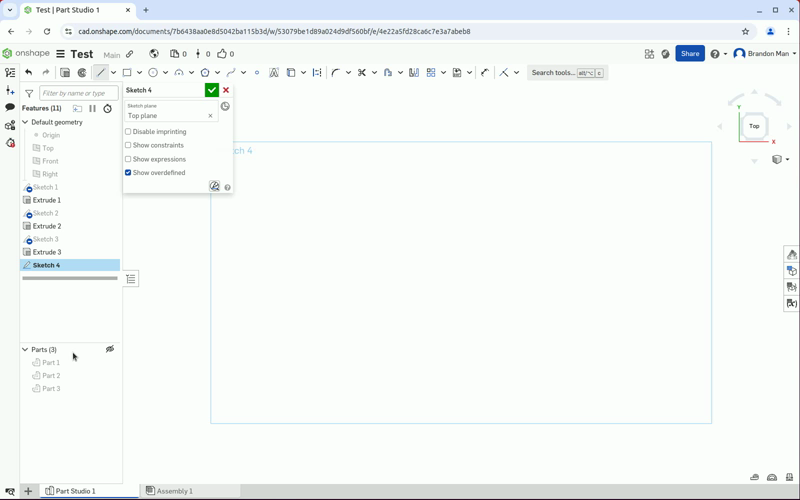
mouse_move(426, 380)
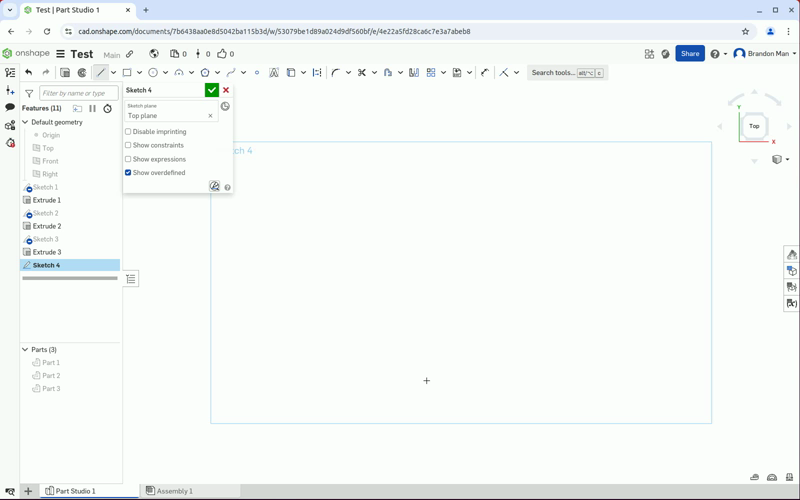
click(426, 380)
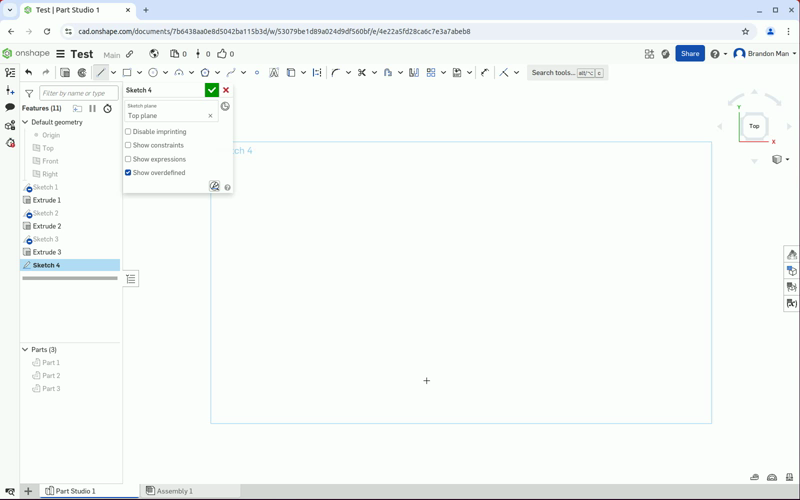
key_up(shift)
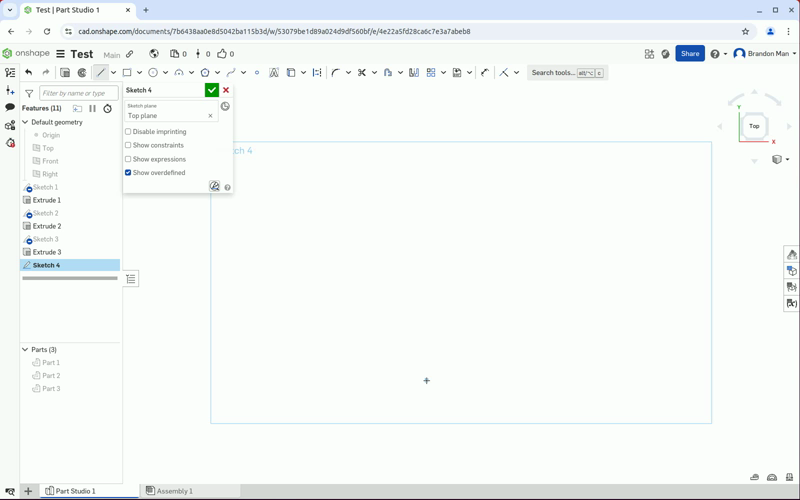
key_down(shift)
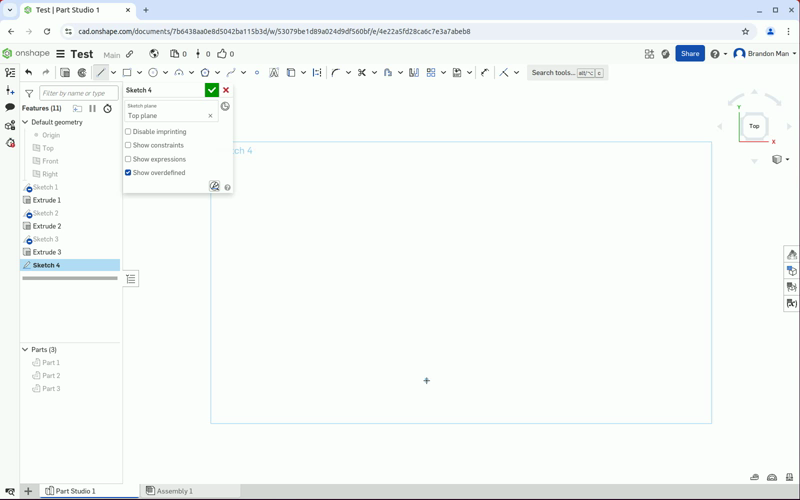
mouse_move(456, 380)
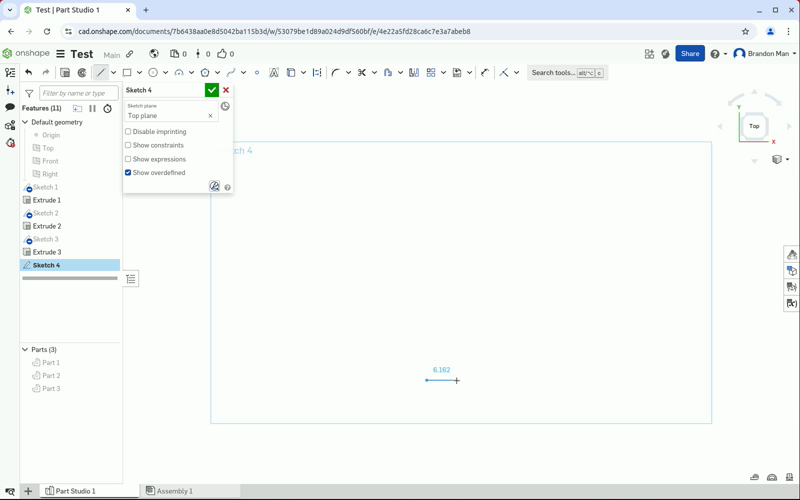
mouse_move(448, 380)
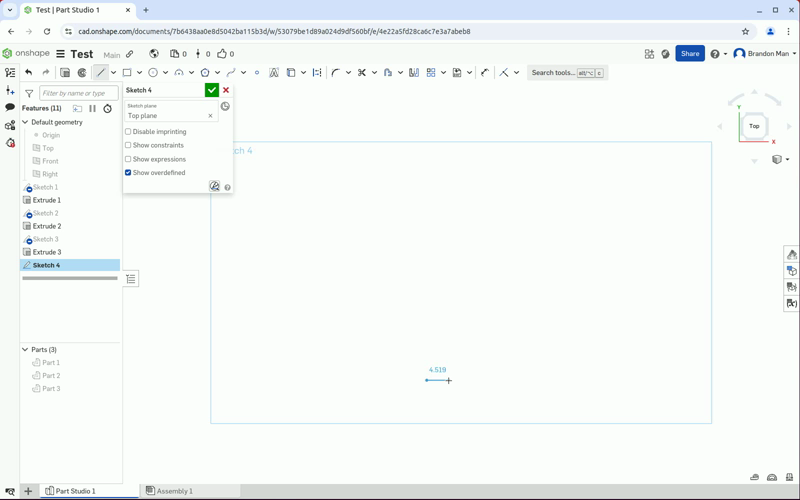
click(448, 380)
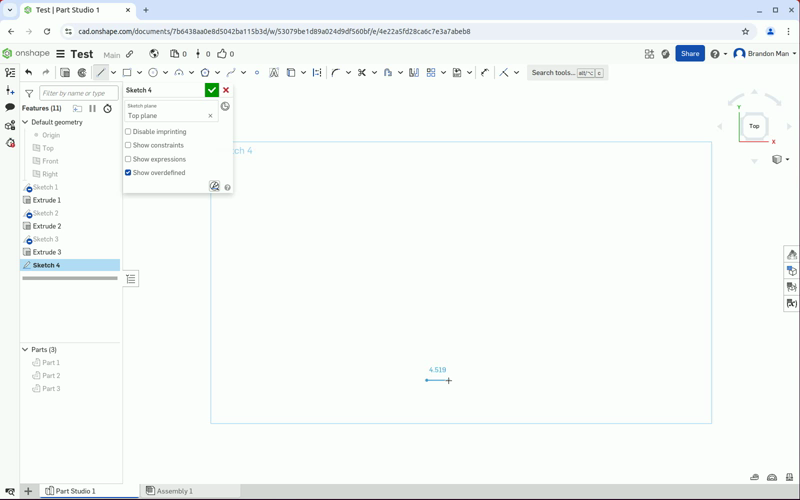
key_up(shift)
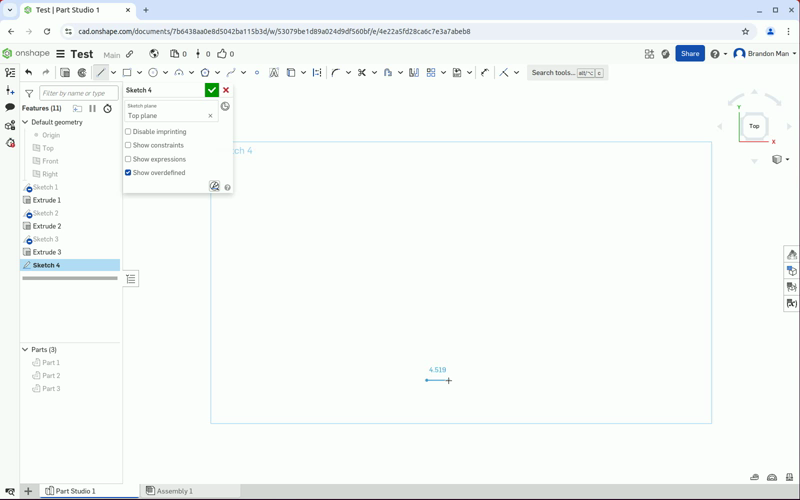
key_down(shift)
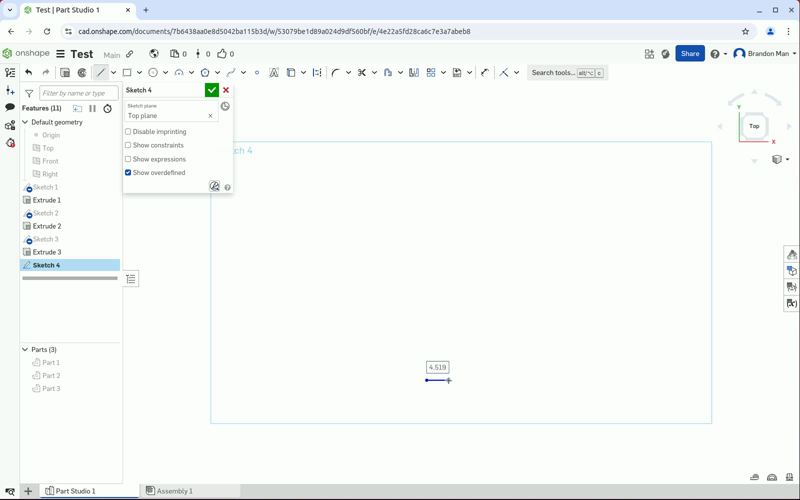
mouse_move(478, 380)
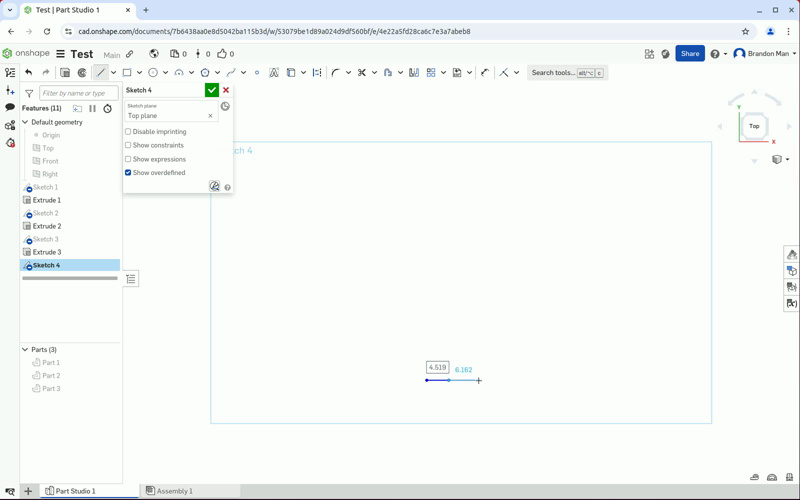
mouse_move(448, 355)
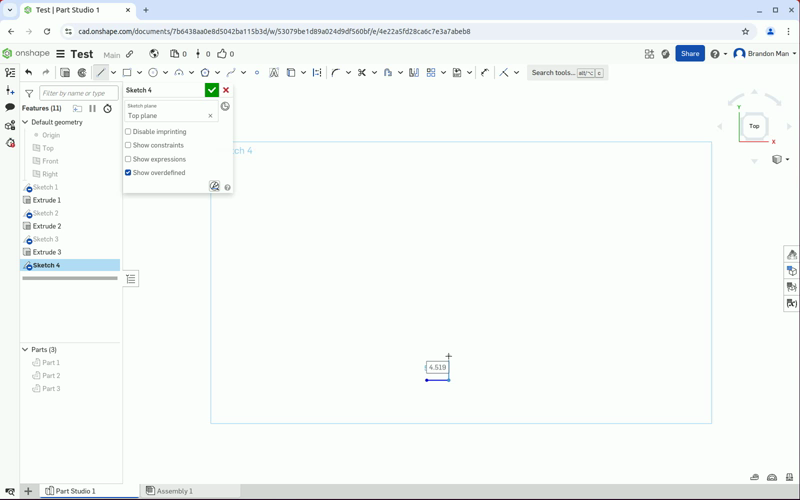
click(448, 355)
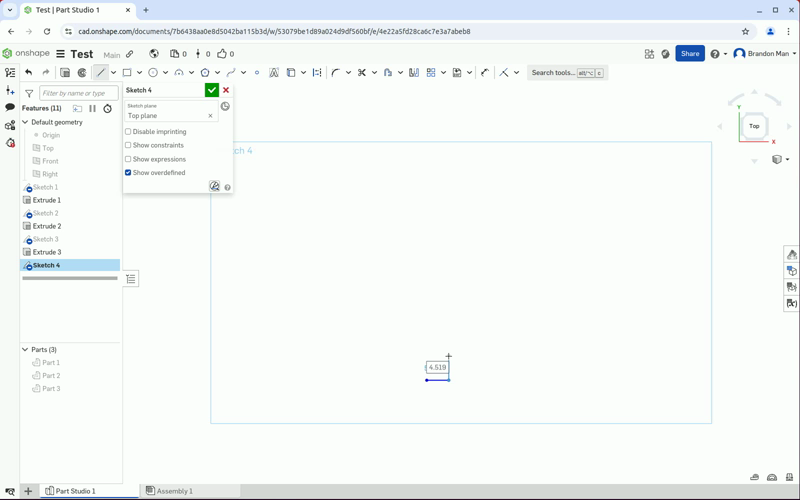
key_up(shift)
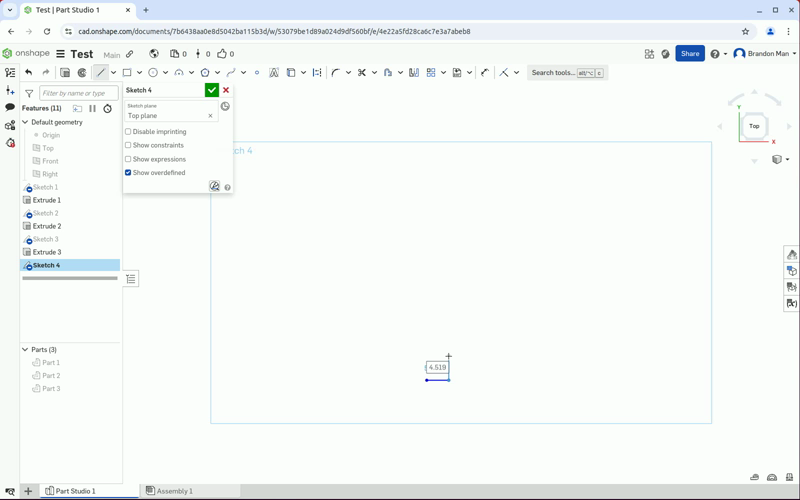
key_down(shift)
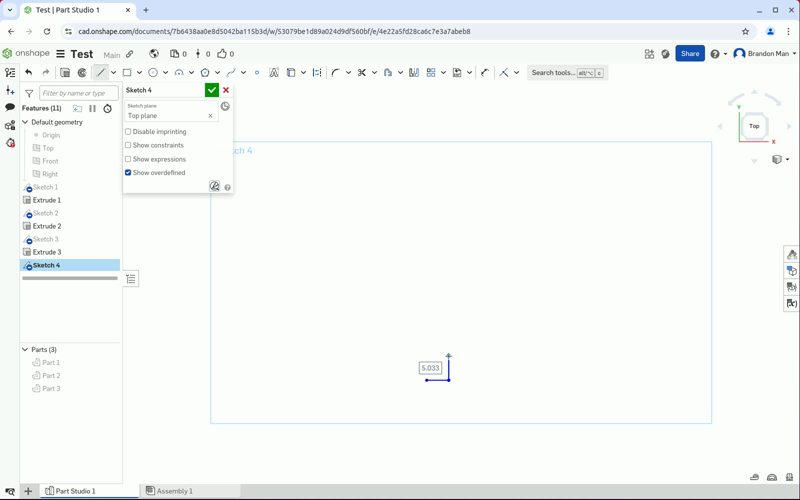
mouse_move(478, 355)
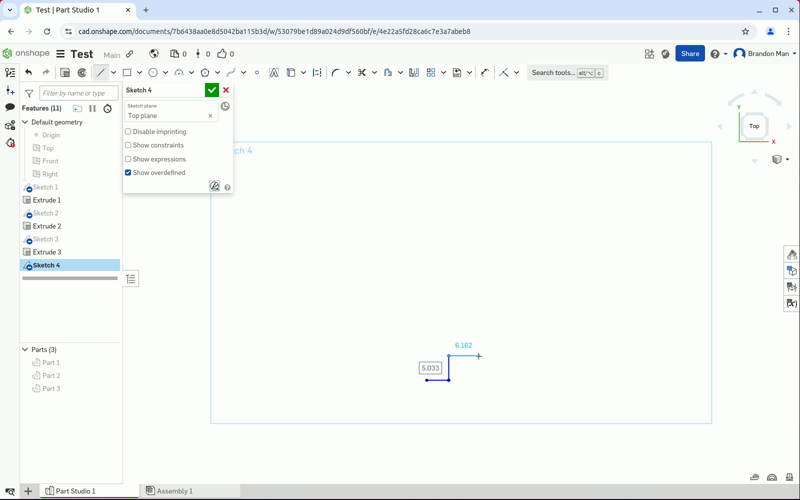
mouse_move(426, 355)
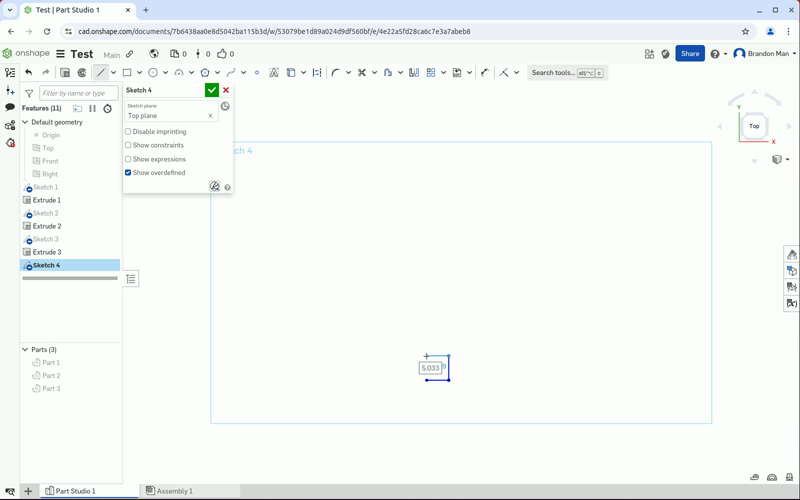
click(426, 355)
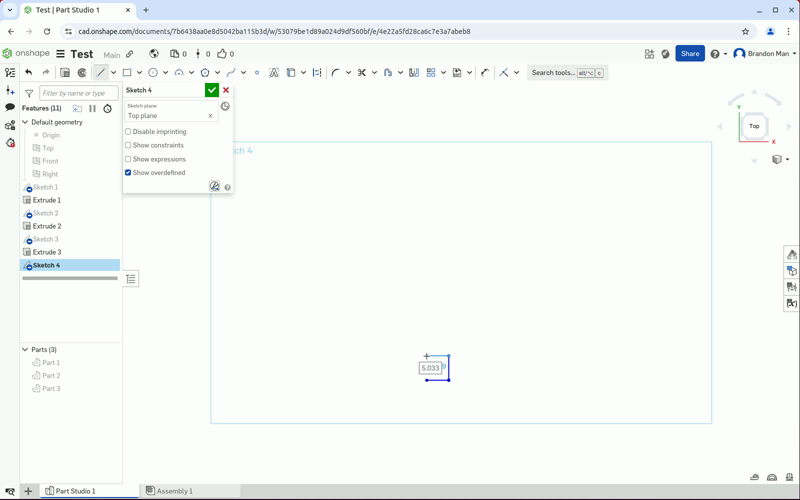
key_up(shift)
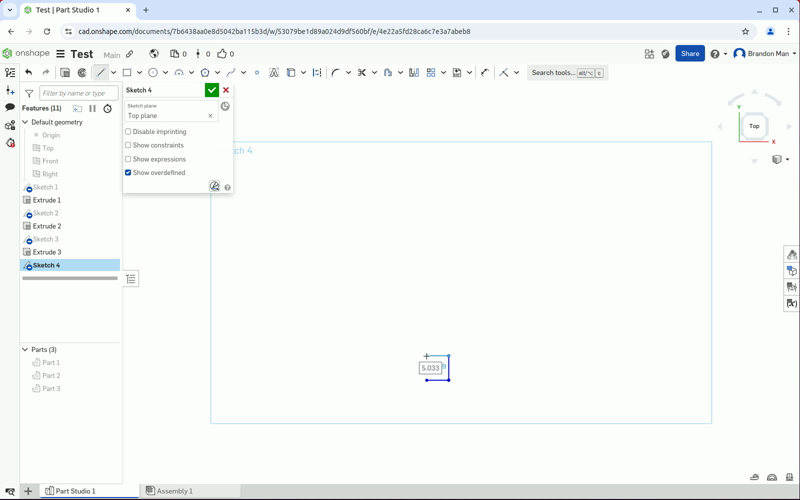
mouse_move(456, 355)
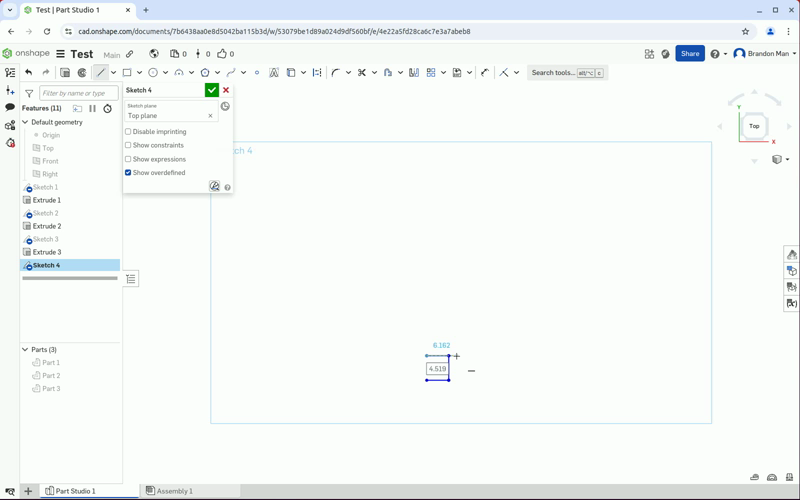
key_down(shift)
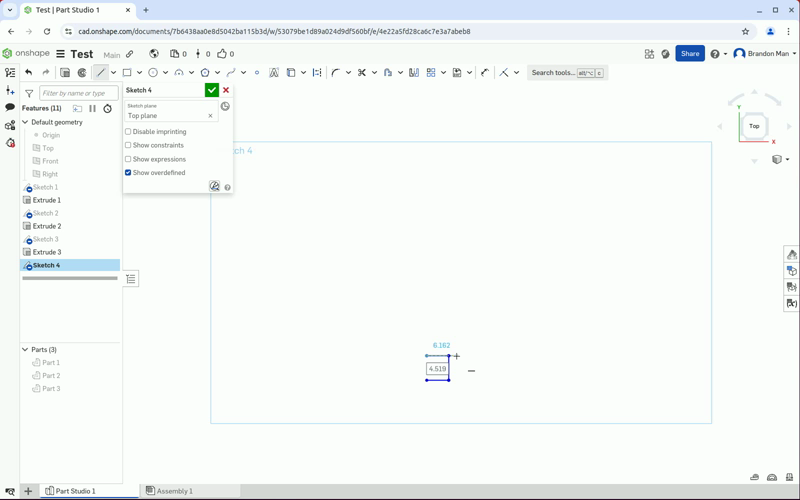
mouse_move(426, 380)
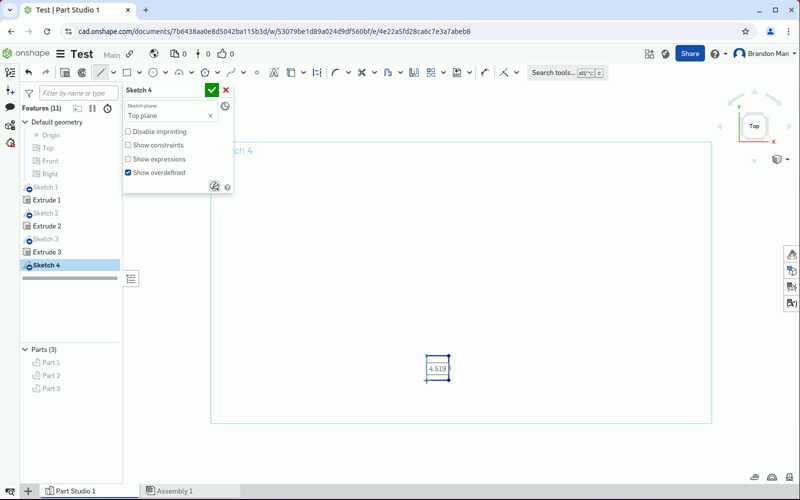
key_up(shift)
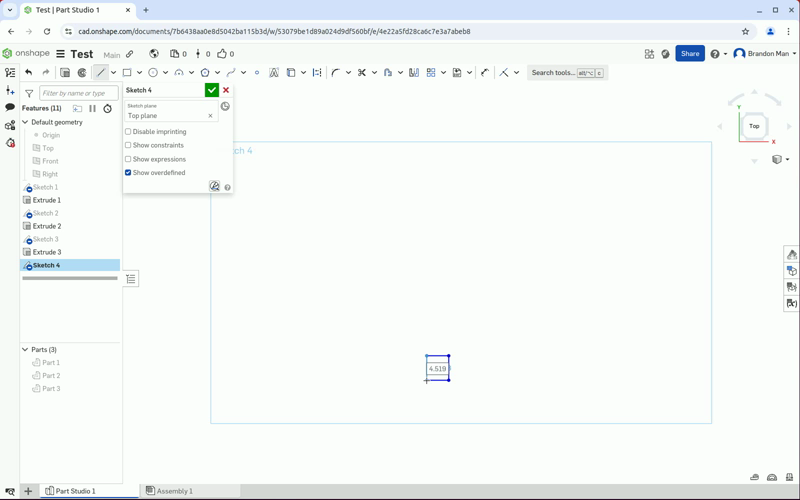
click(426, 380)
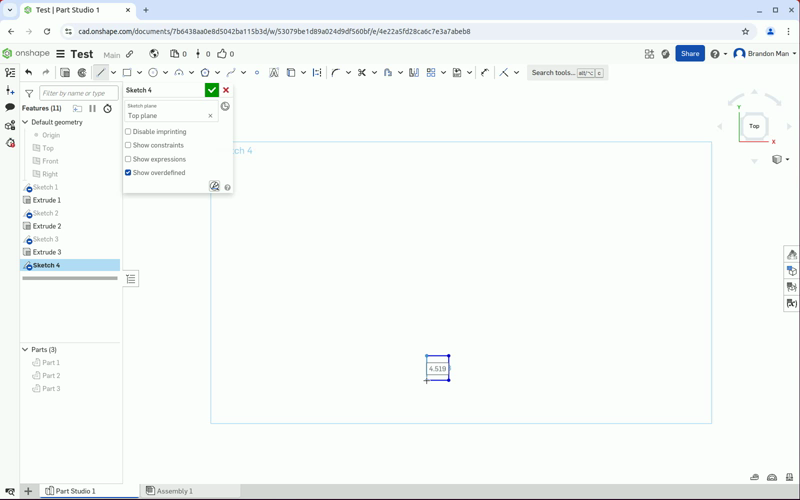
key(esc)
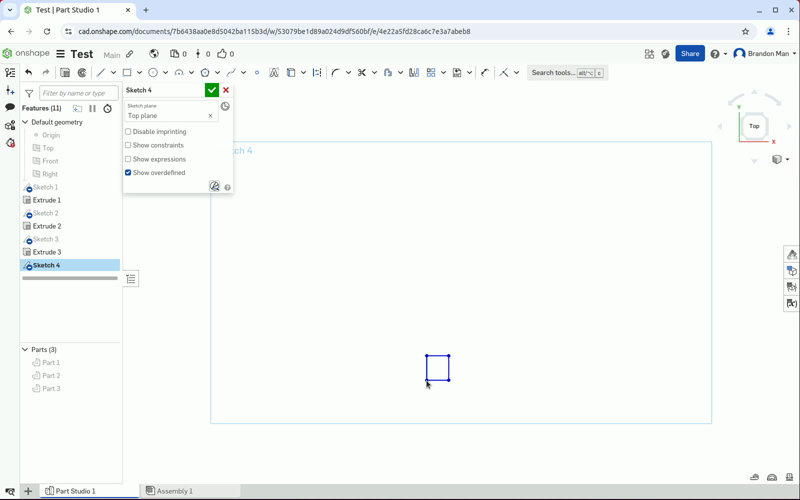
mouse_move(433, 377)
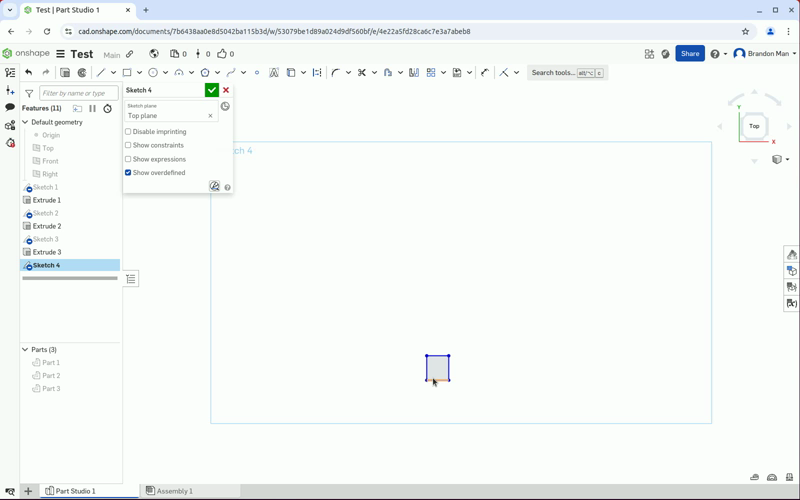
scroll(6)
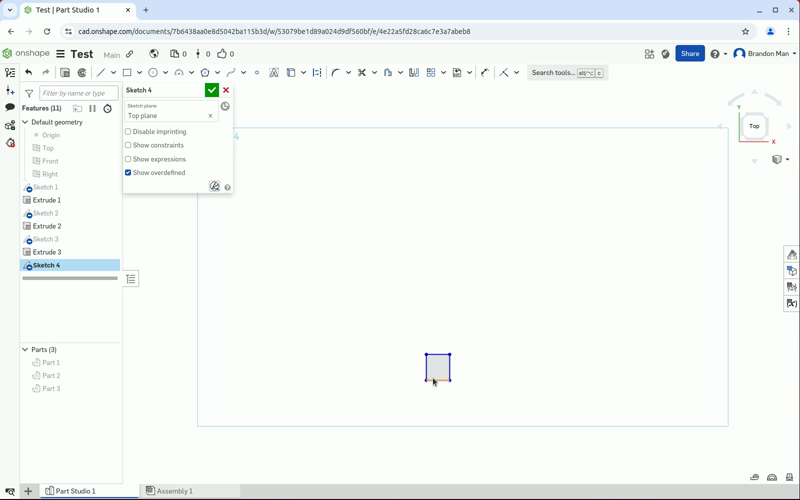
scroll(6)
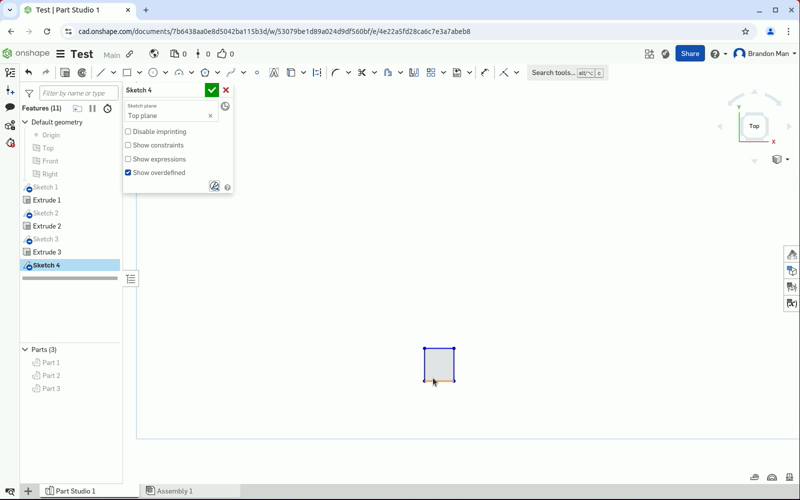
scroll(6)
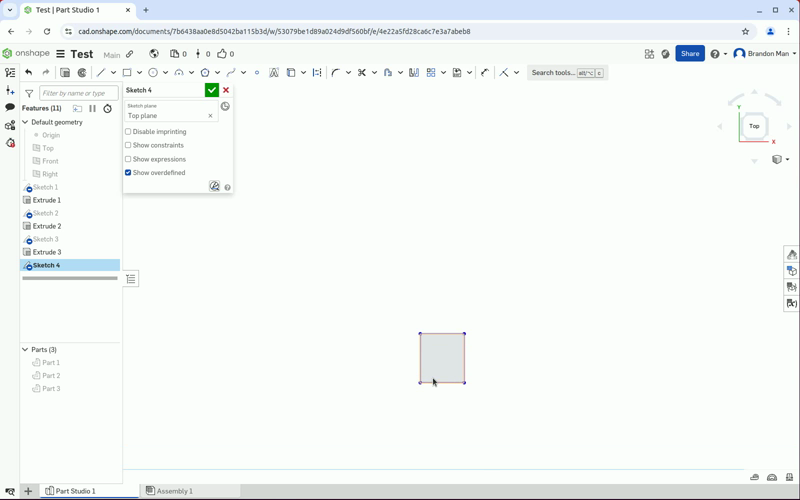
scroll(6)
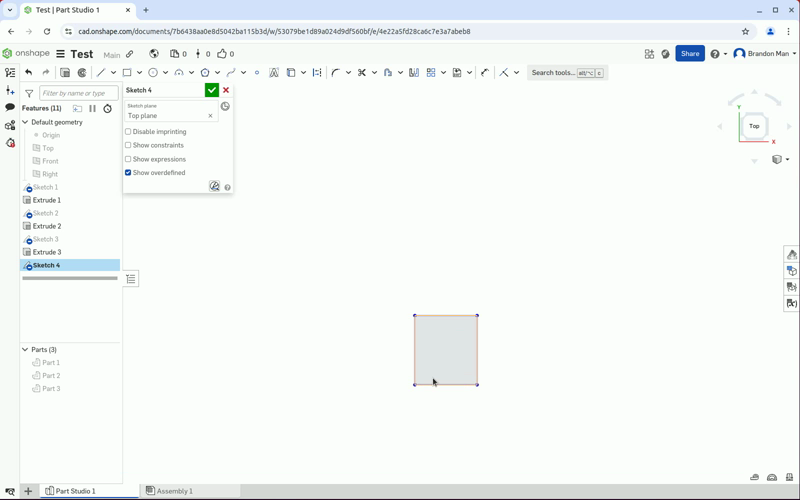
scroll(6)
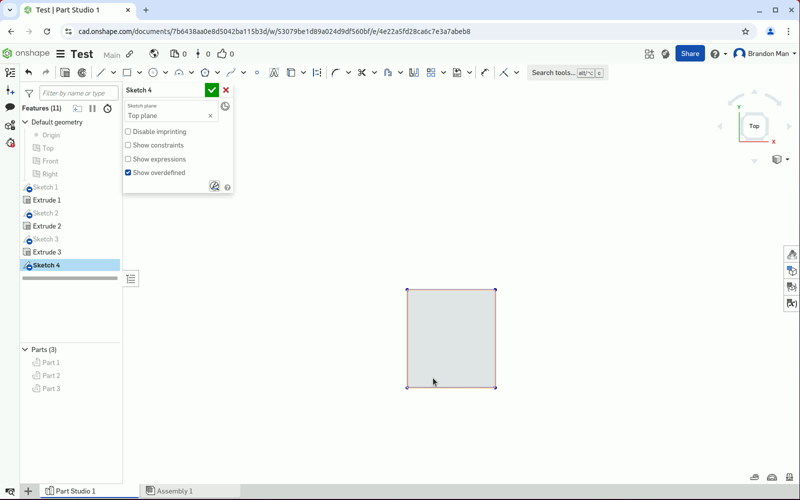
scroll(6)
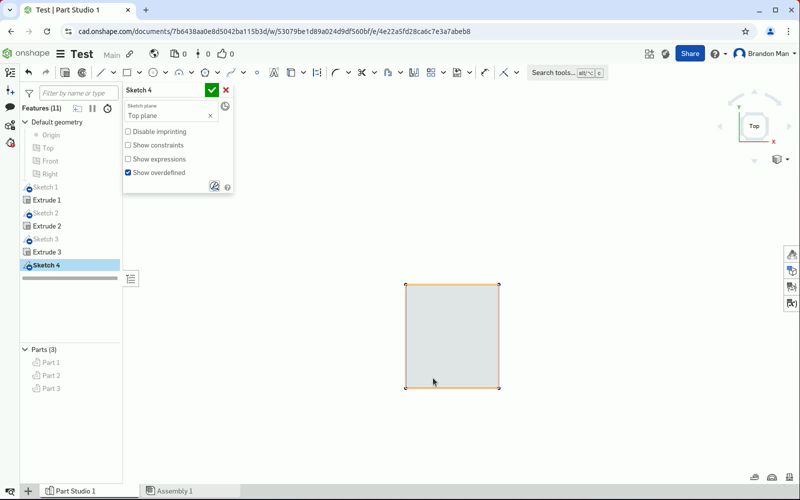
scroll(6)
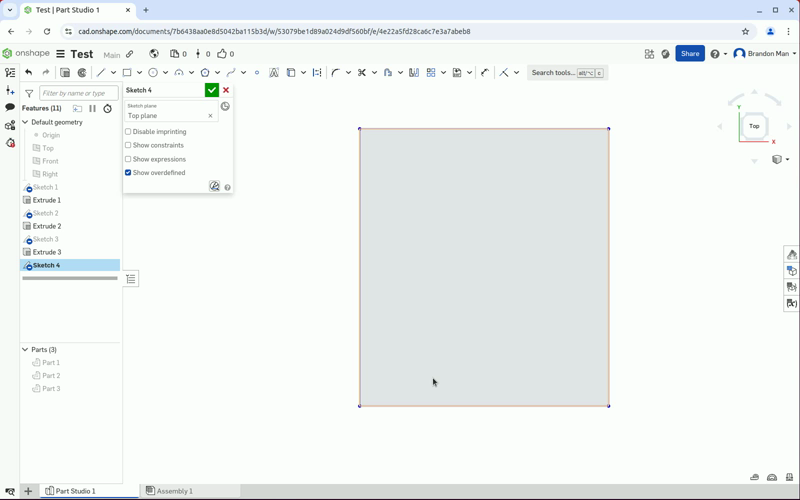
click(433, 377)
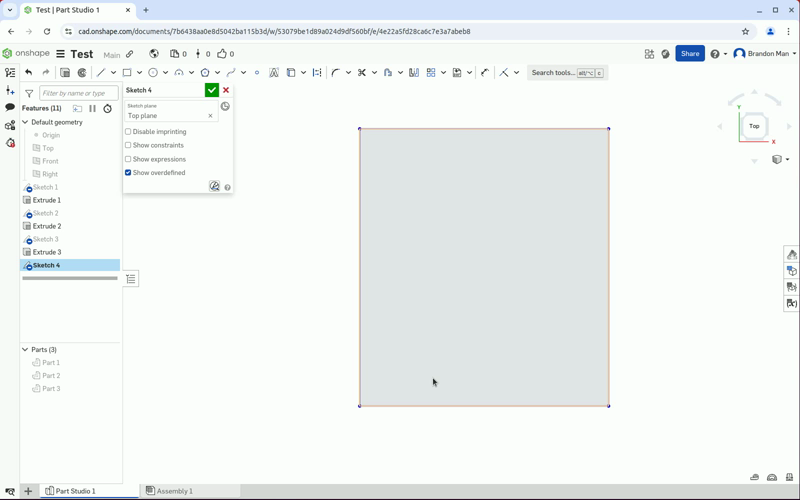
scroll(-6)
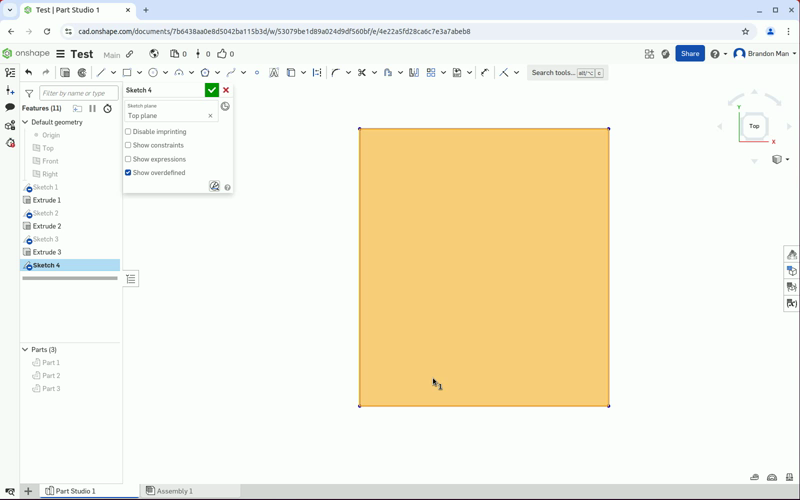
scroll(-6)
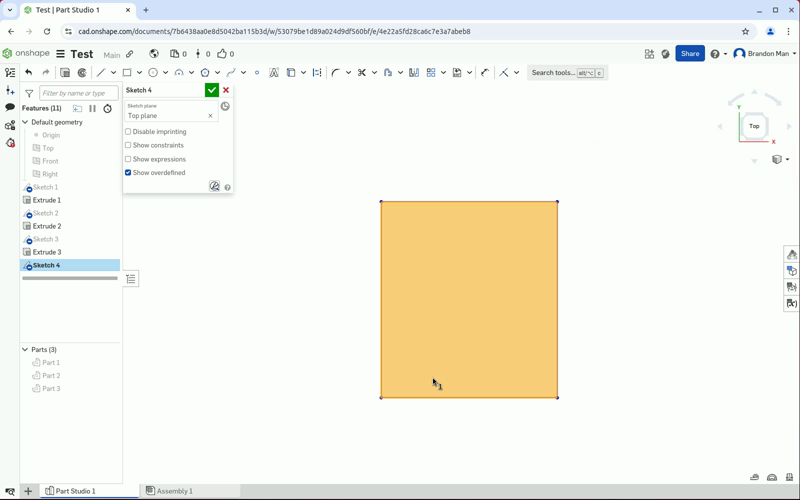
scroll(-6)
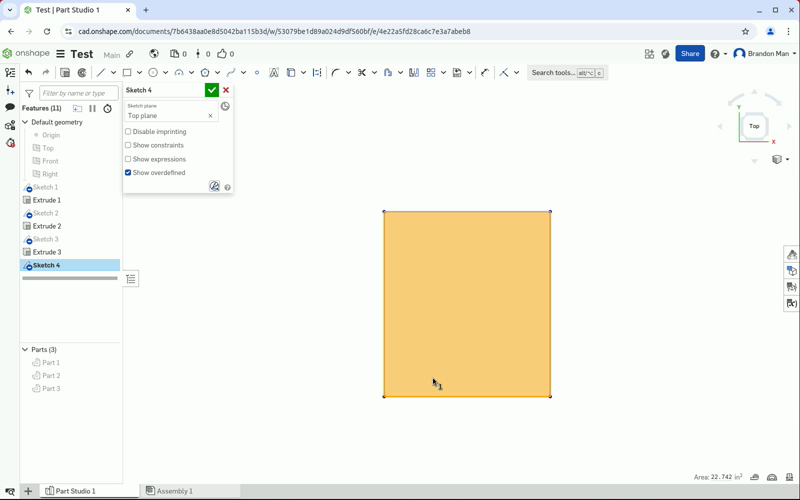
scroll(-6)
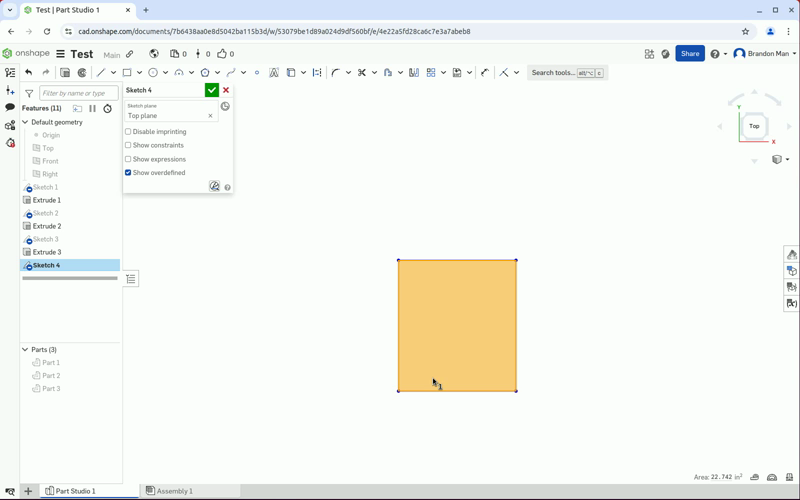
scroll(-6)
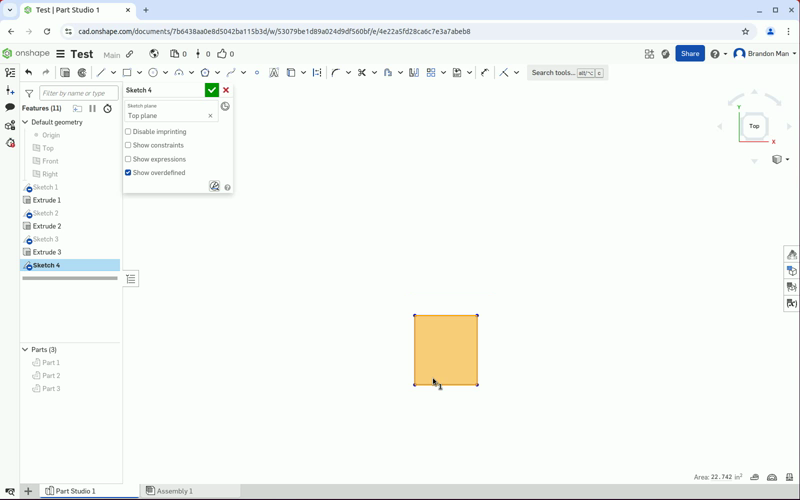
scroll(-6)
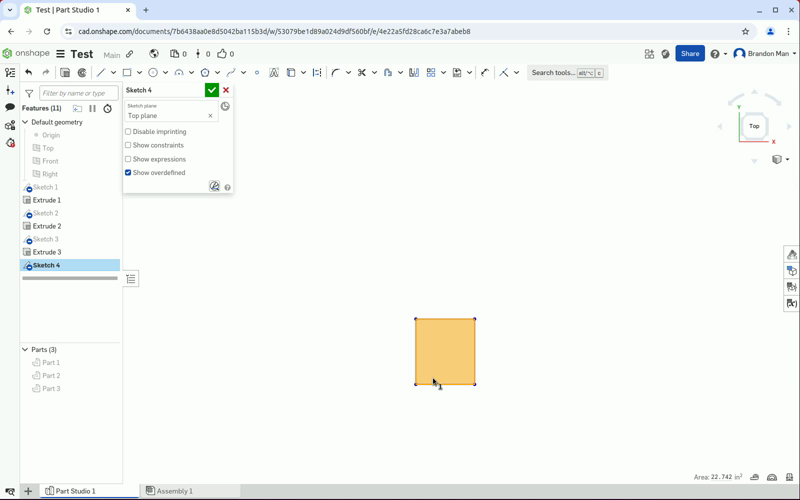
scroll(-6)
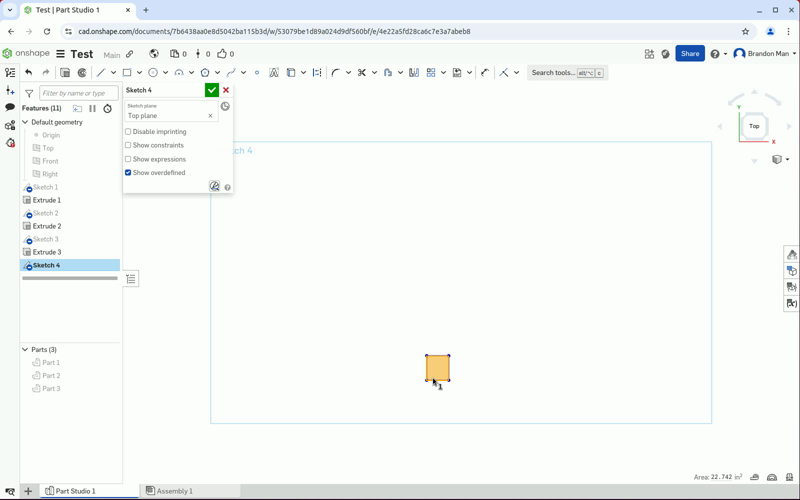
mouse_move(73, 352)
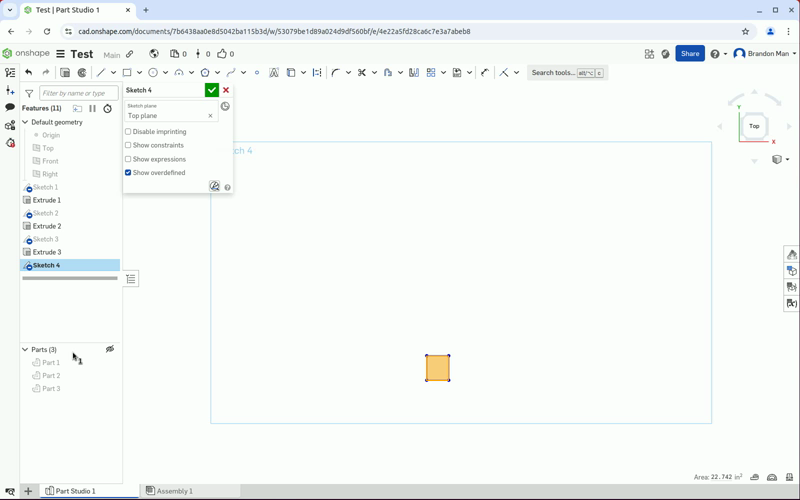
key(shift+y)
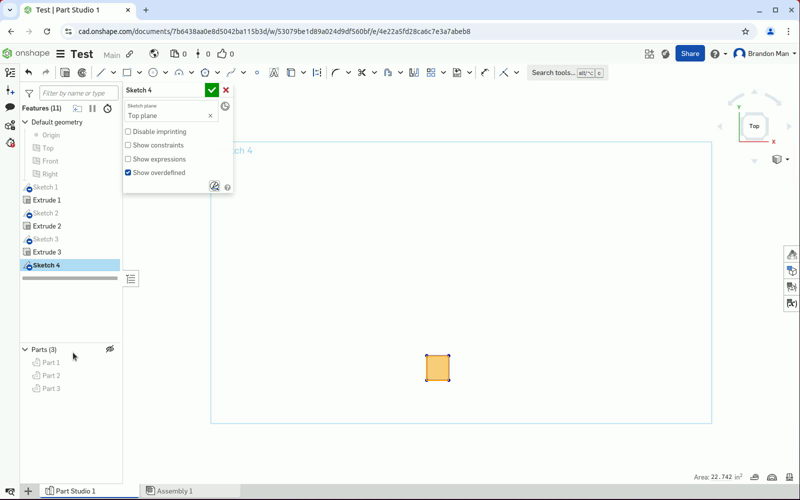
key(shift+e)
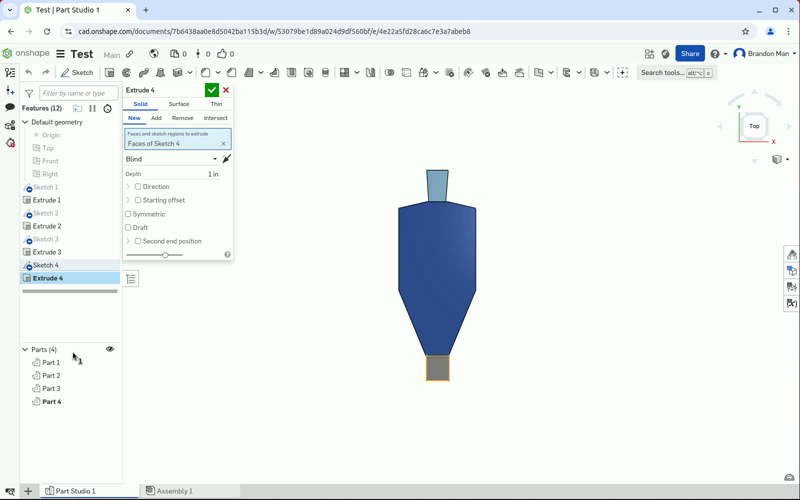
mouse_move(143, 106)
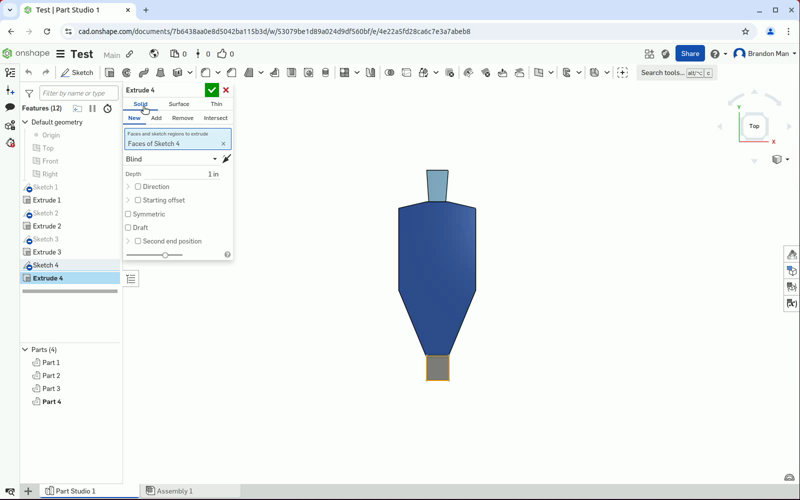
click(143, 106)
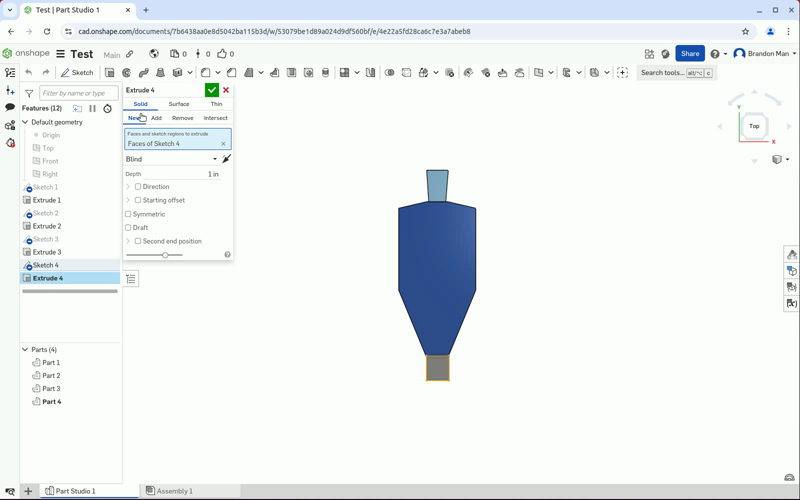
mouse_move(137, 120)
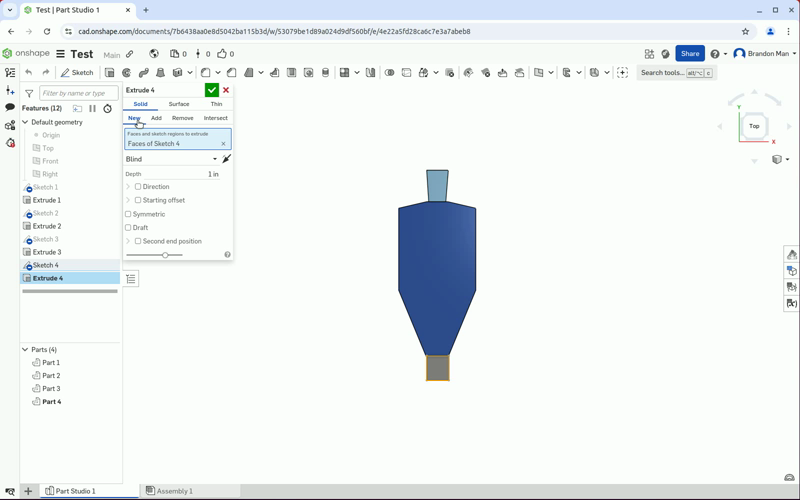
click(137, 120)
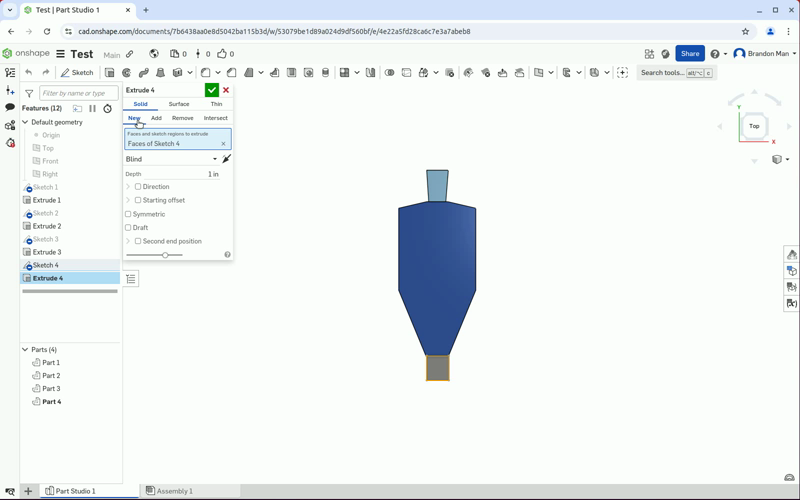
key(tab, 4)
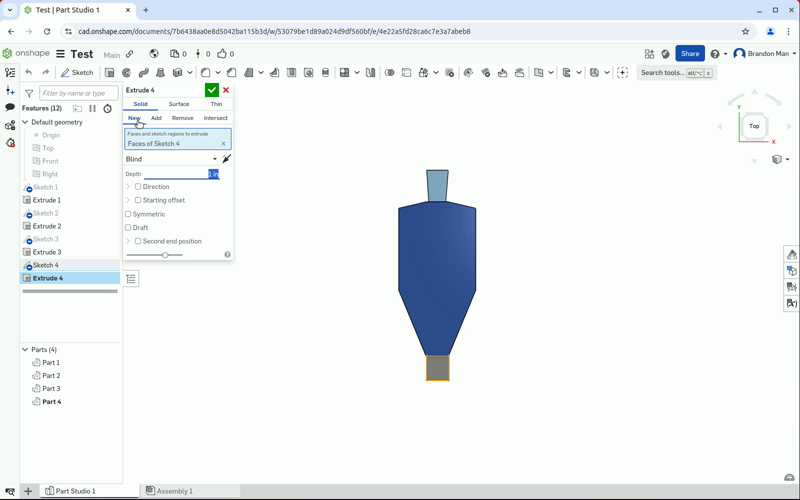
text(3.611)
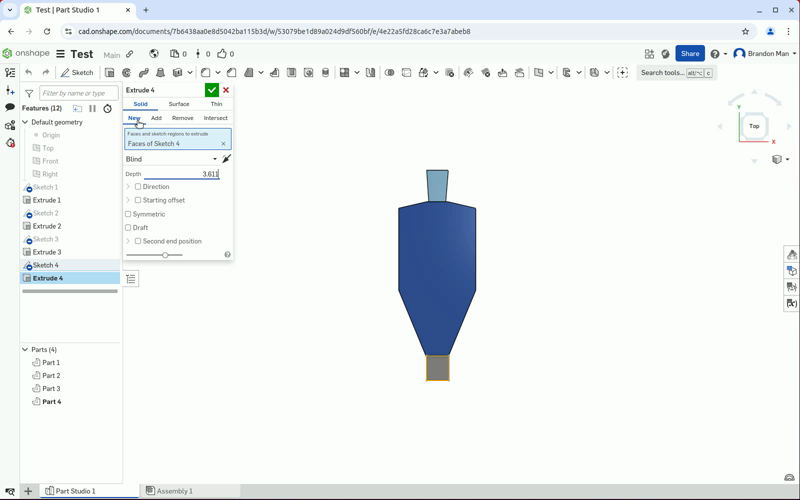
key(enter)
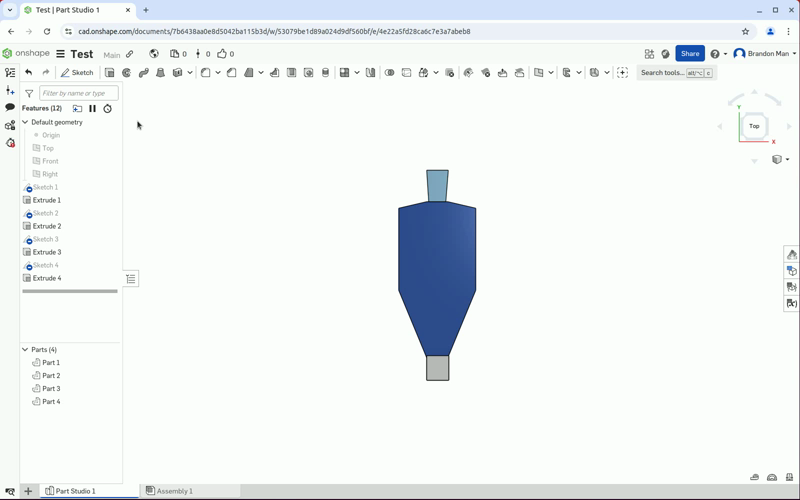
key(shift+h)
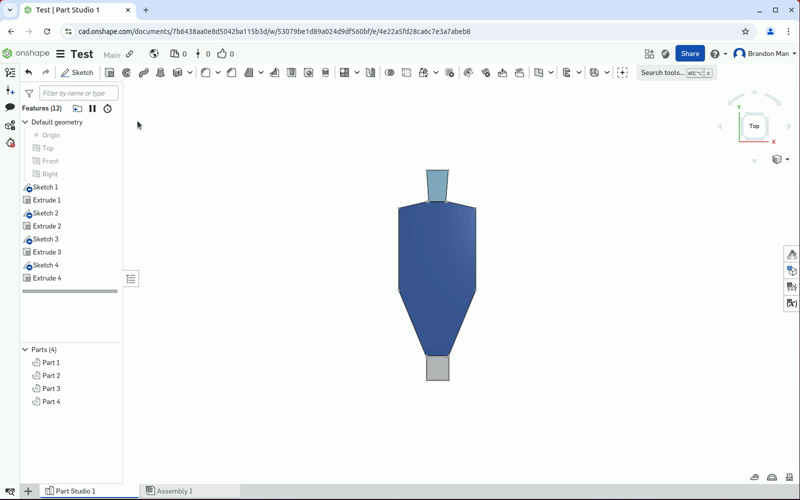
key(shift+h)
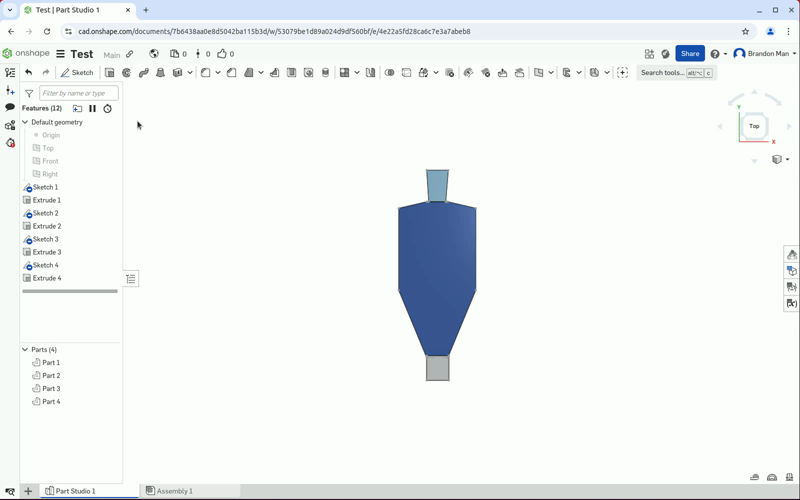
key(shift+7)
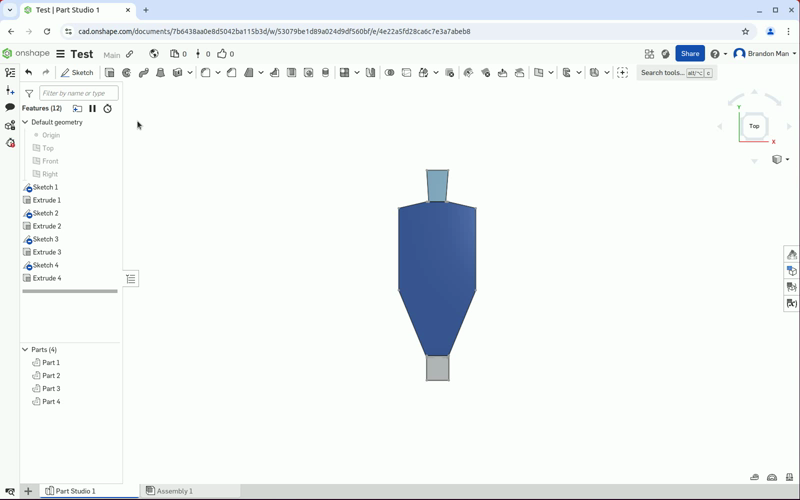
key(up, 3)
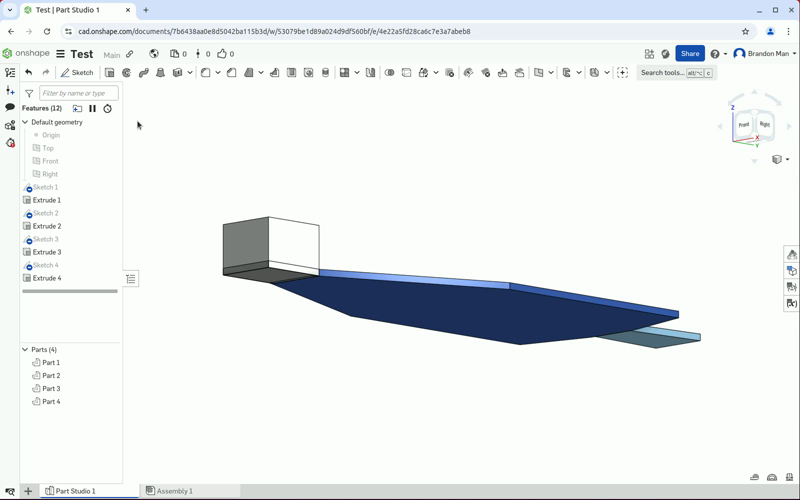
key(left, 3)
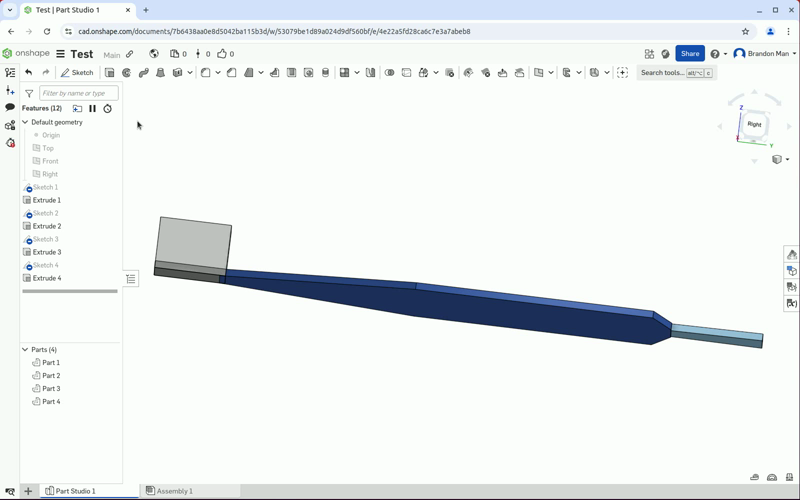
key(right, 3)
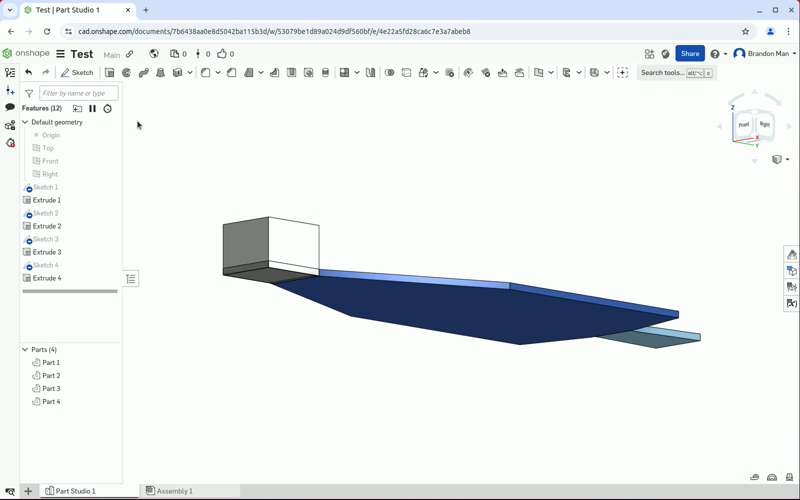
key(down, 3)
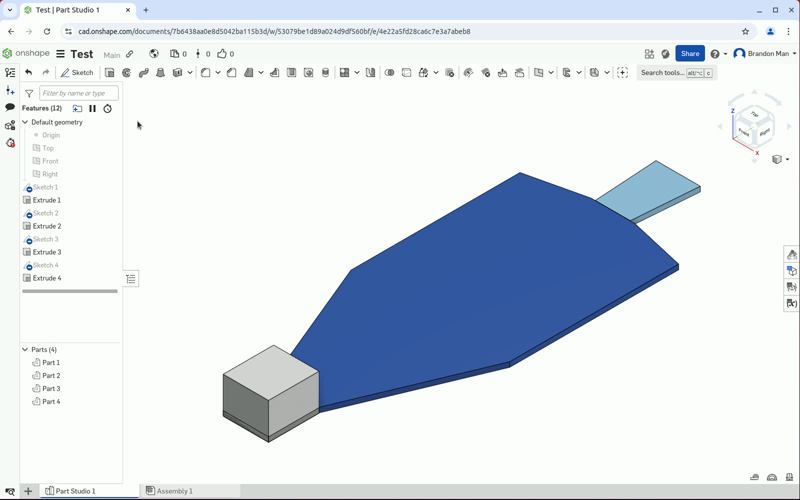
mouse_move(73, 189)
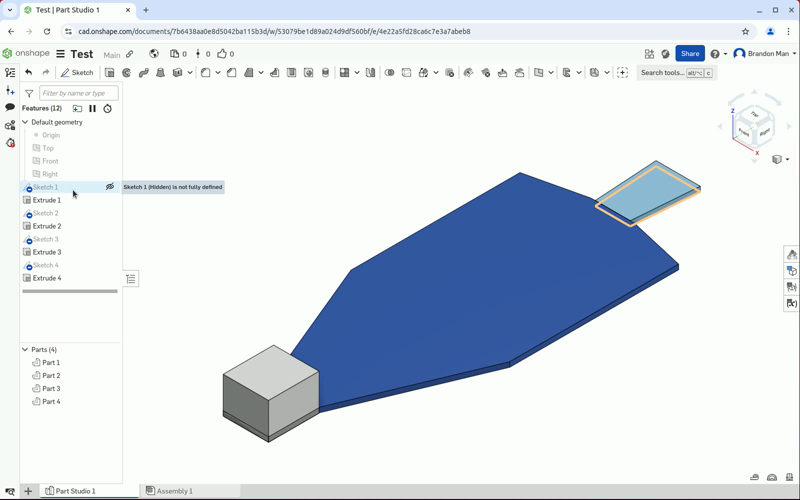
click(73, 189)